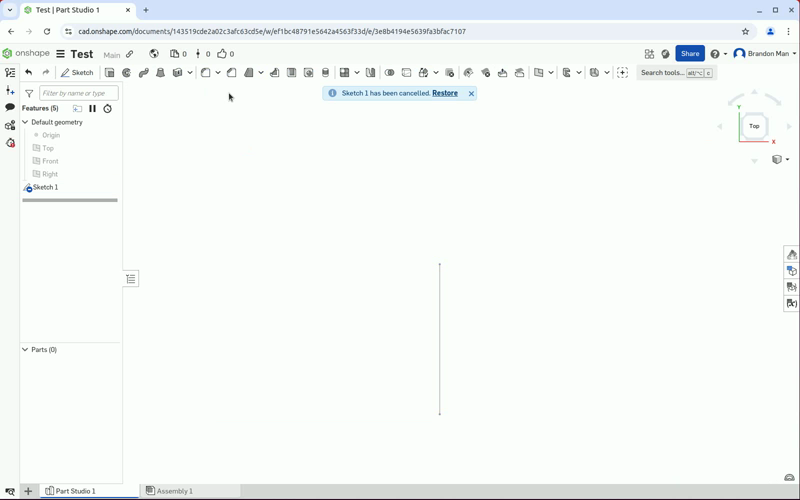
key(shift+h)
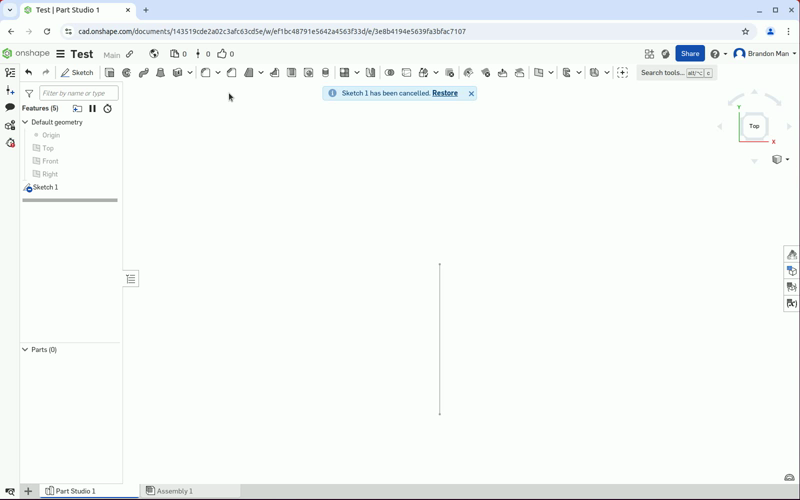
key(shift+s)
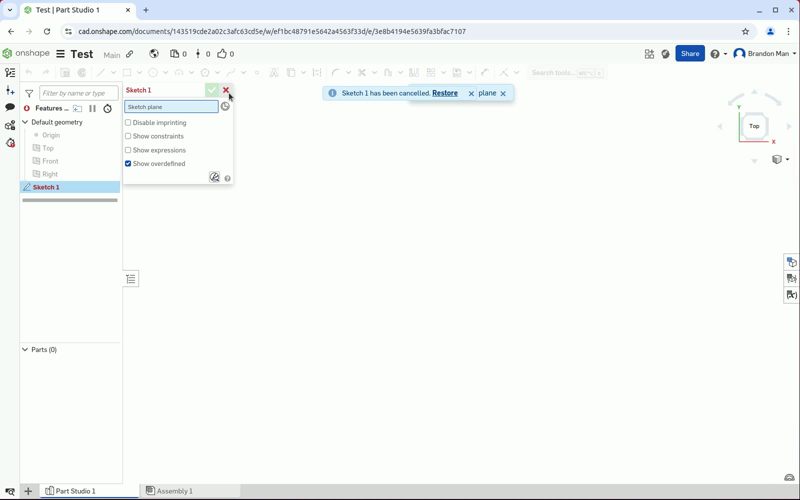
mouse_move(73, 150)
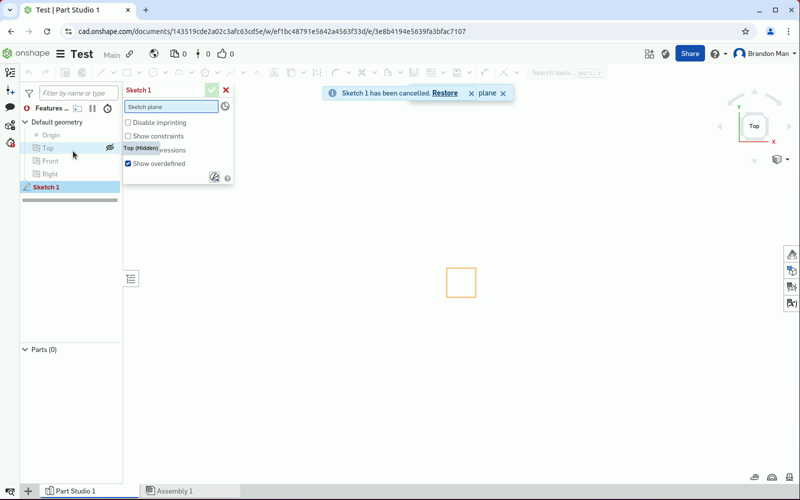
click(73, 150)
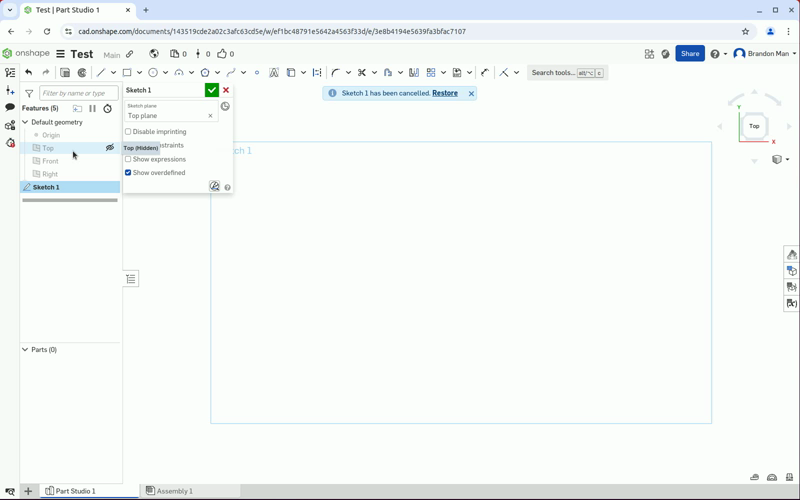
mouse_move(73, 352)
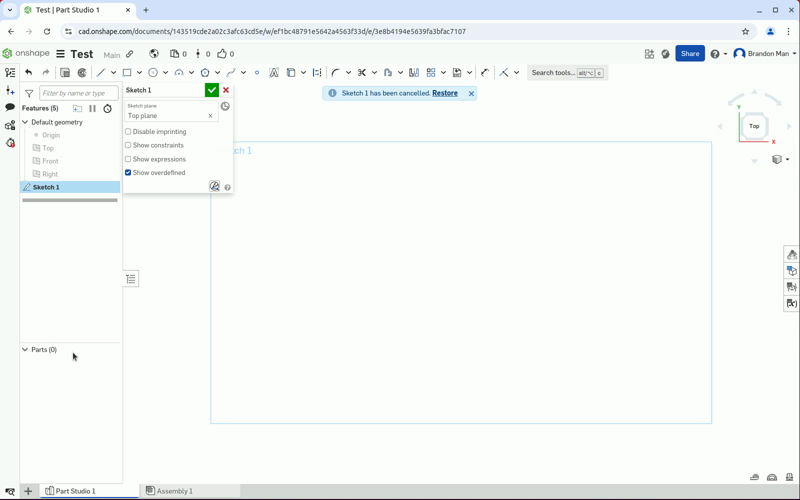
key(y)
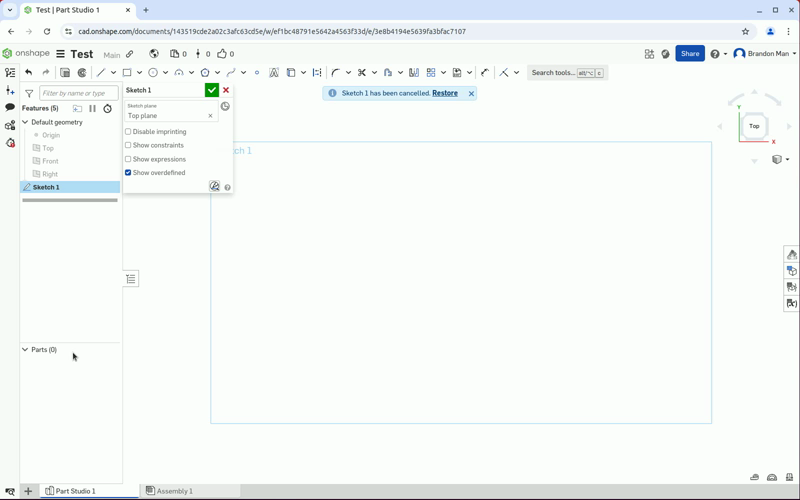
key(c)
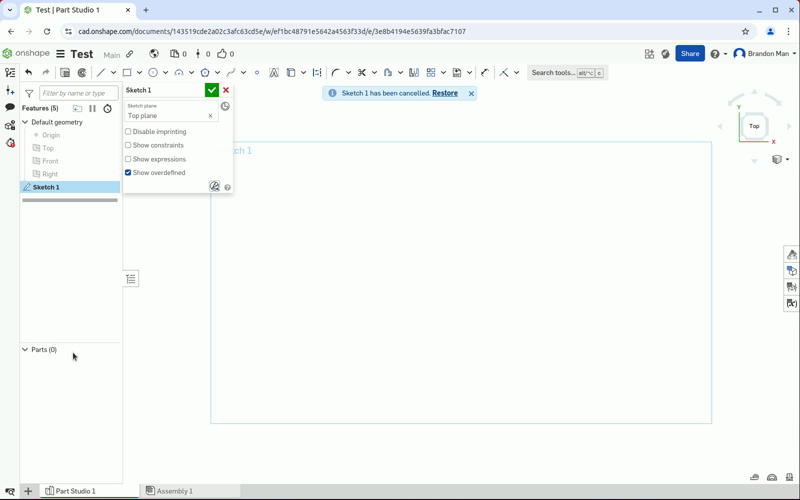
key_down(shift)
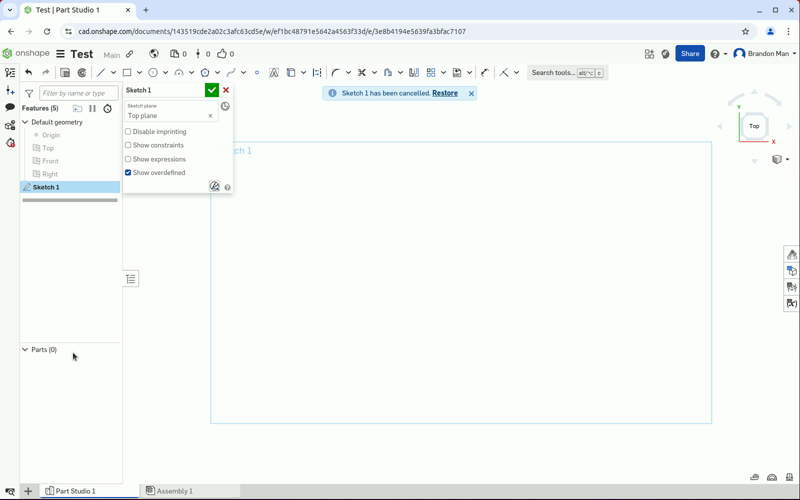
mouse_move(461, 282)
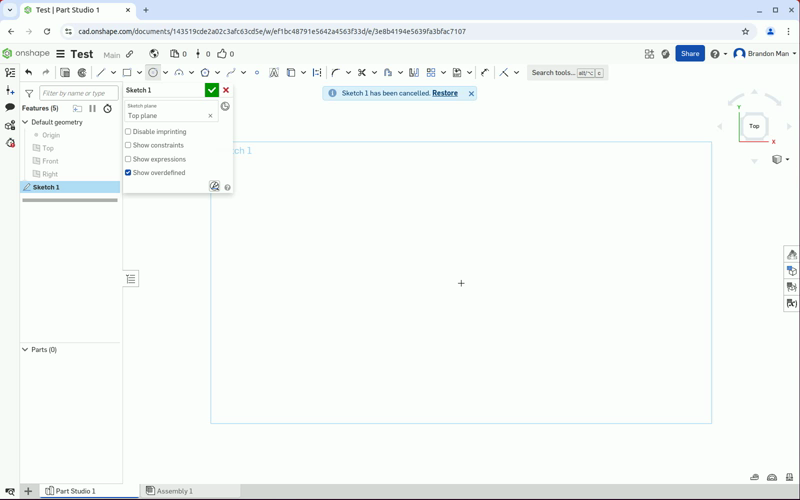
click(461, 282)
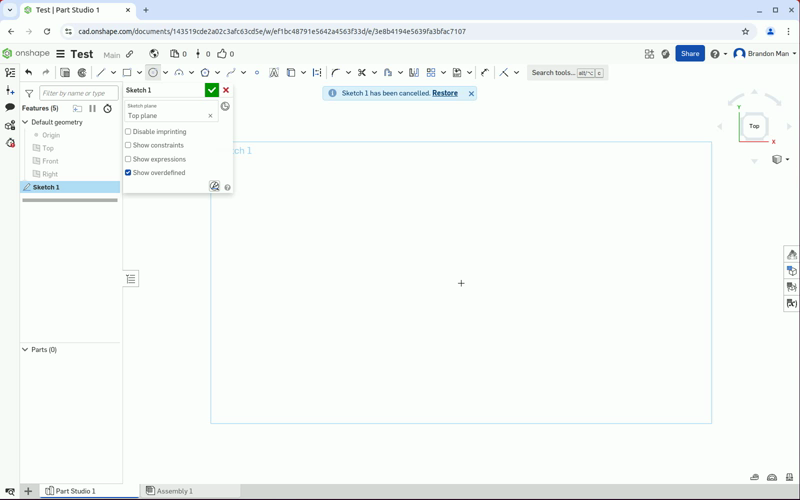
key_up(shift)
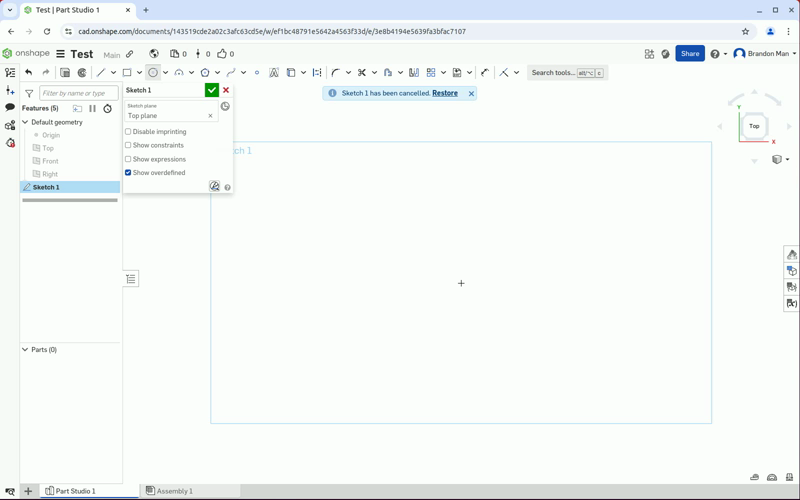
mouse_move(574, 282)
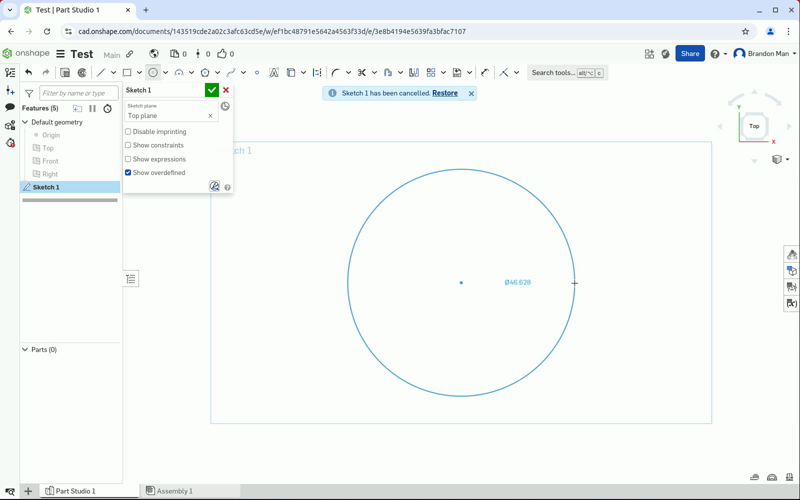
click(574, 282)
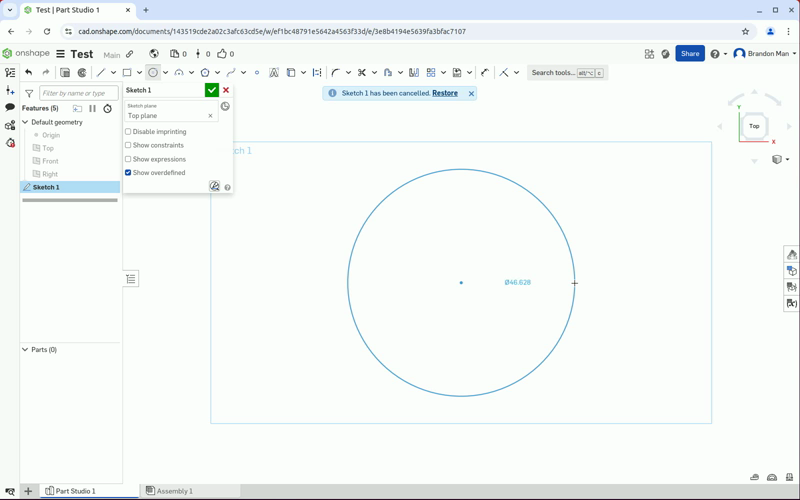
key(esc)
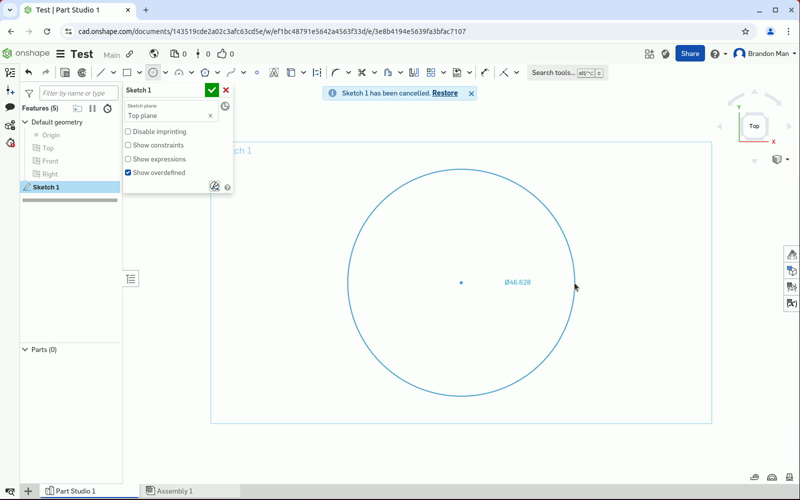
key(c)
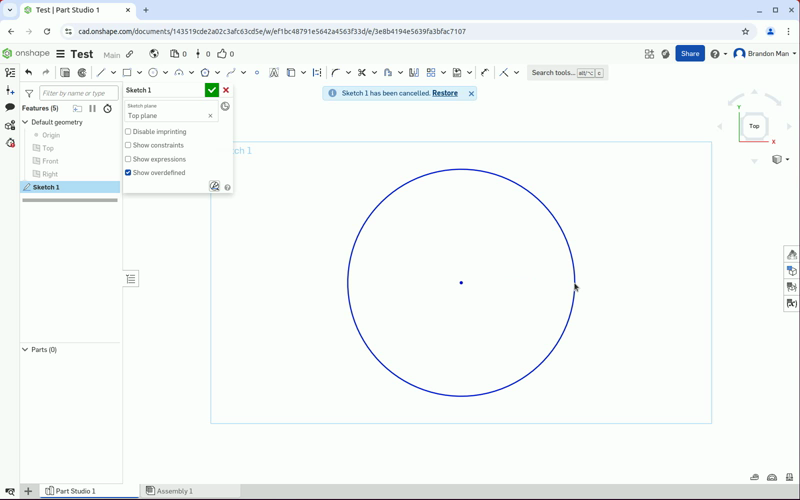
key_down(shift)
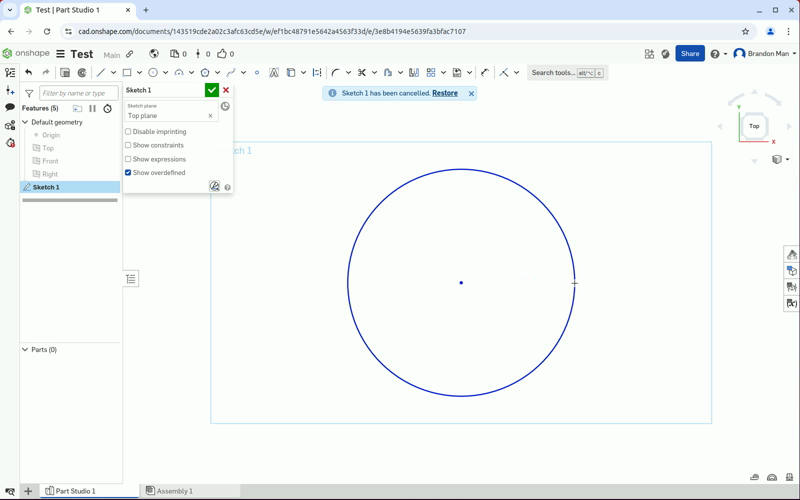
mouse_move(461, 282)
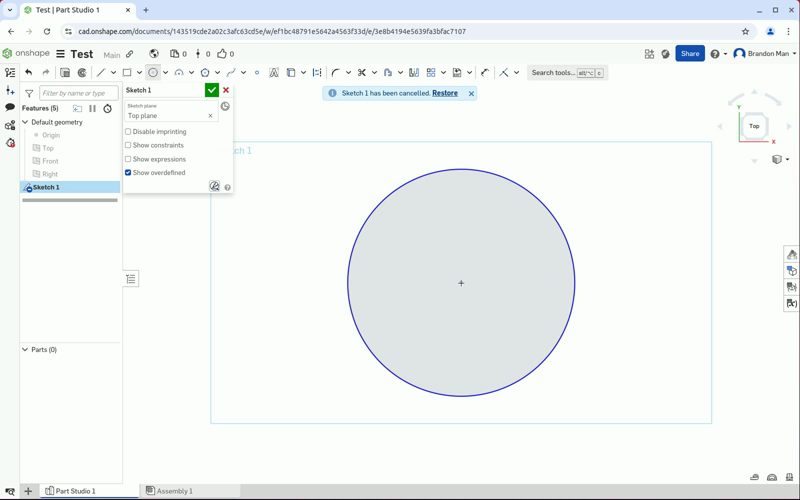
click(461, 282)
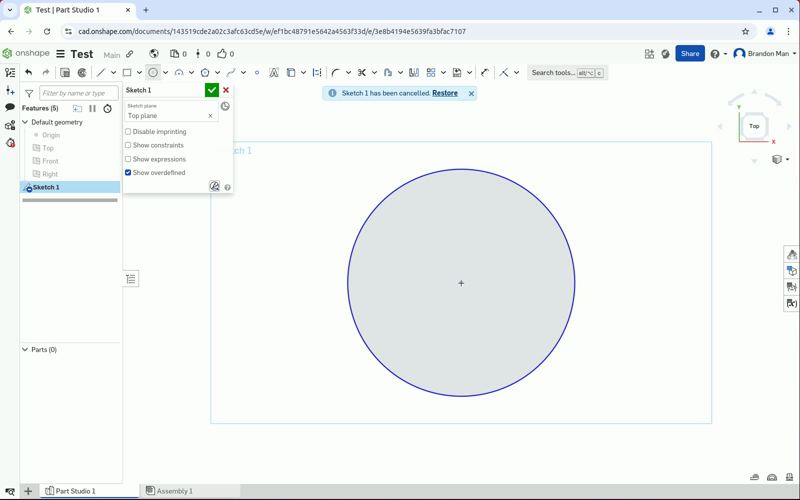
key_up(shift)
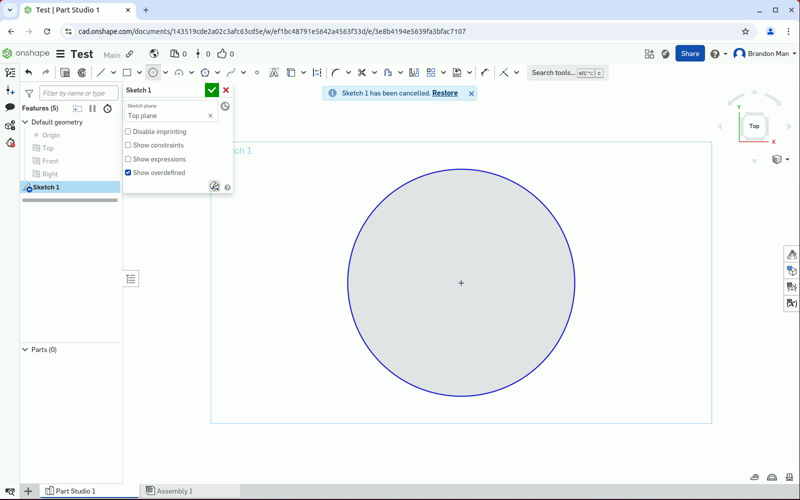
mouse_move(503, 282)
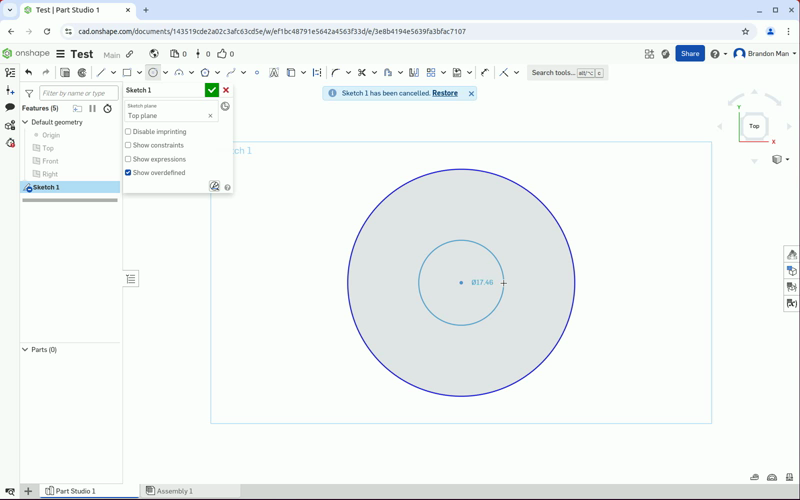
click(503, 282)
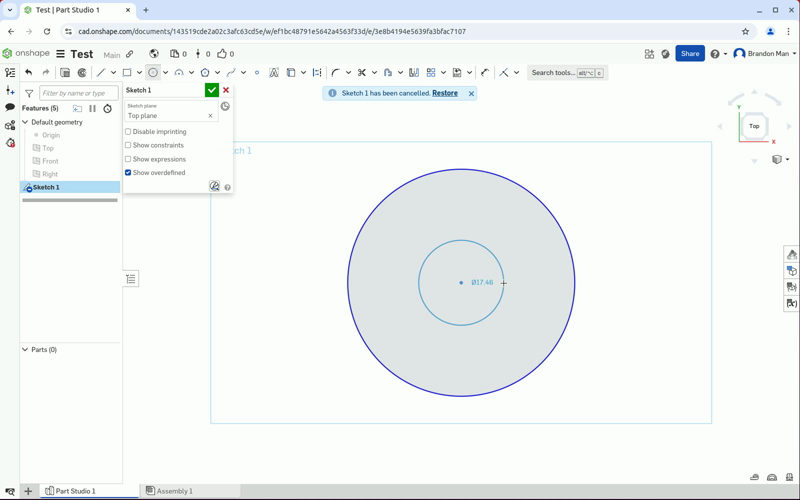
key(esc)
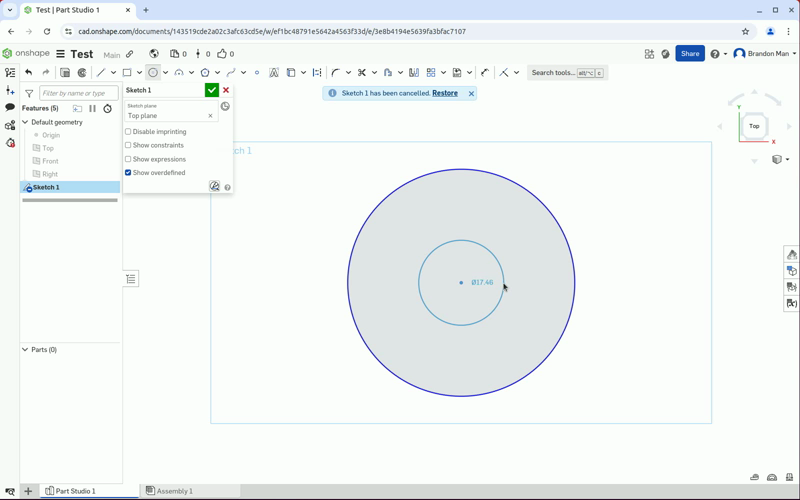
mouse_move(394, 224)
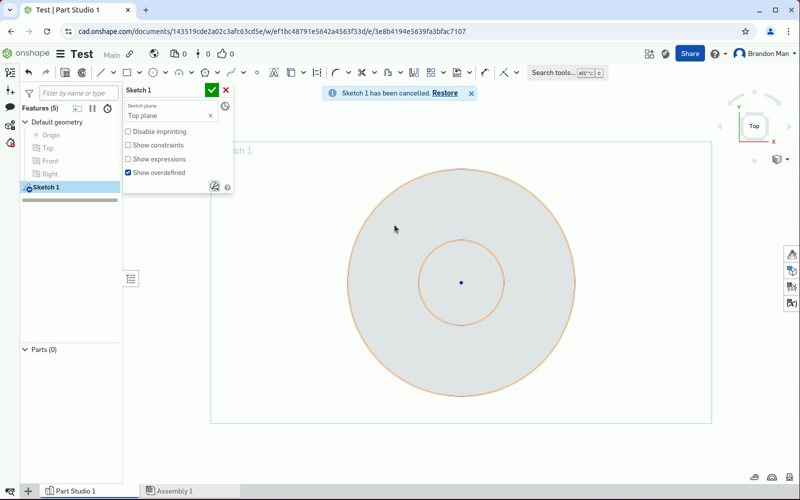
click(394, 224)
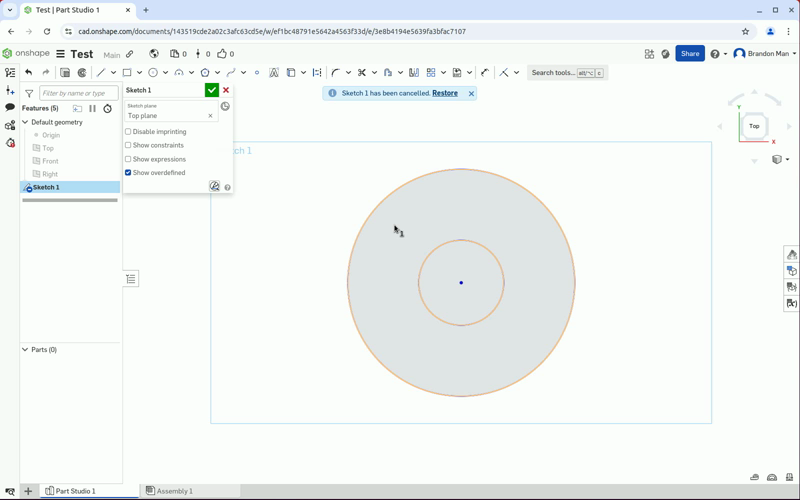
mouse_move(73, 352)
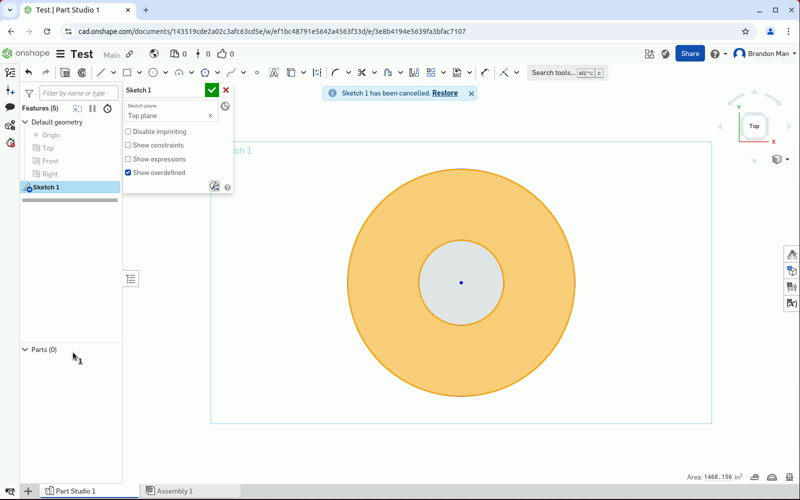
key(shift+y)
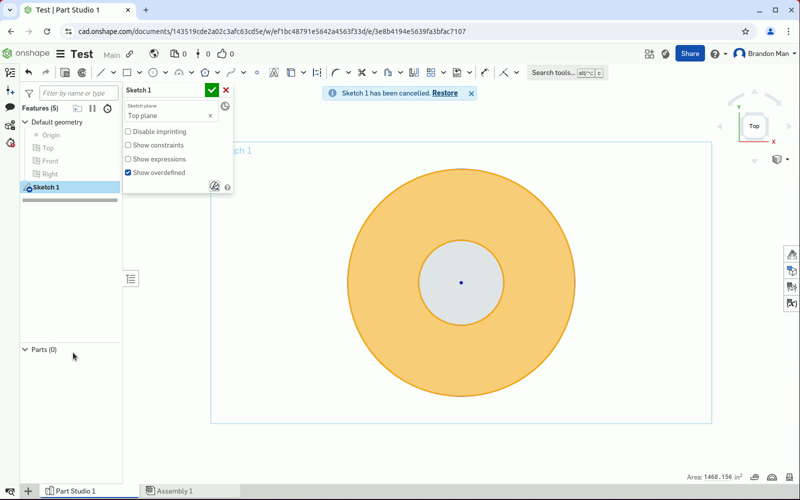
key(shift+e)
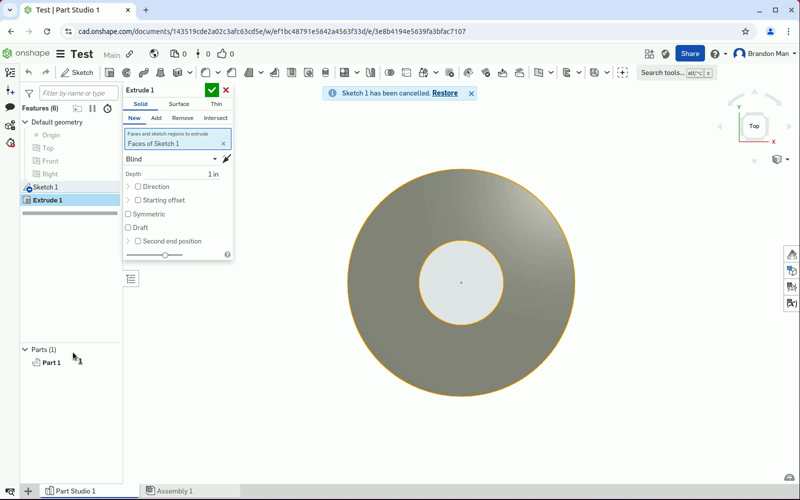
mouse_move(143, 106)
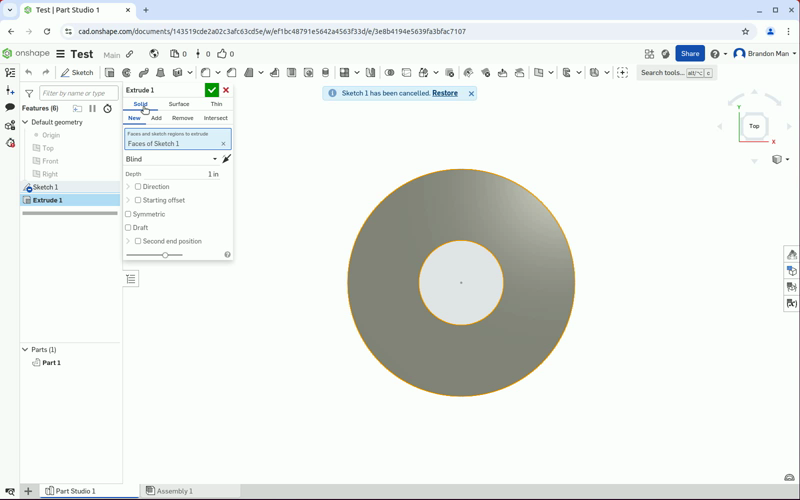
click(143, 106)
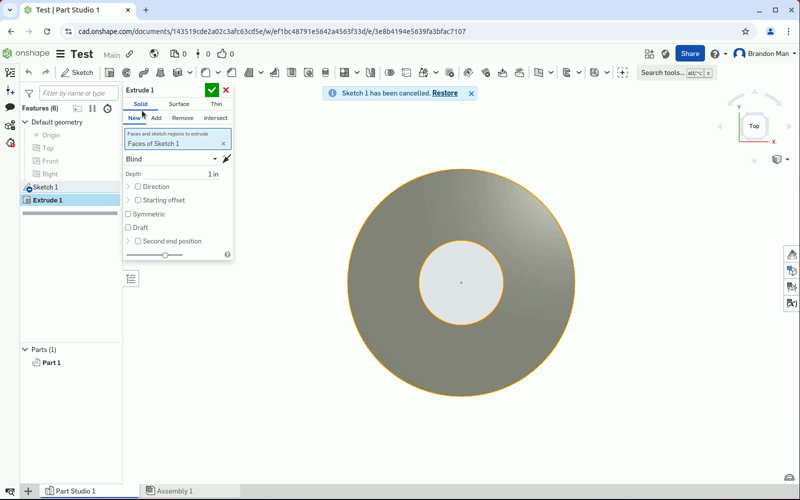
mouse_move(137, 120)
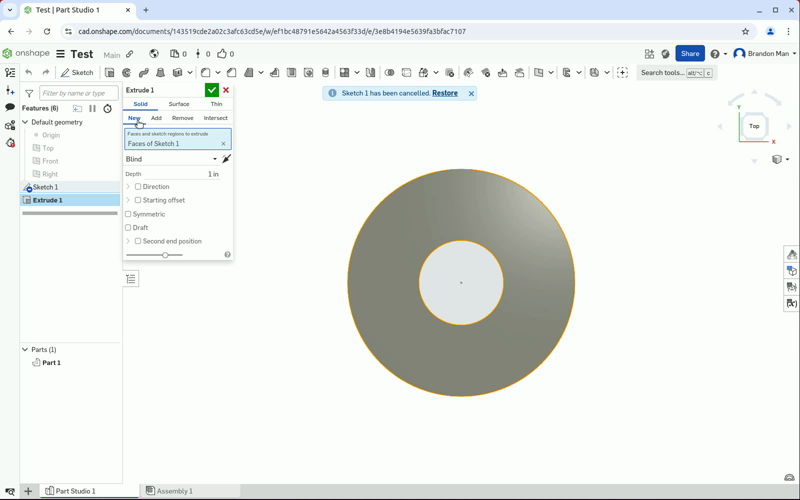
click(137, 120)
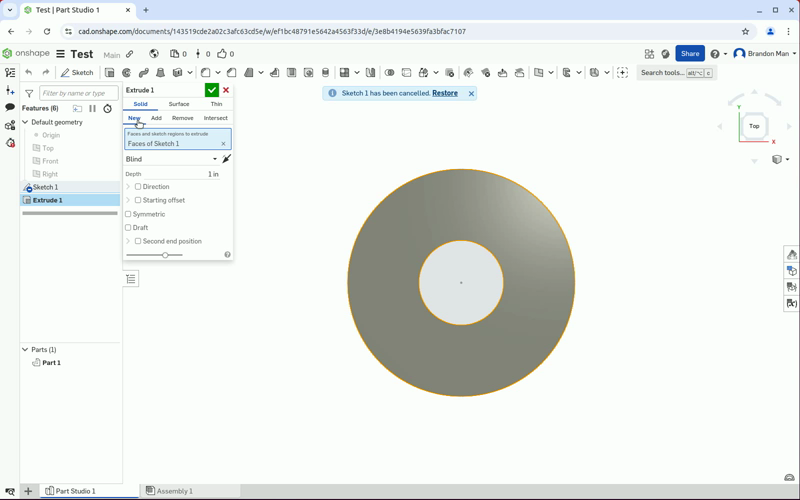
key(tab, 4)
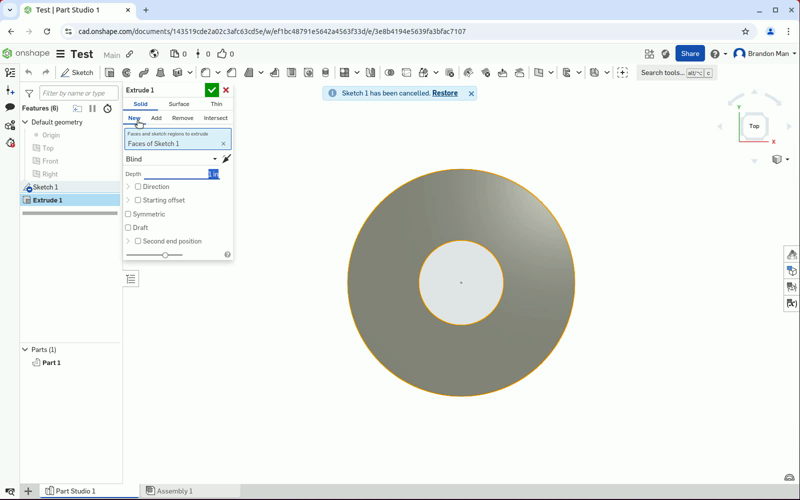
text(17.332)
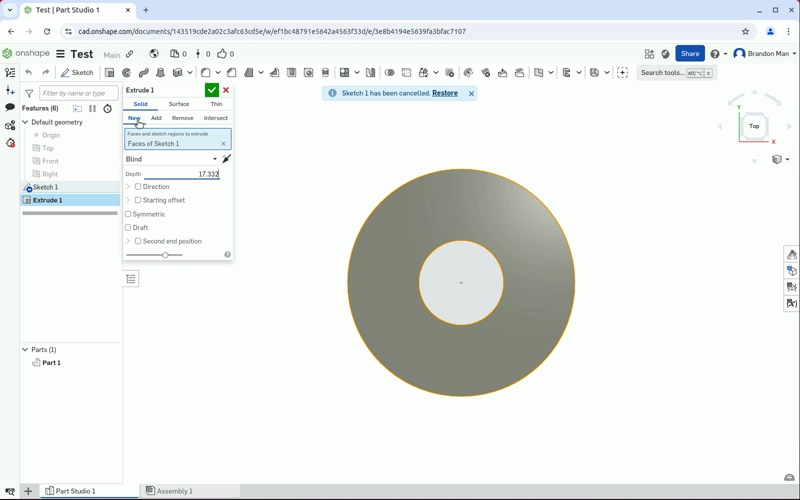
key(tab, 3)
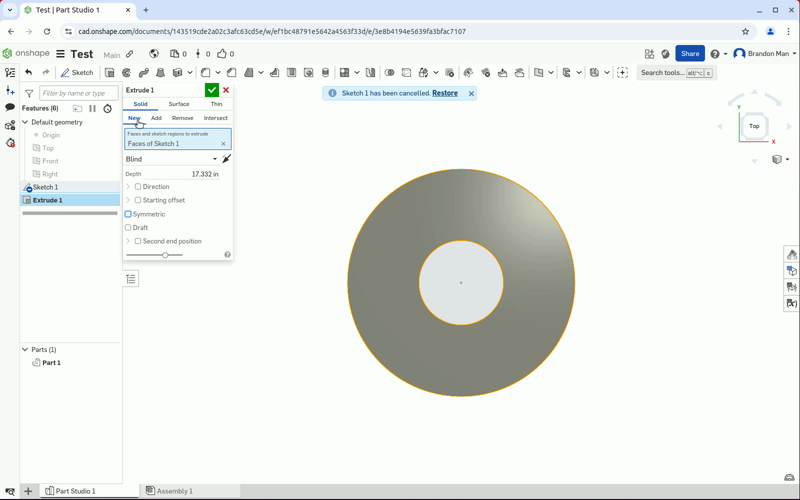
key(space)
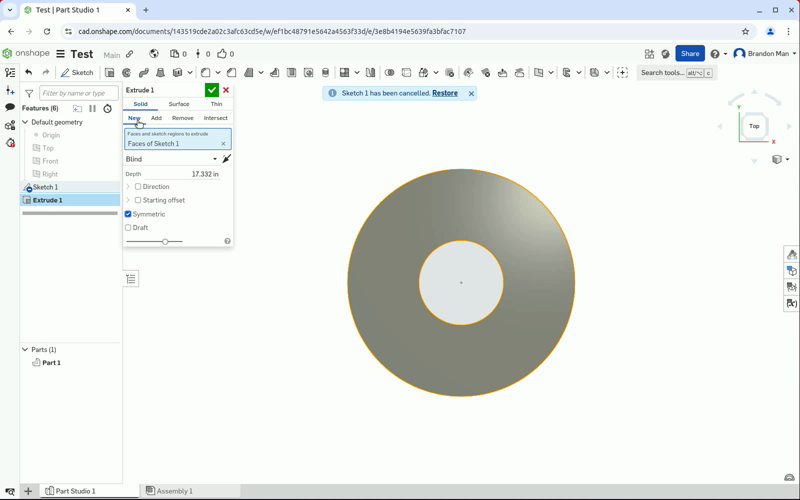
key(enter)
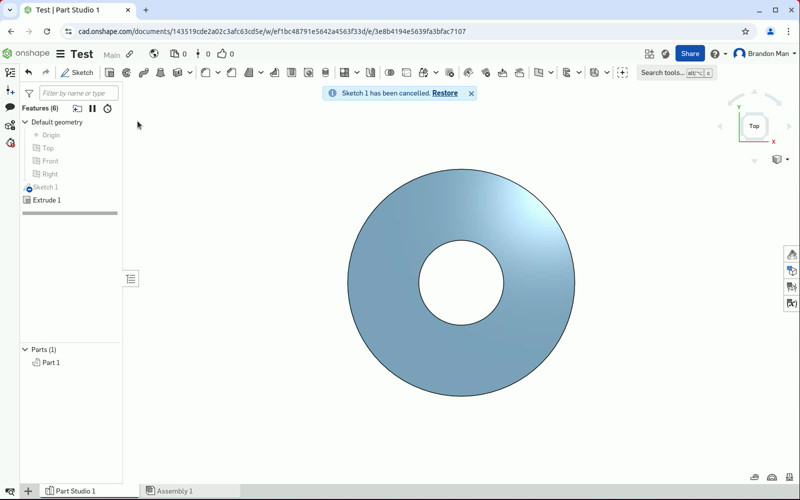
key(shift+h)
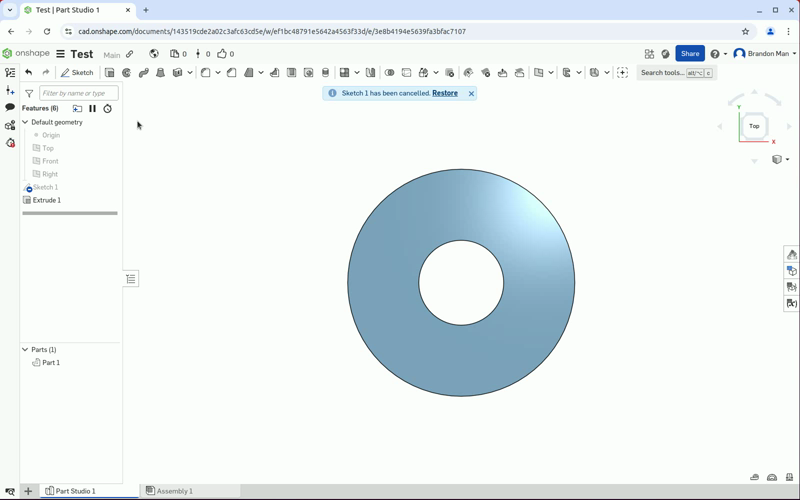
key(shift+h)
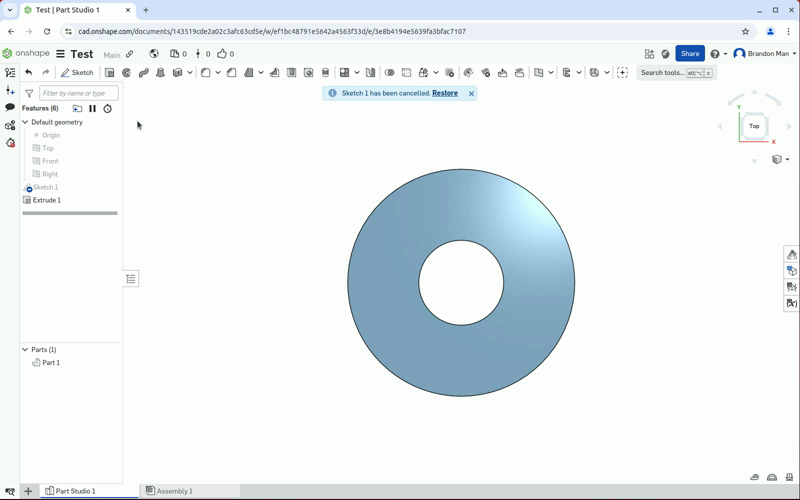
mouse_move(73, 189)
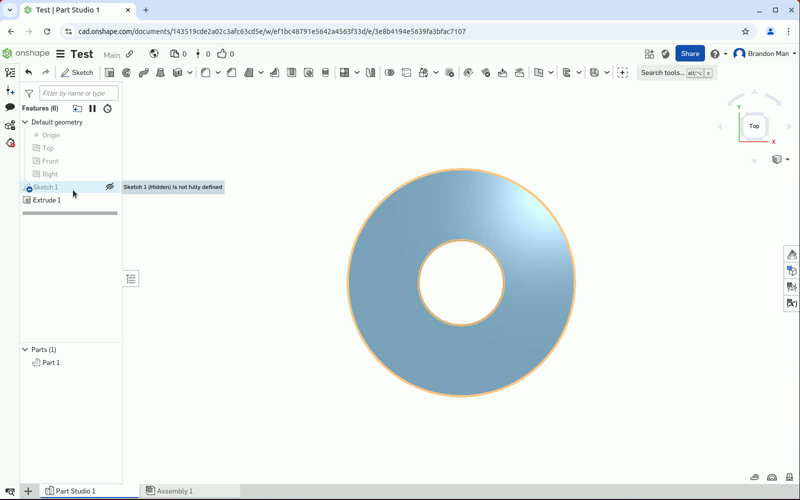
click(73, 189)
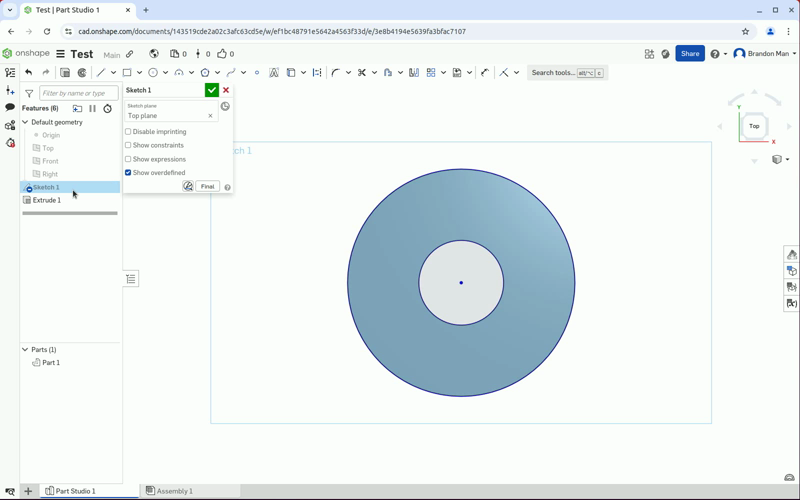
mouse_move(229, 92)
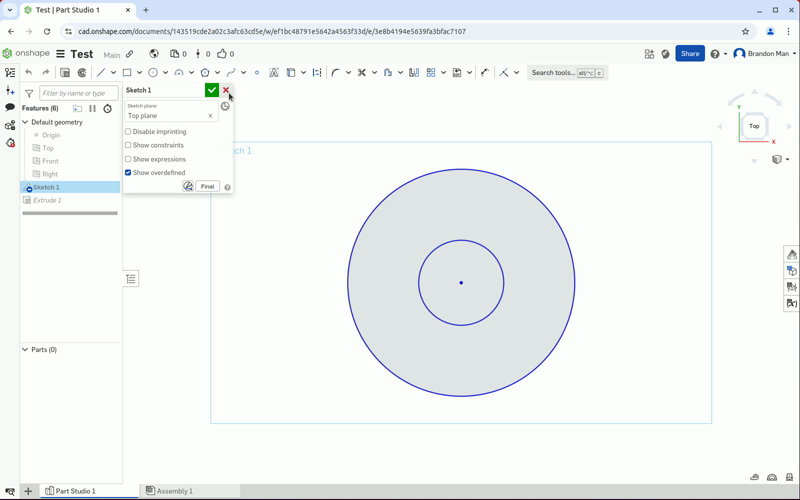
click(229, 92)
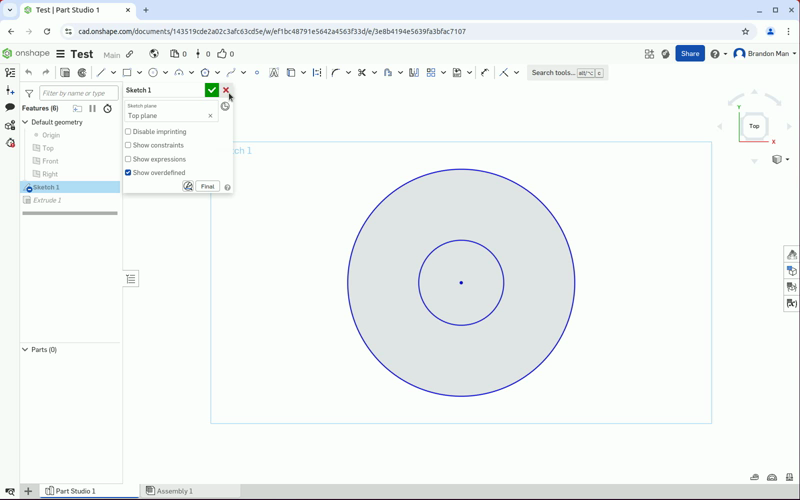
key(shift+s)
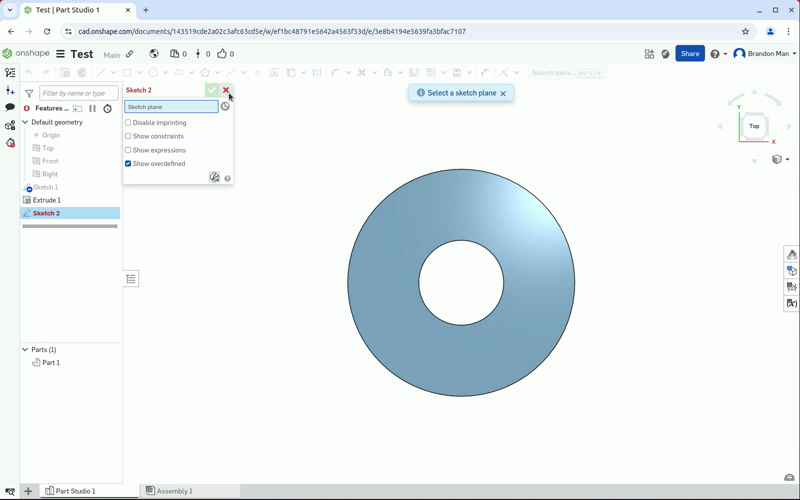
mouse_move(73, 150)
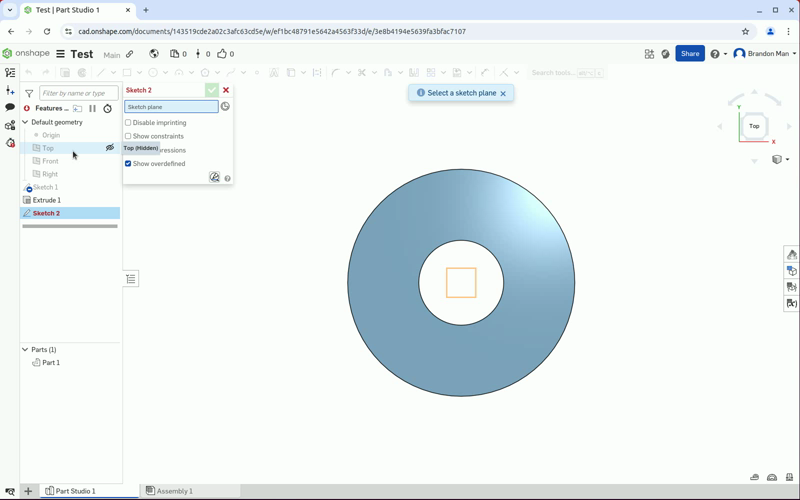
click(73, 150)
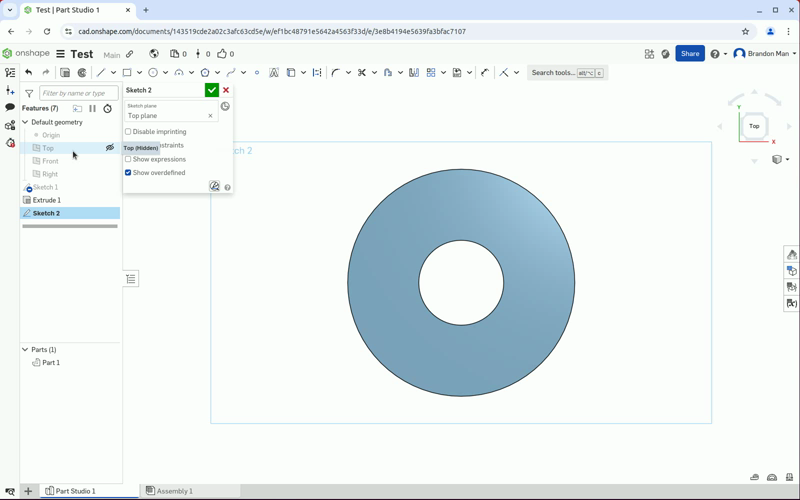
mouse_move(73, 352)
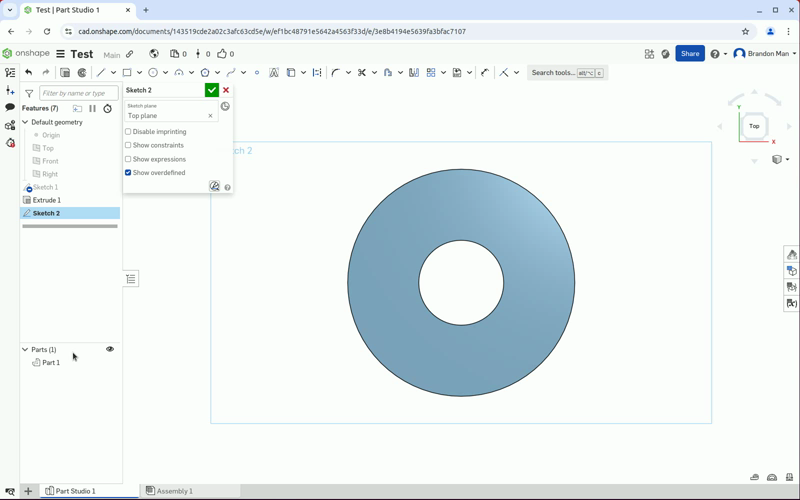
key(y)
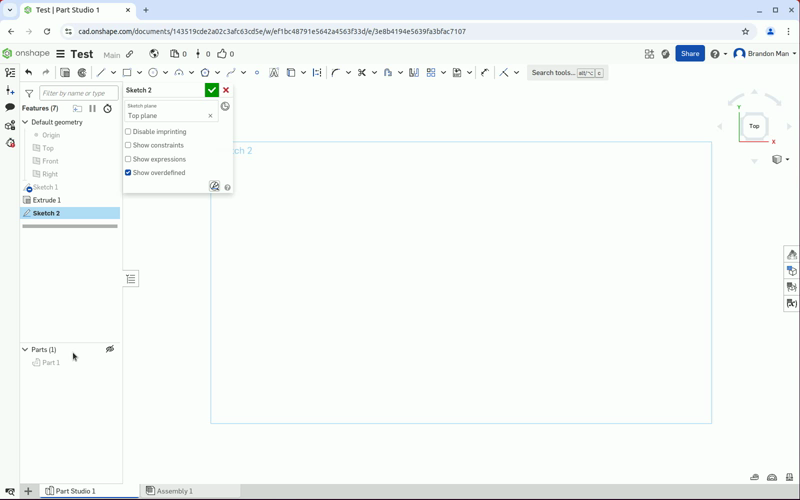
key(l)
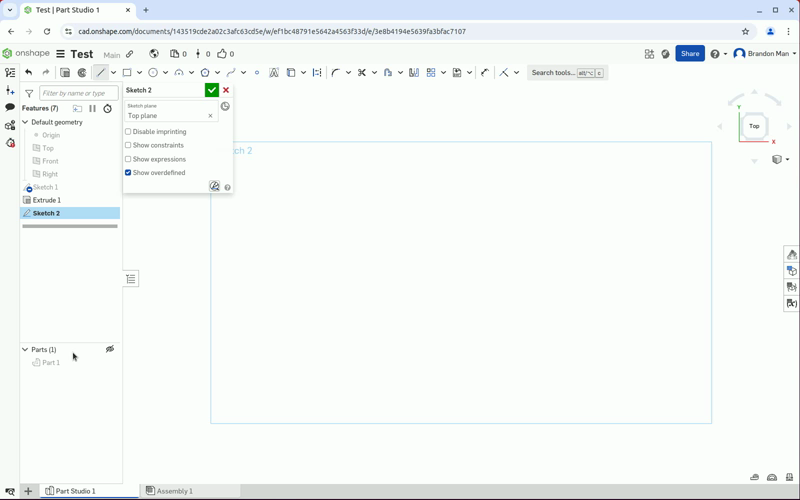
key_down(shift)
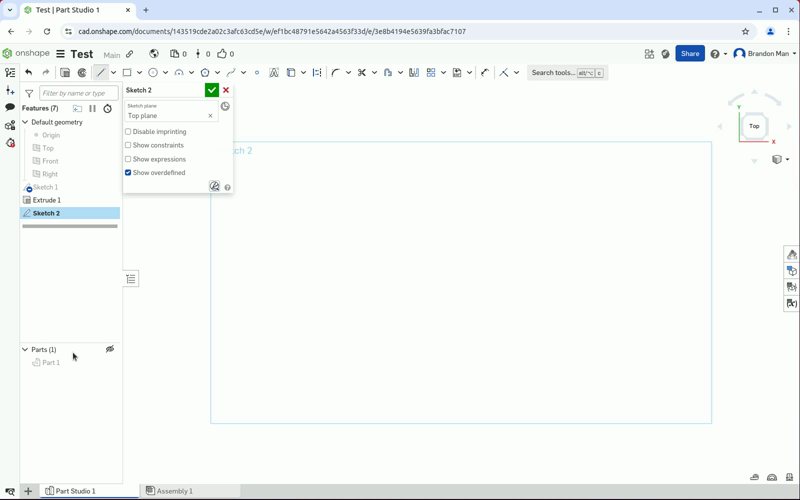
mouse_move(334, 368)
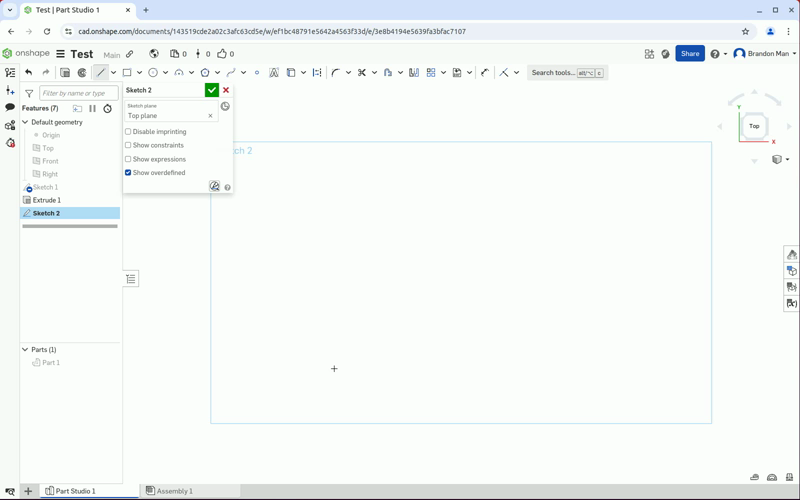
click(334, 368)
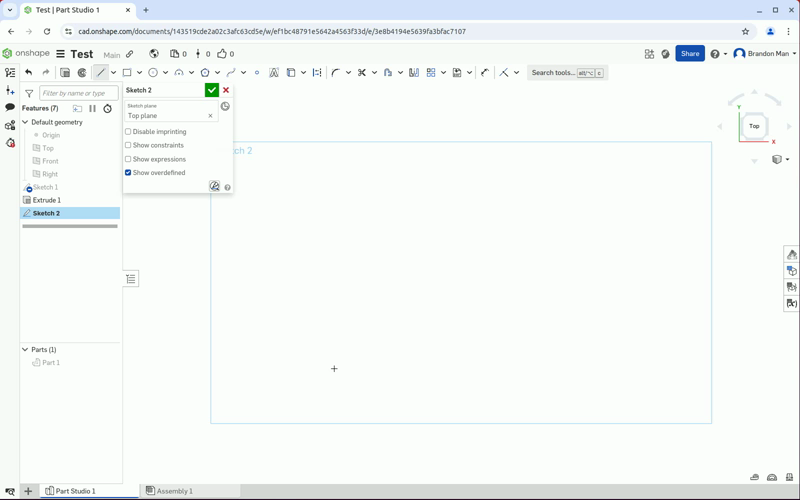
key_up(shift)
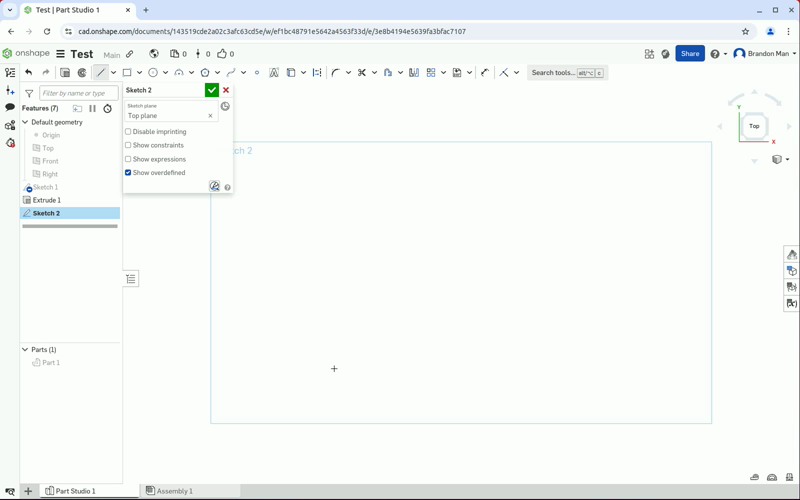
key_down(shift)
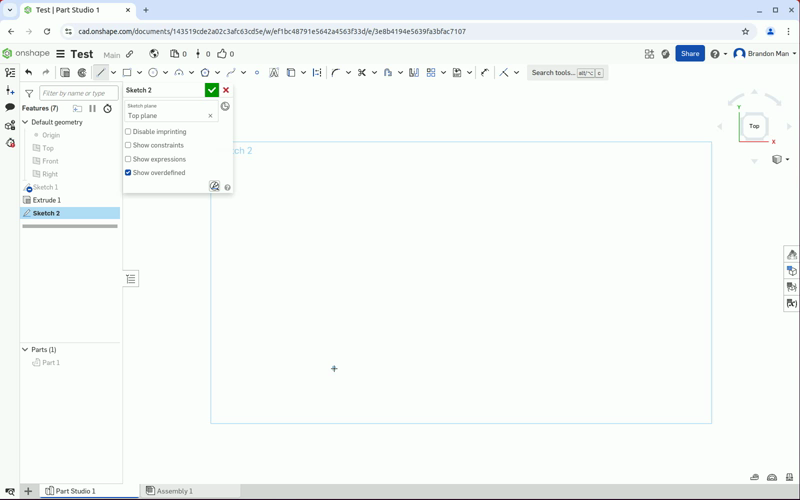
mouse_move(364, 368)
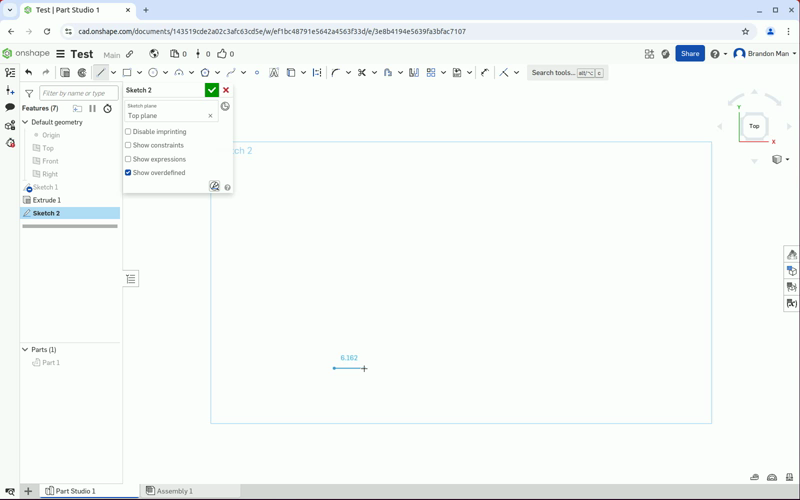
mouse_move(385, 368)
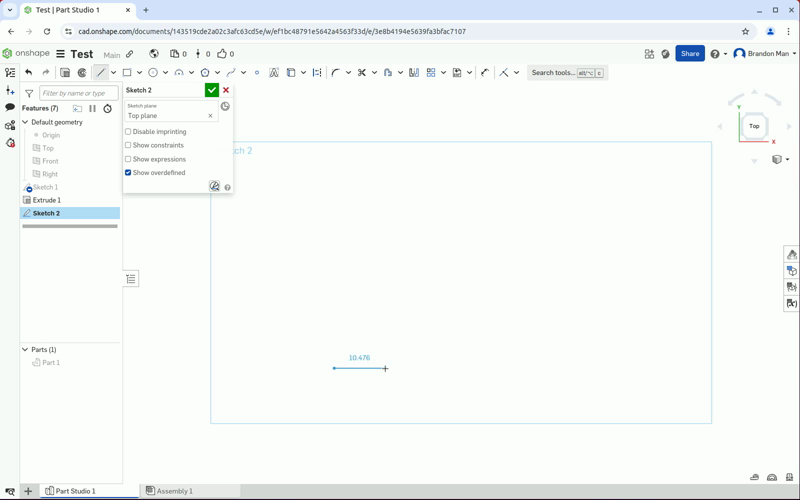
click(385, 368)
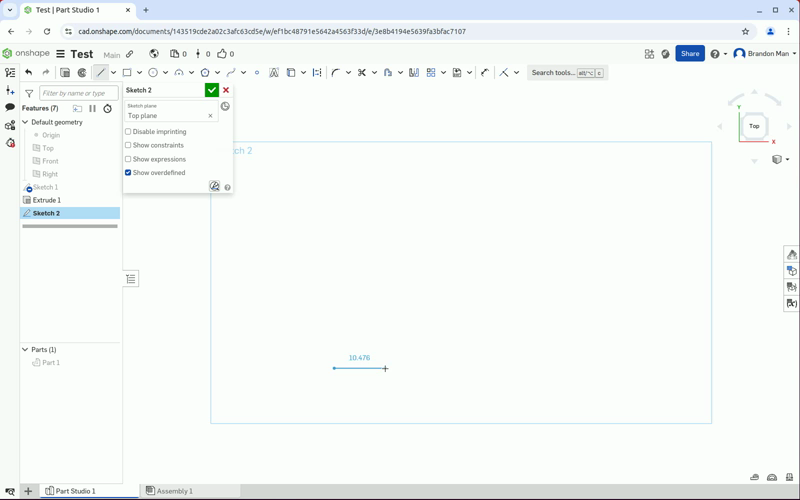
key_up(shift)
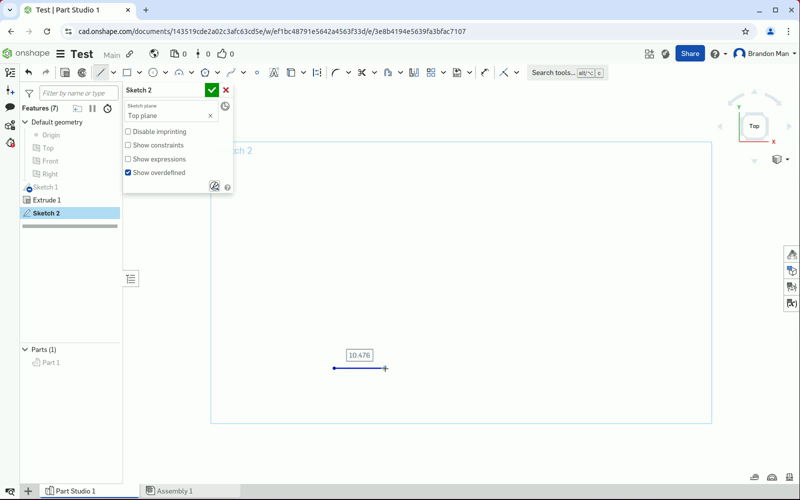
key_down(shift)
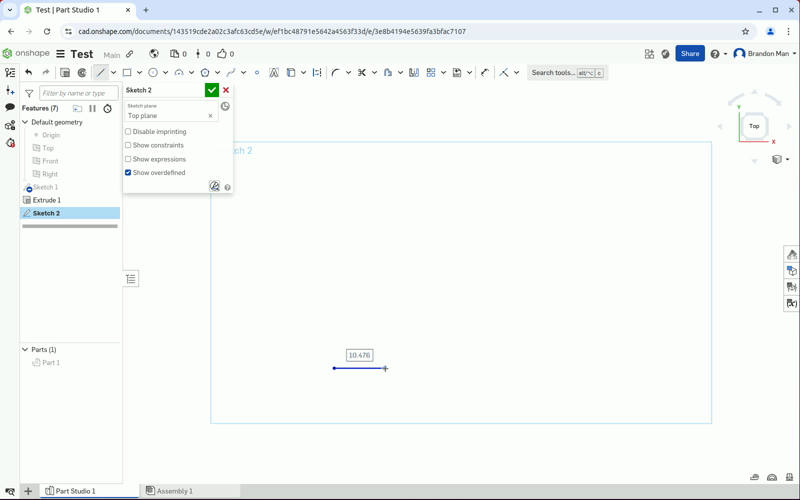
mouse_move(415, 368)
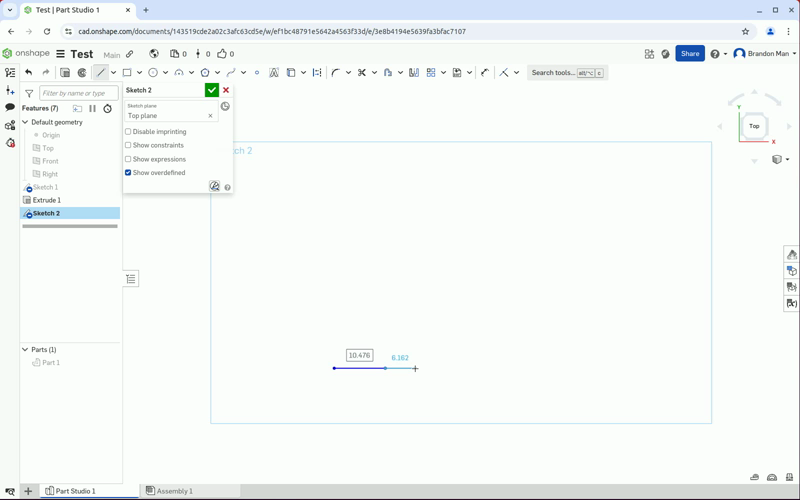
mouse_move(385, 315)
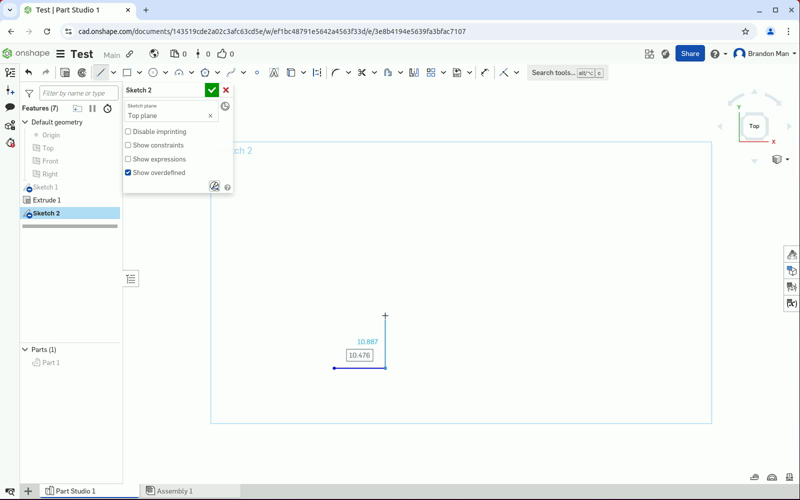
click(385, 315)
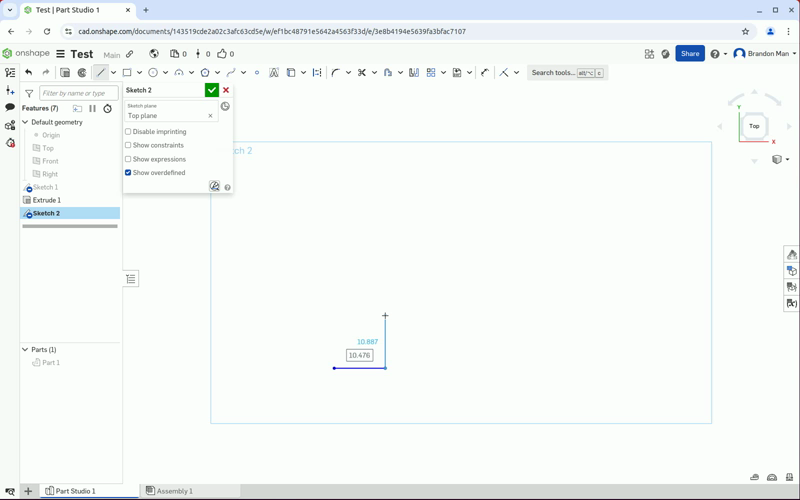
key_up(shift)
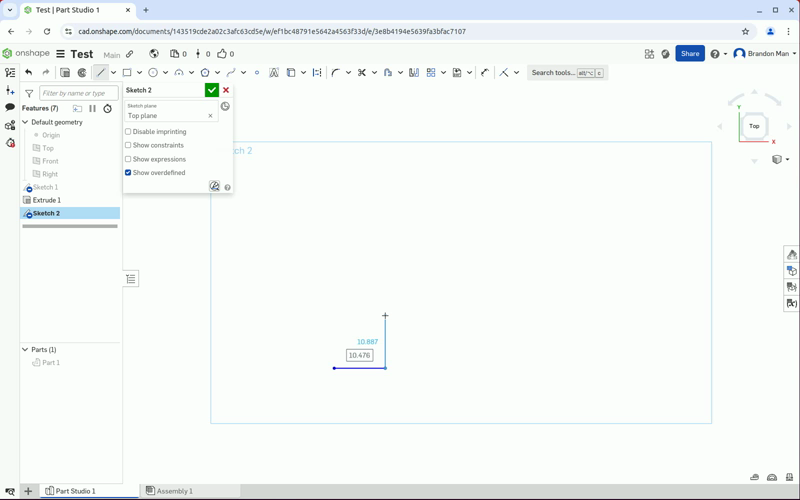
key_down(shift)
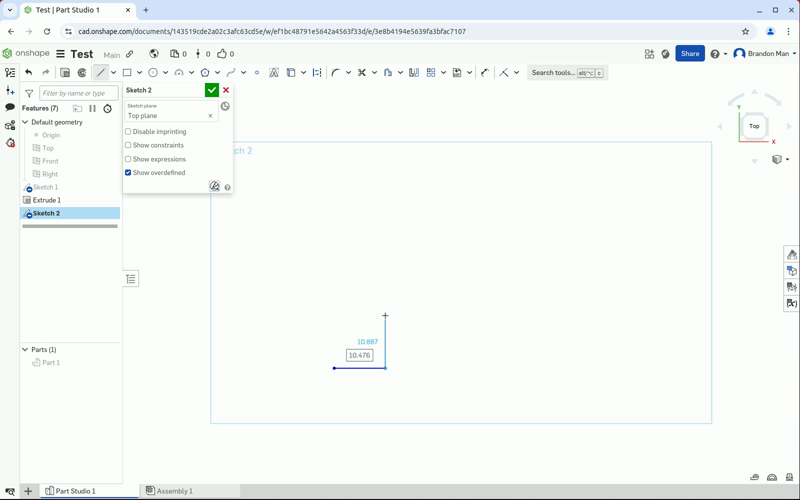
mouse_move(415, 315)
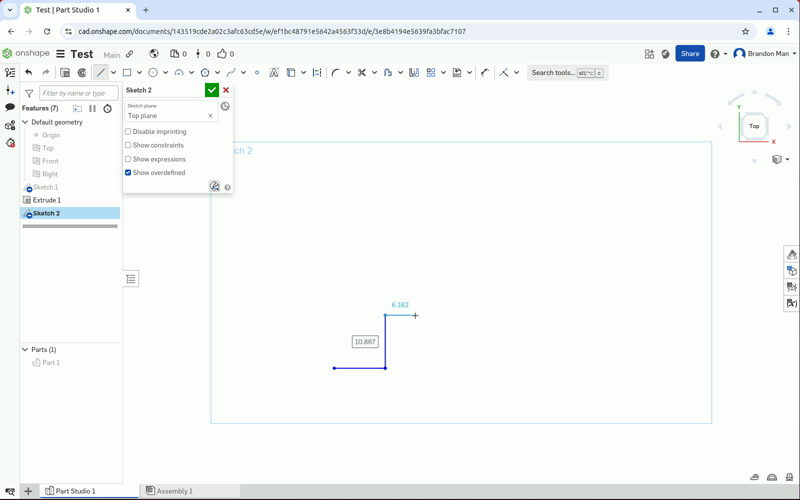
mouse_move(334, 315)
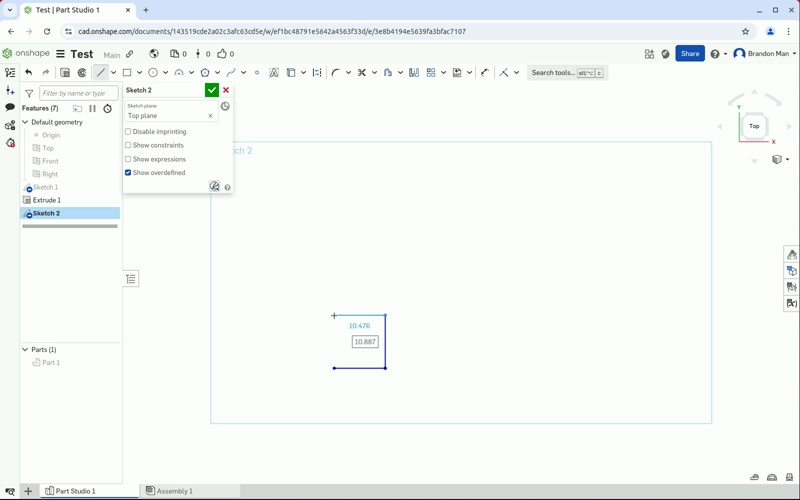
click(334, 315)
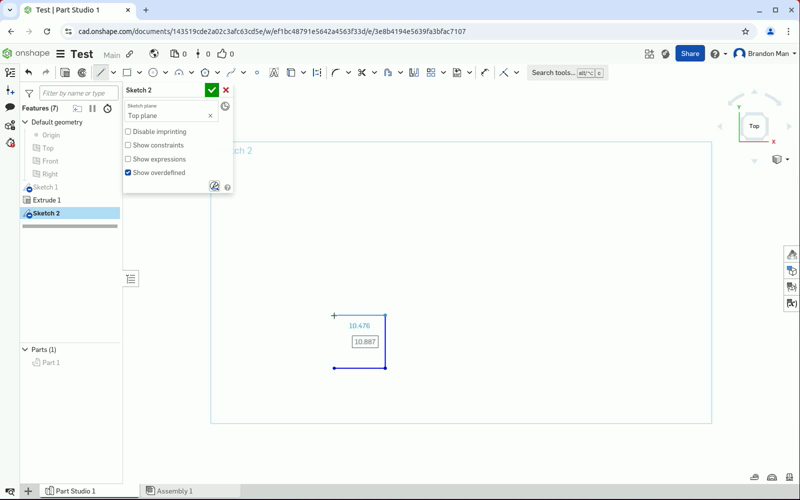
key_up(shift)
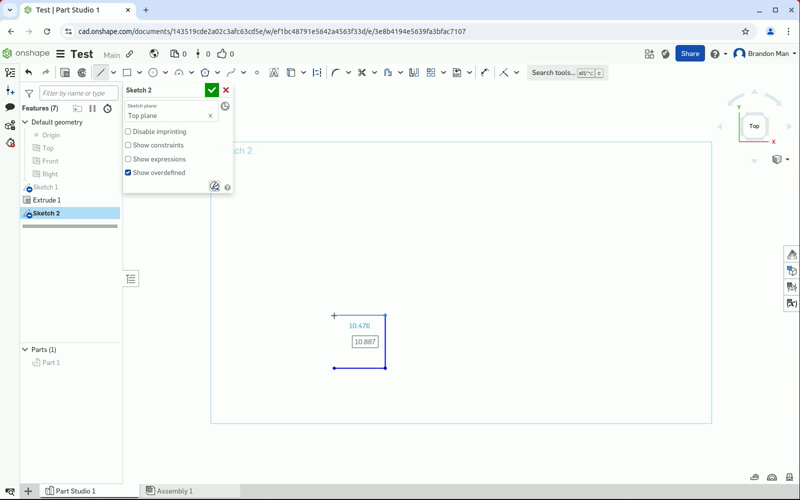
mouse_move(364, 315)
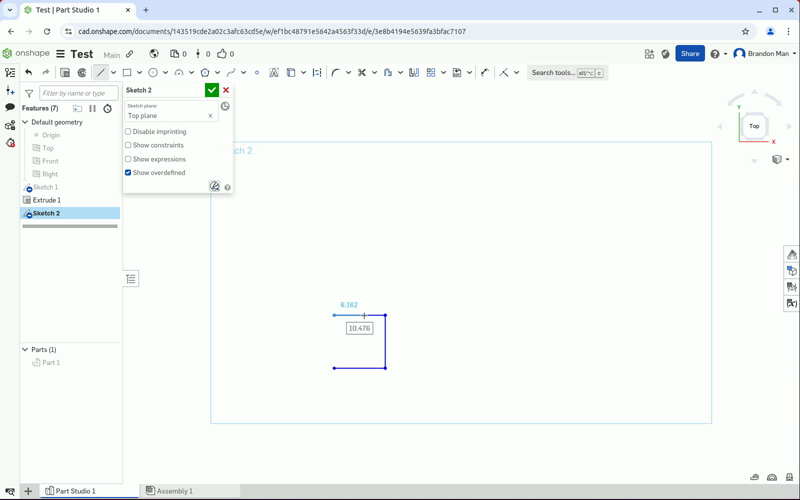
key_down(shift)
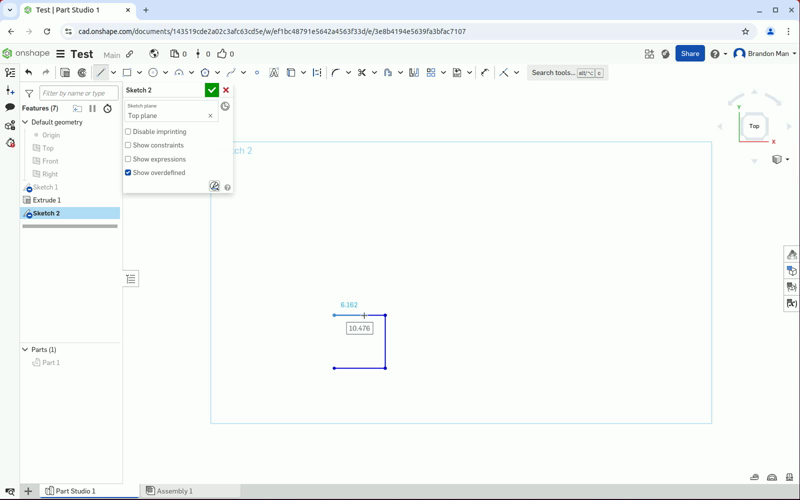
mouse_move(334, 368)
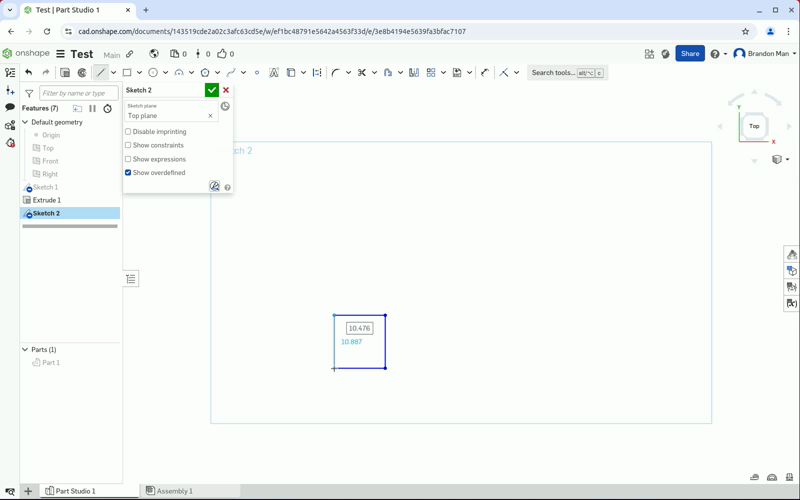
key_up(shift)
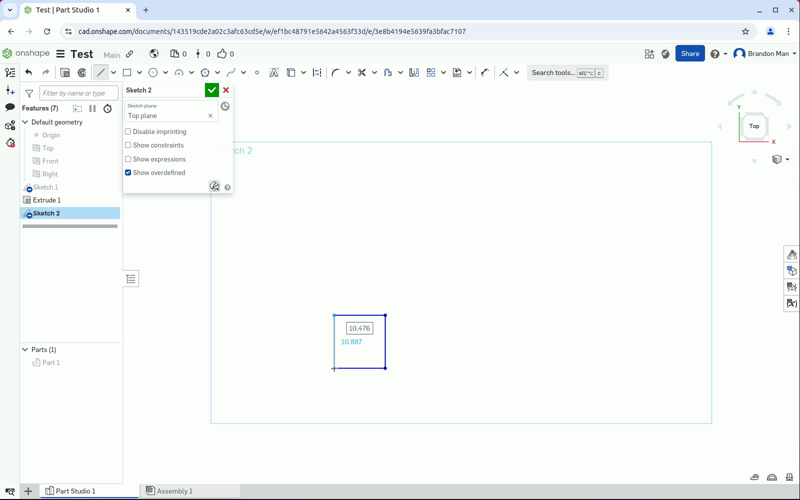
click(334, 368)
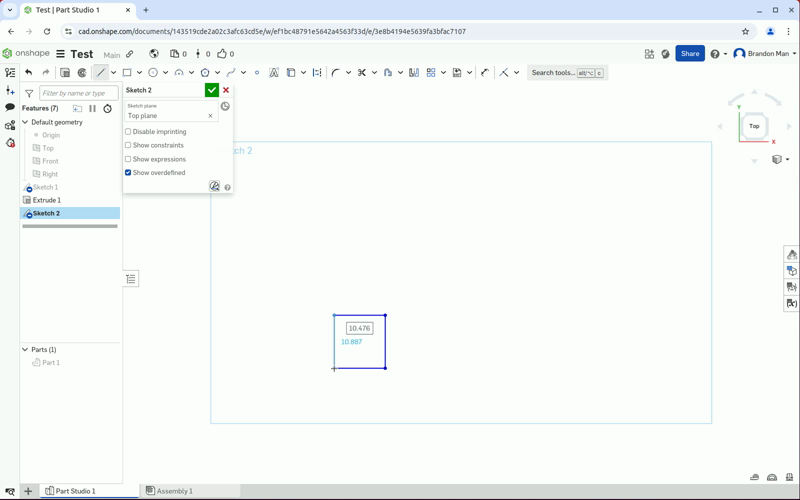
key(esc)
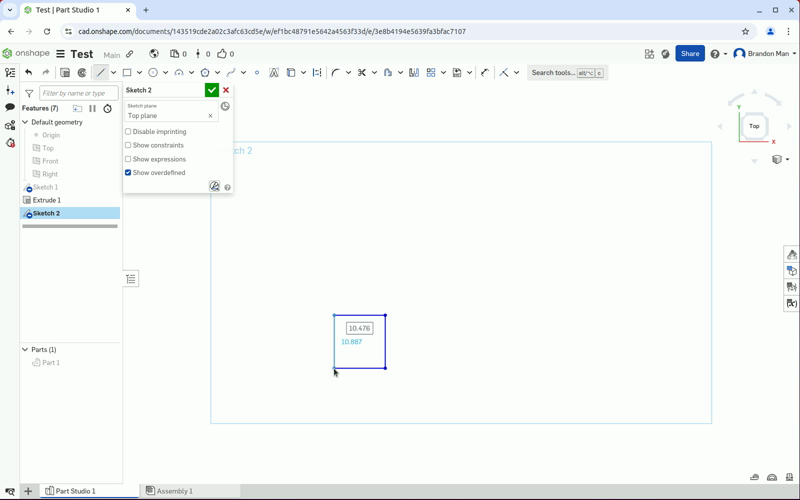
mouse_move(363, 322)
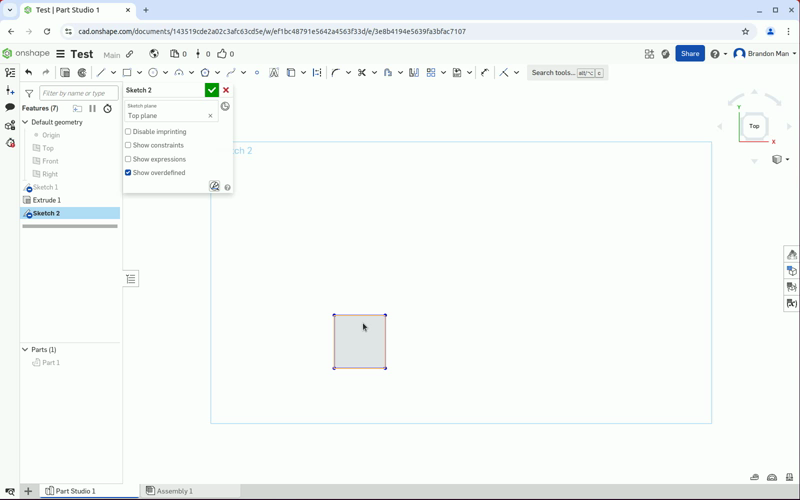
click(363, 322)
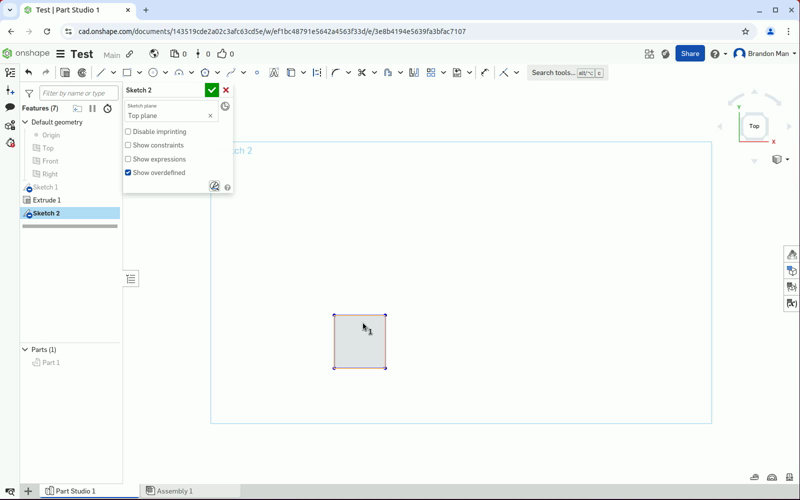
mouse_move(73, 352)
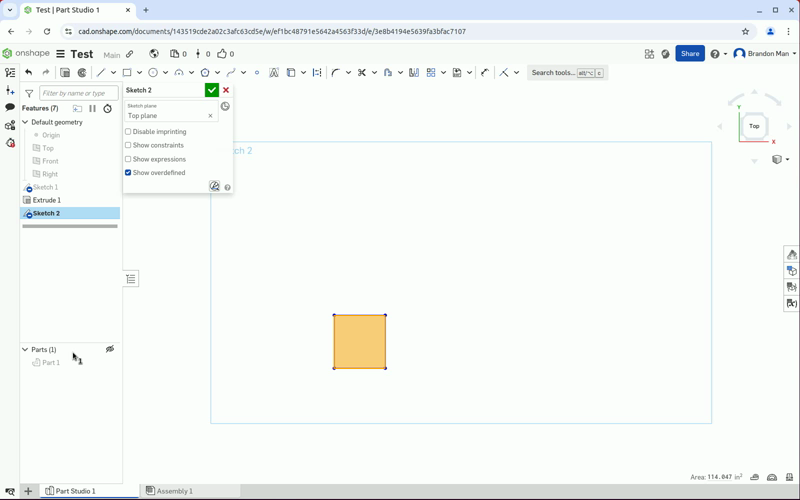
key(shift+y)
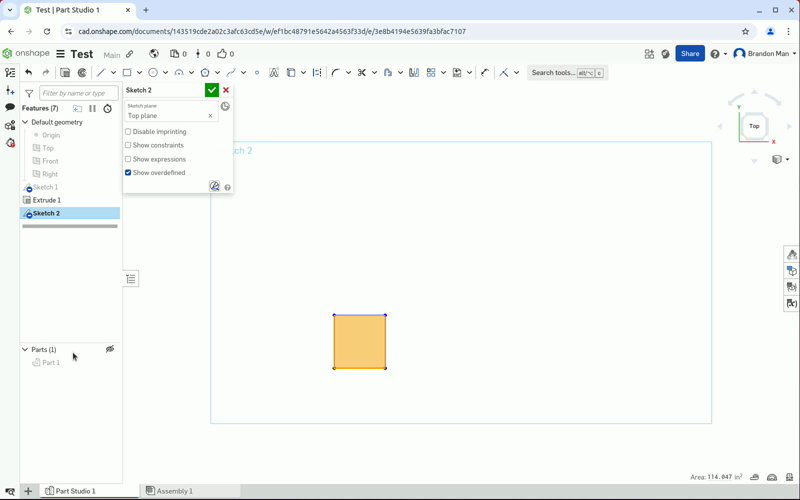
key(shift+e)
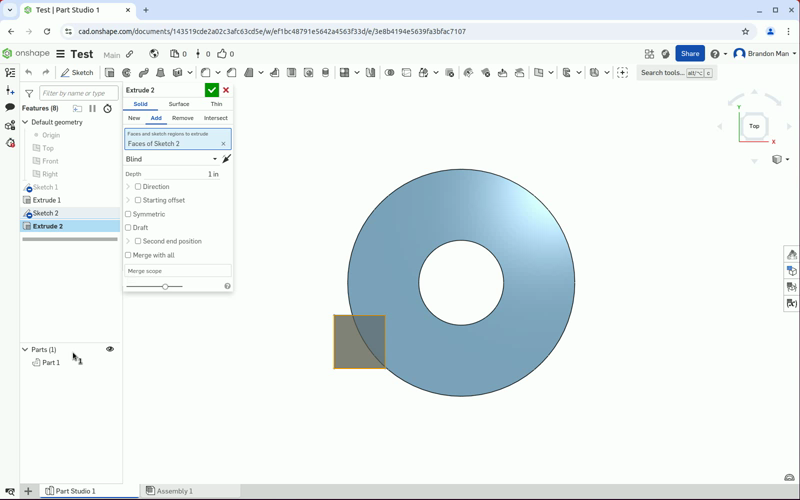
mouse_move(143, 106)
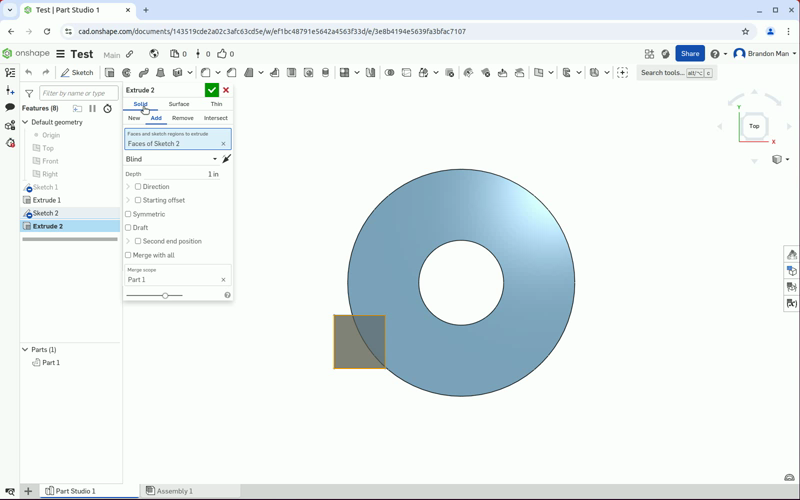
click(143, 106)
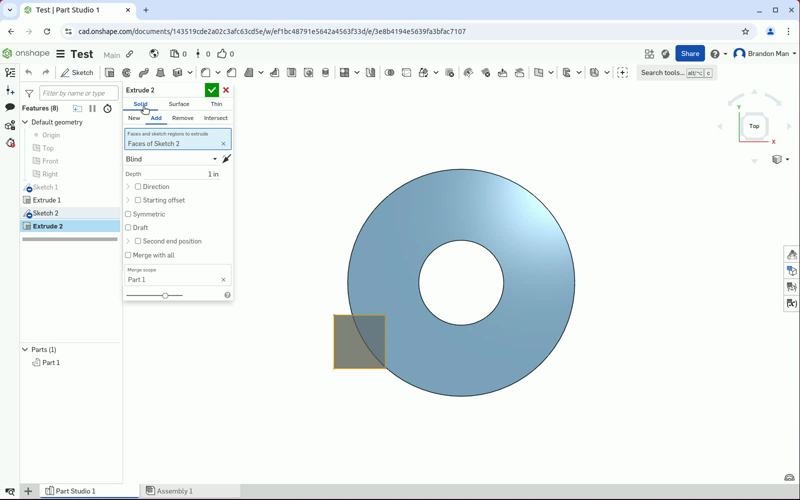
mouse_move(186, 120)
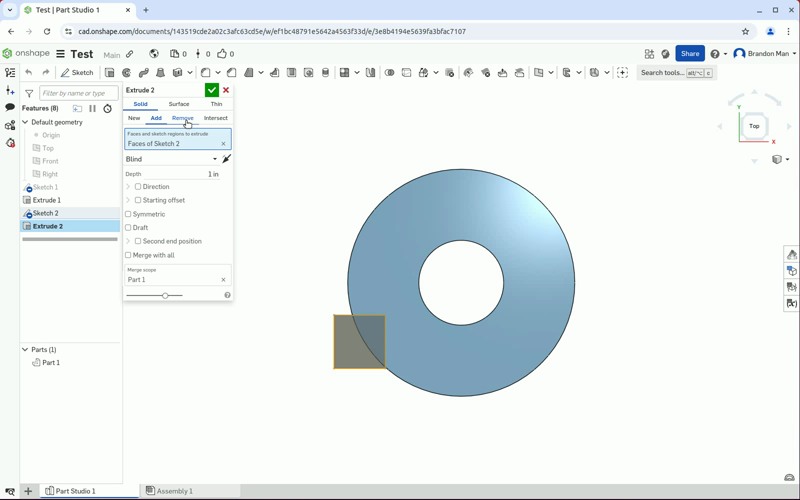
click(186, 120)
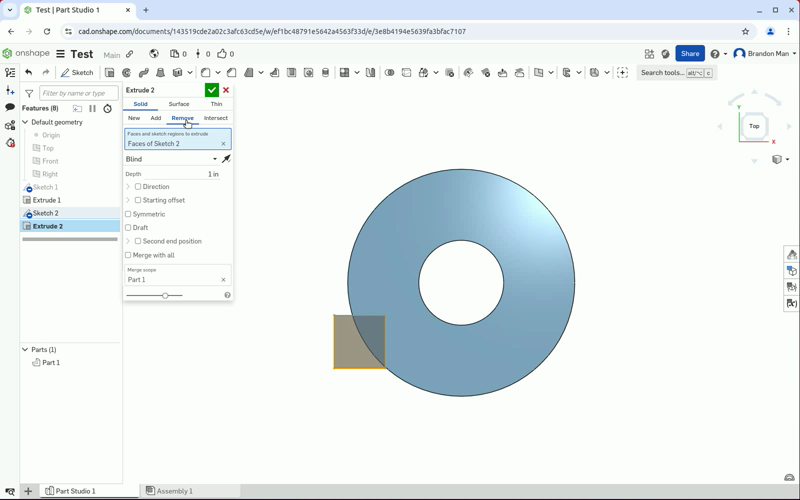
key(tab, 4)
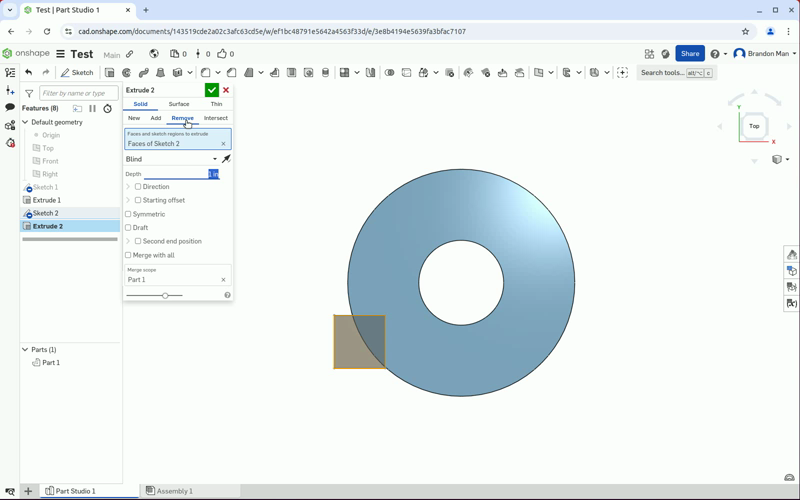
text(32.256)
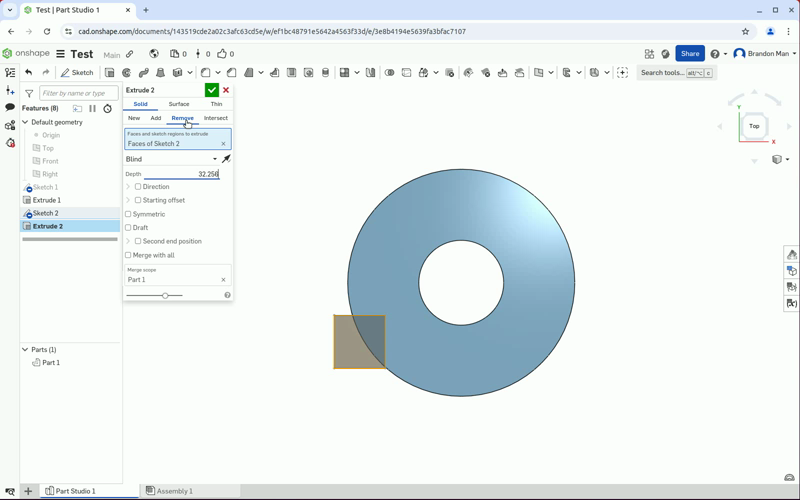
key(tab, 3)
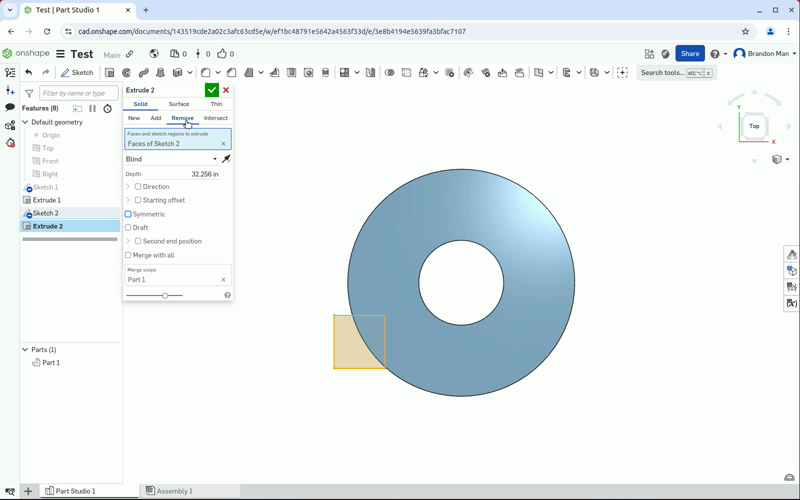
key(space)
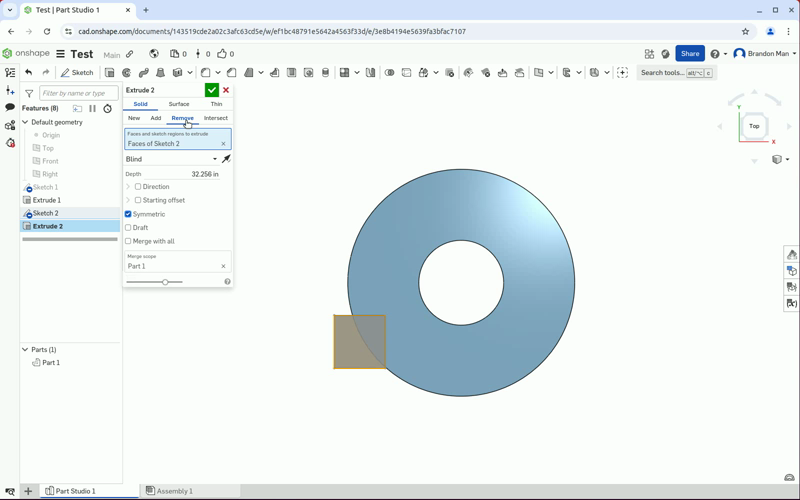
key(tab, 2)
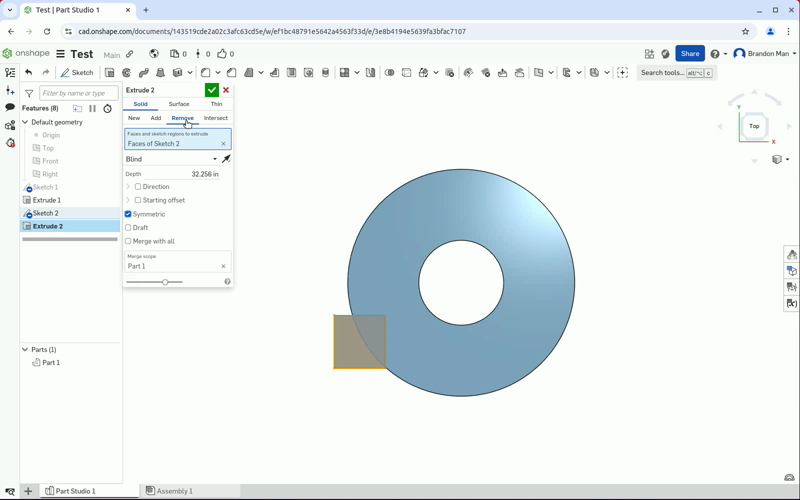
key(space)
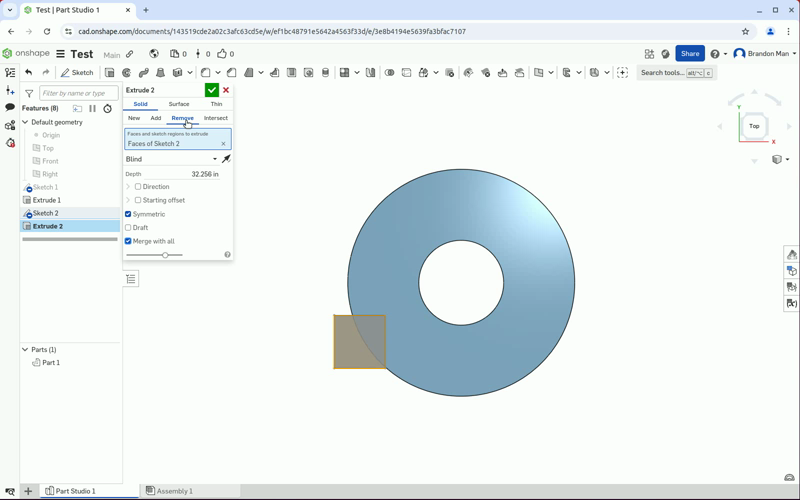
key(enter)
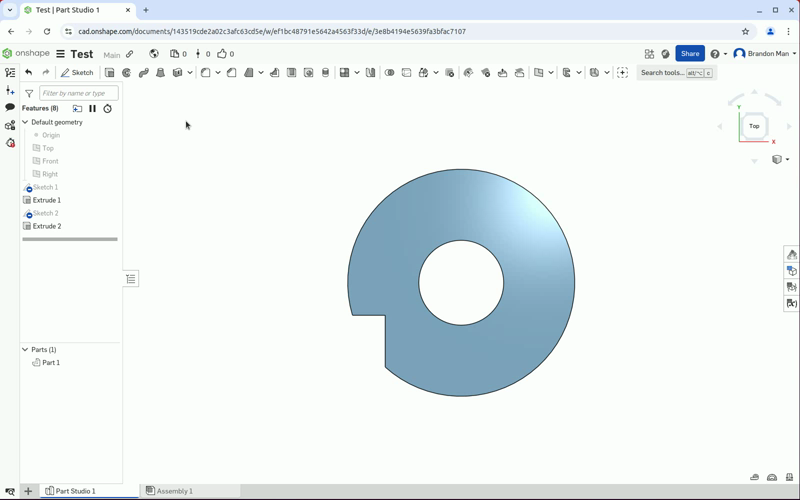
key(shift+h)
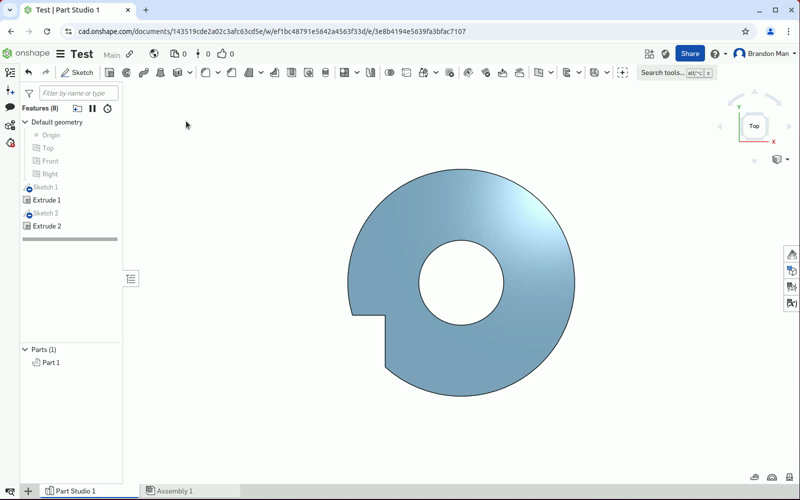
key(shift+h)
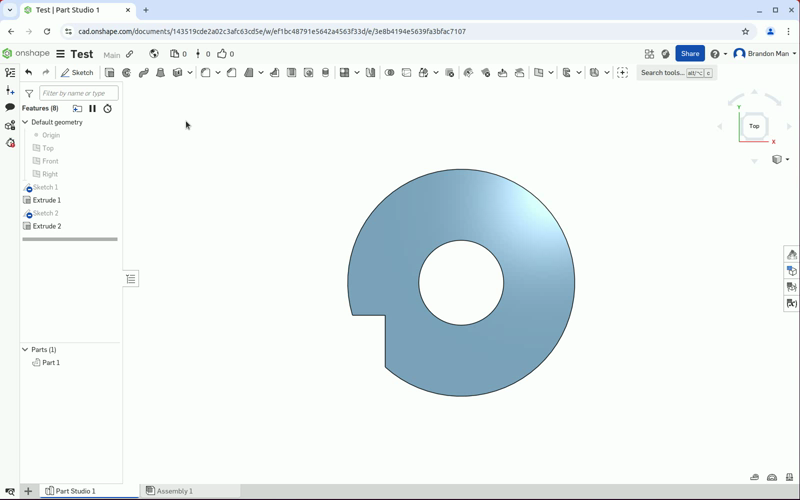
mouse_move(73, 189)
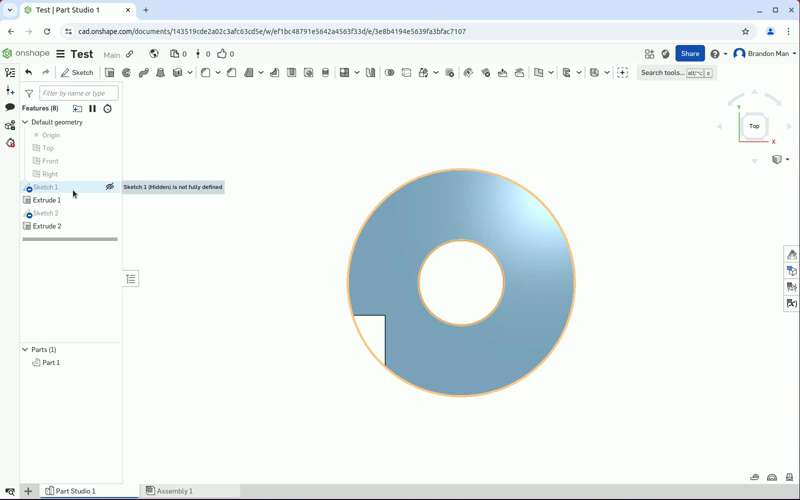
click(73, 189)
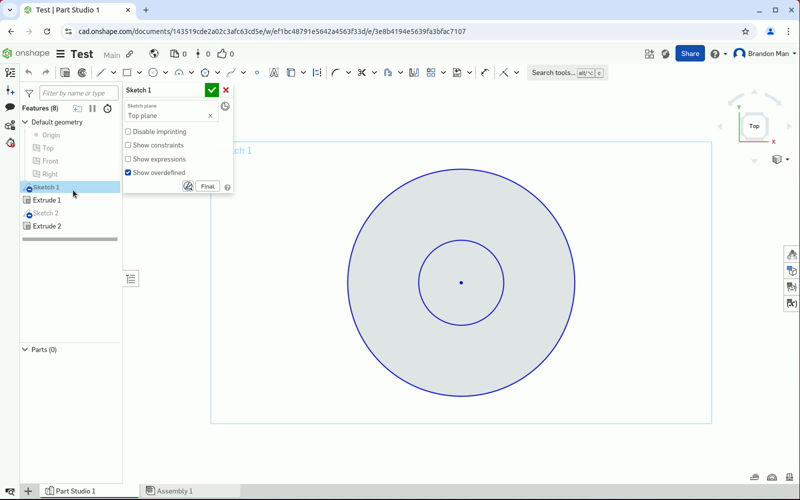
mouse_move(229, 92)
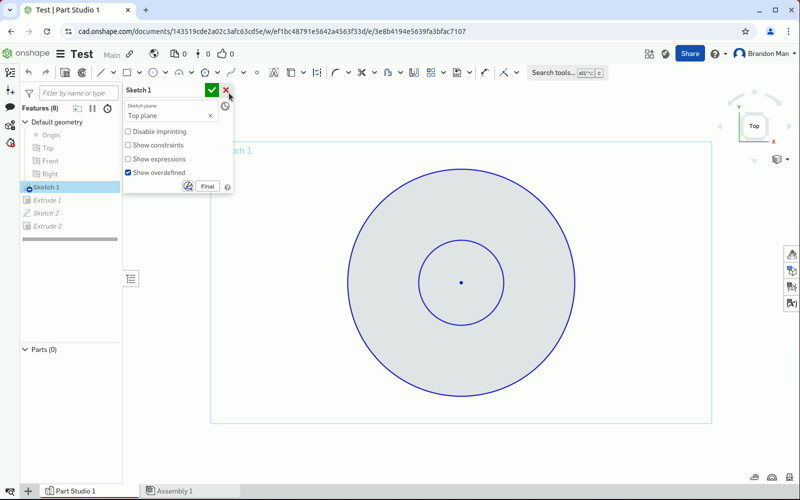
click(229, 92)
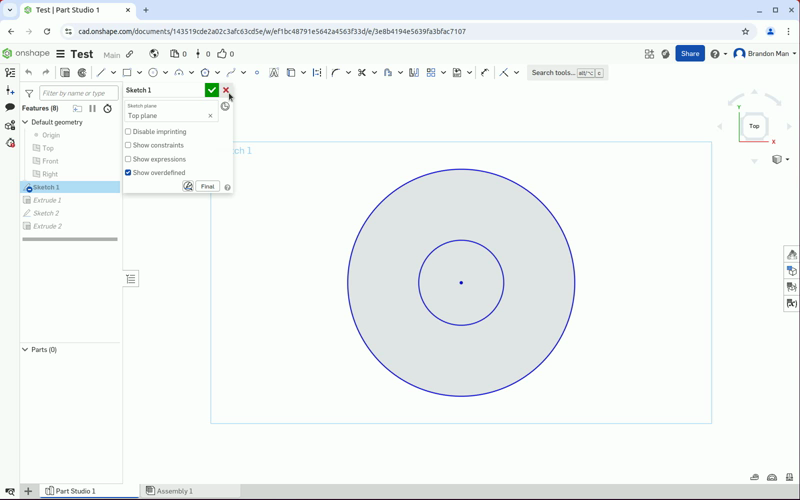
key(shift+s)
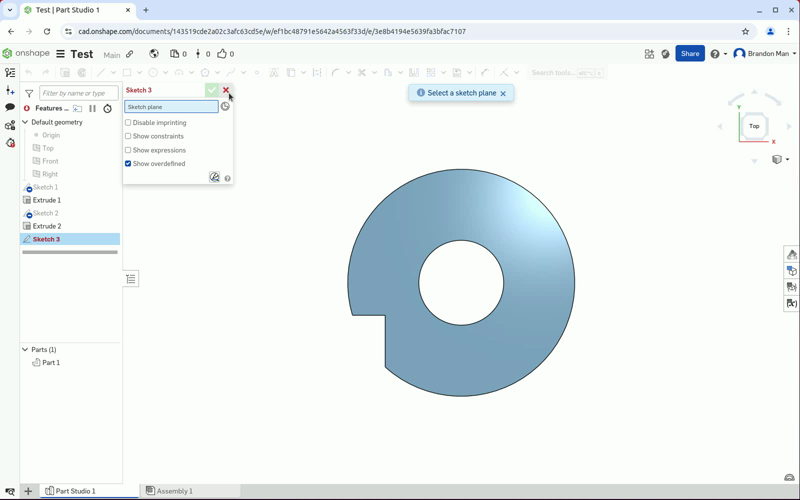
mouse_move(73, 150)
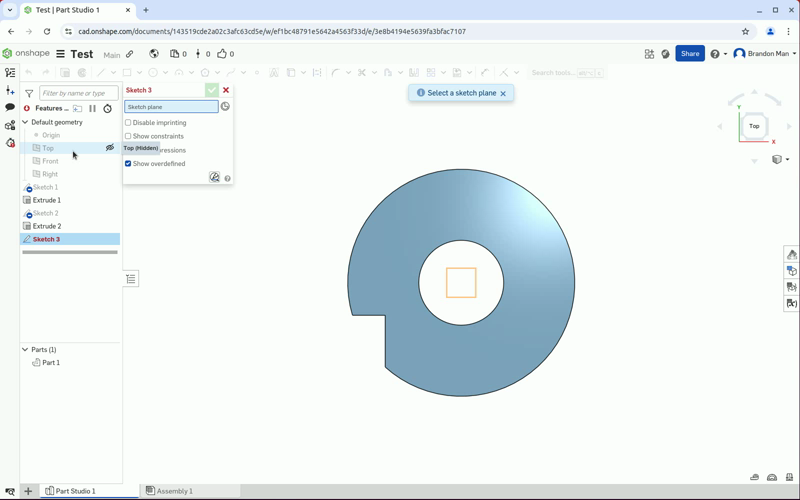
click(73, 150)
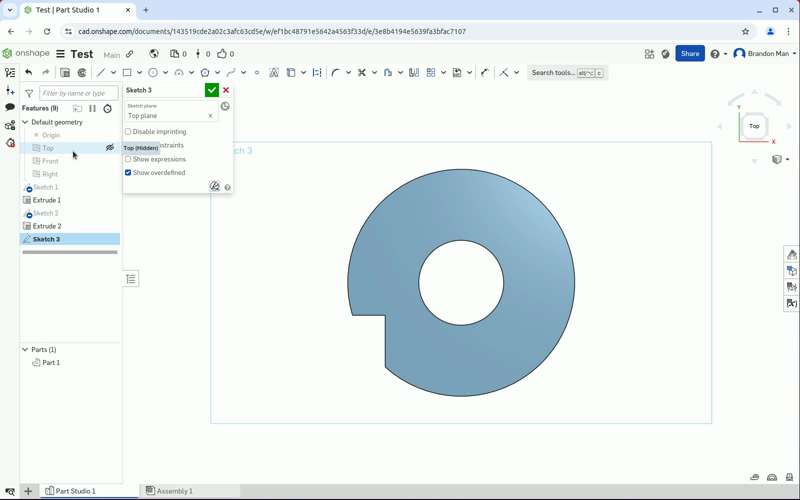
mouse_move(73, 352)
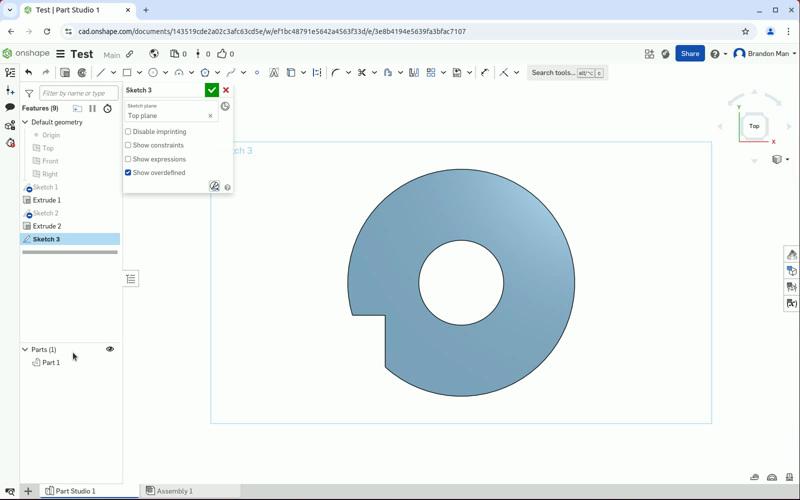
key(y)
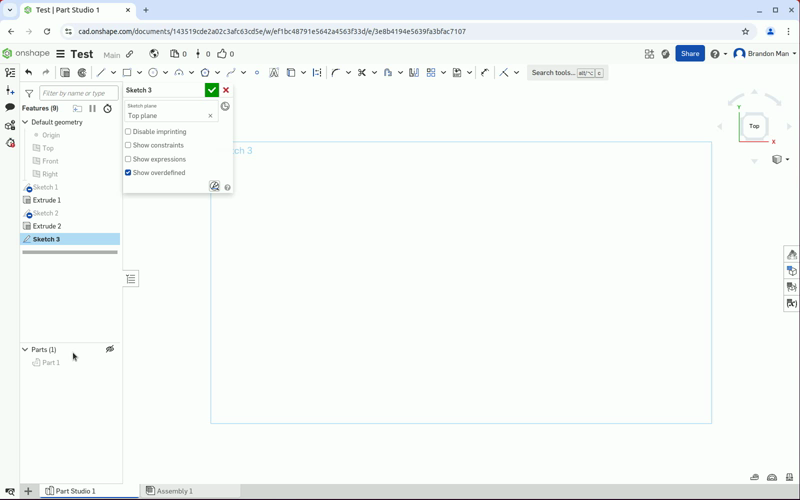
key(l)
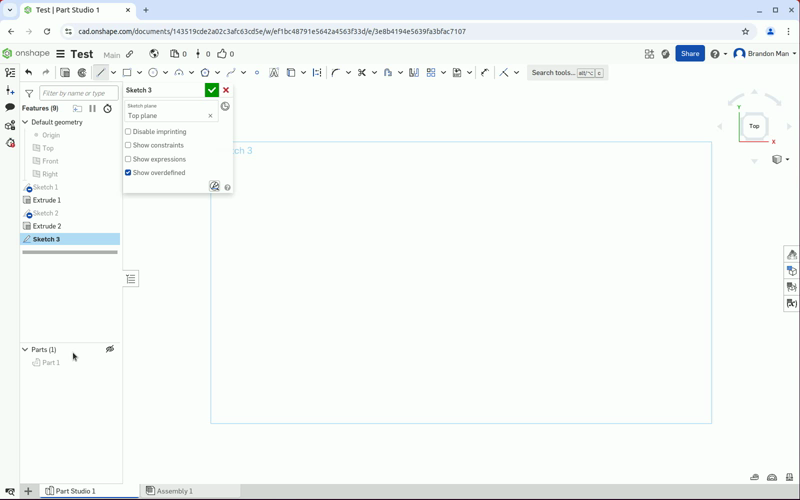
key_down(shift)
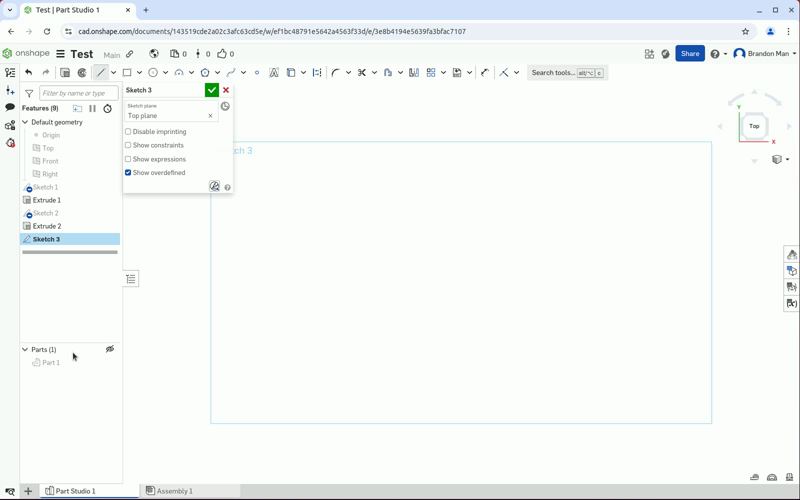
mouse_move(549, 383)
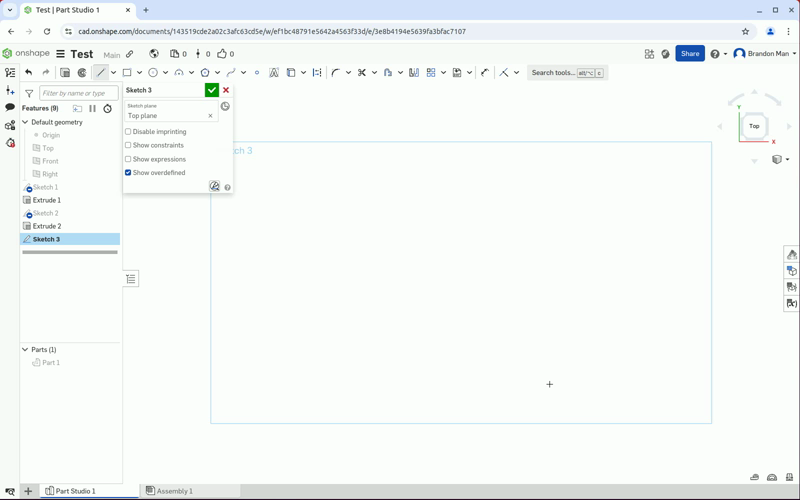
click(549, 383)
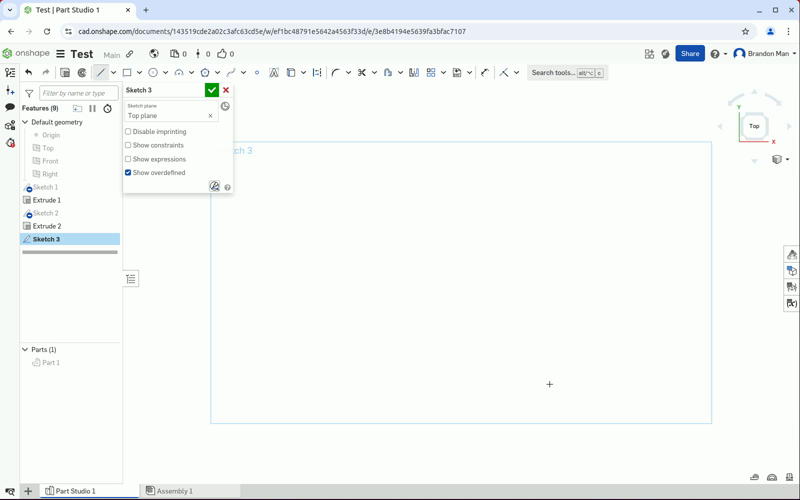
key_up(shift)
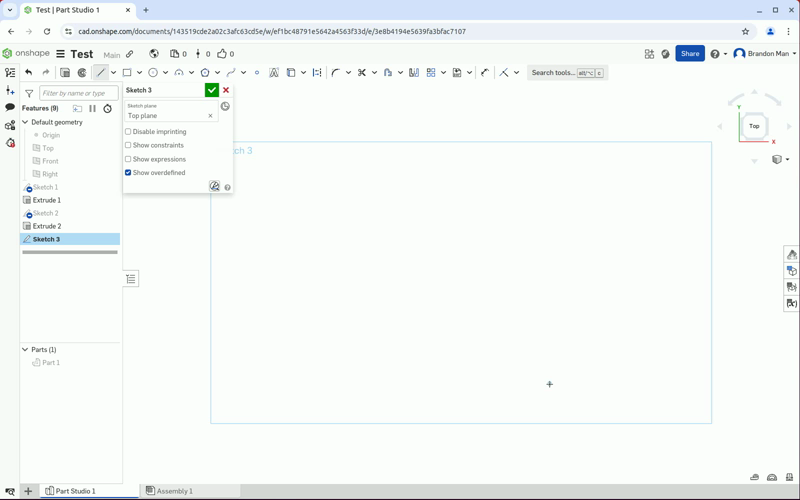
key_down(shift)
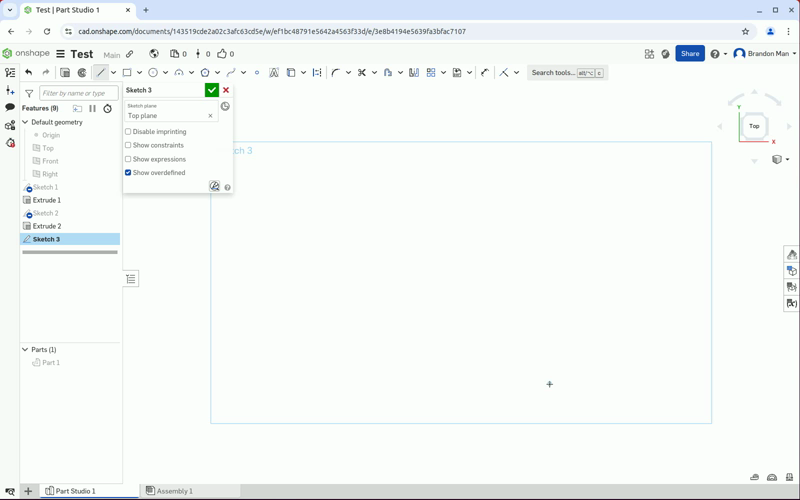
mouse_move(589, 383)
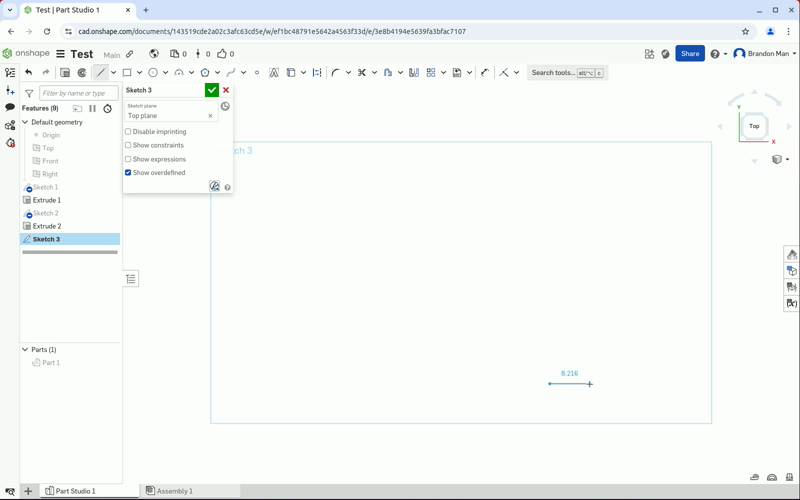
click(589, 383)
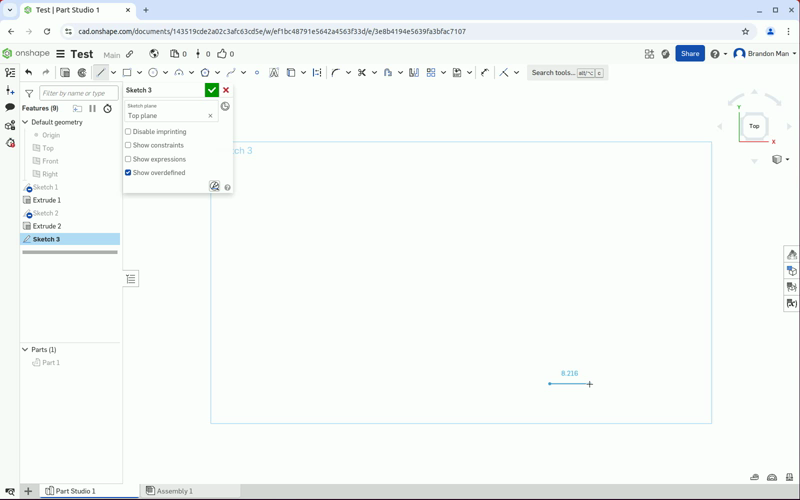
key_up(shift)
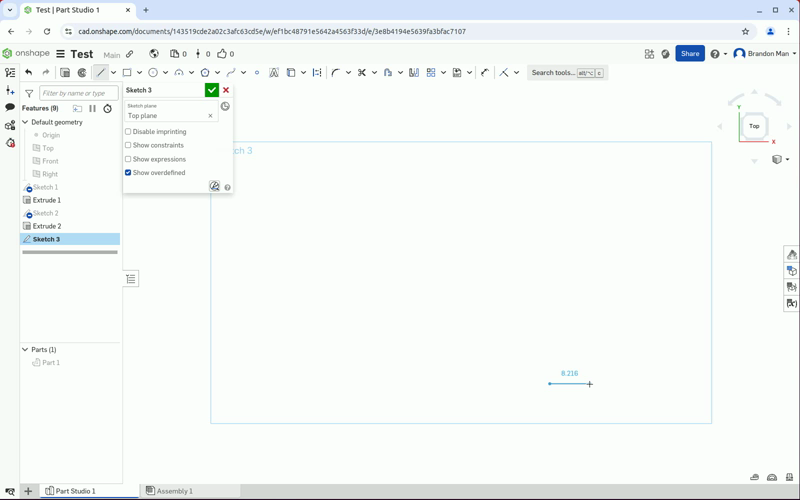
key_down(shift)
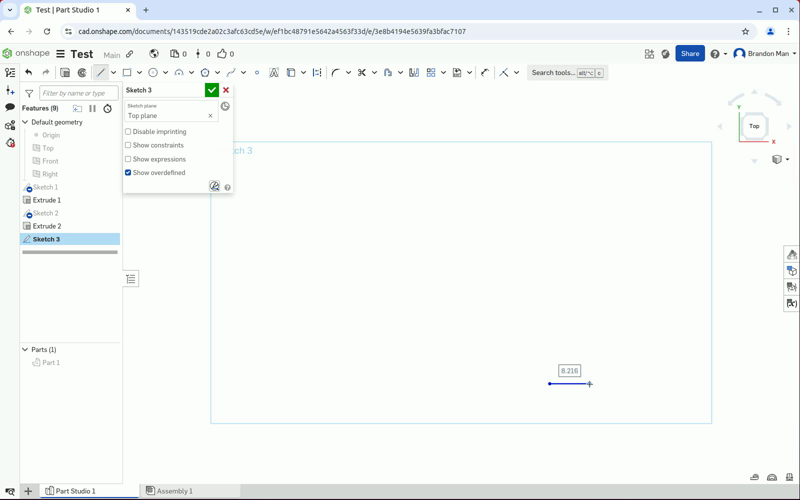
mouse_move(589, 315)
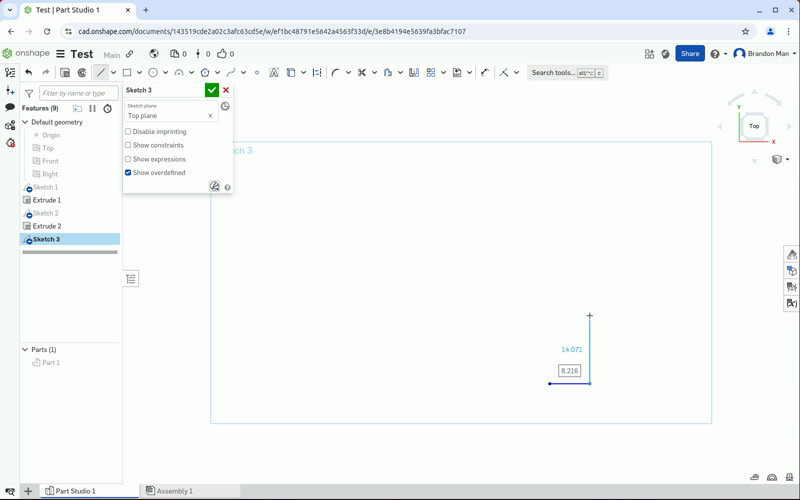
click(589, 315)
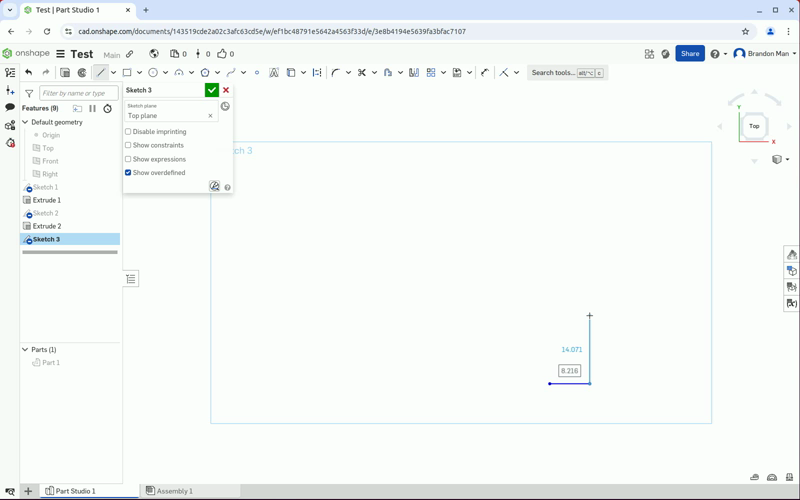
key_up(shift)
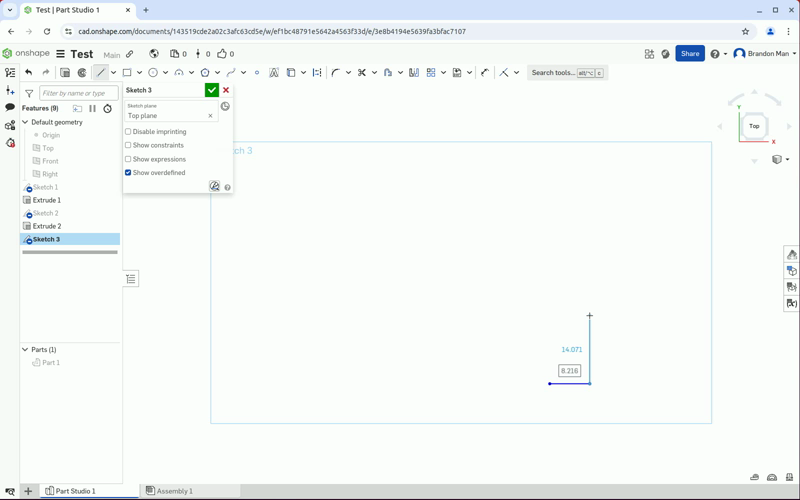
key_down(shift)
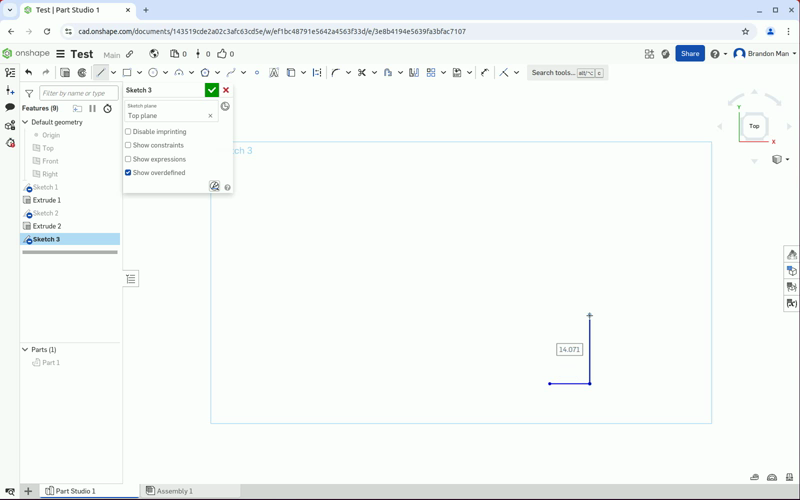
mouse_move(549, 315)
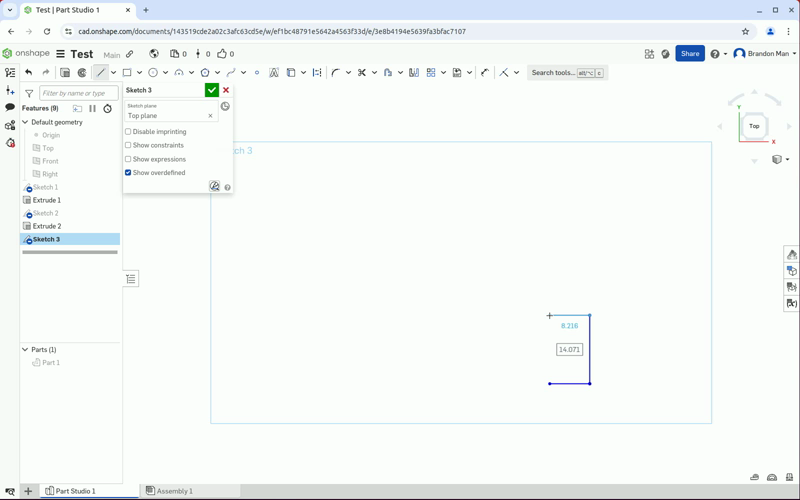
click(549, 315)
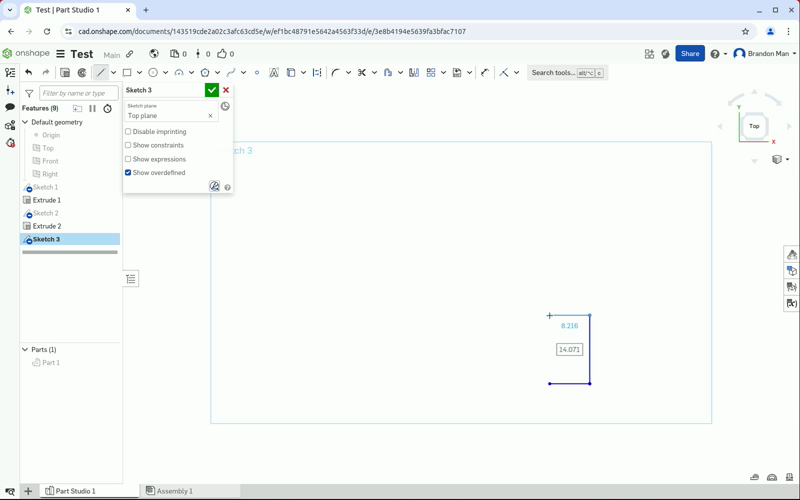
key_up(shift)
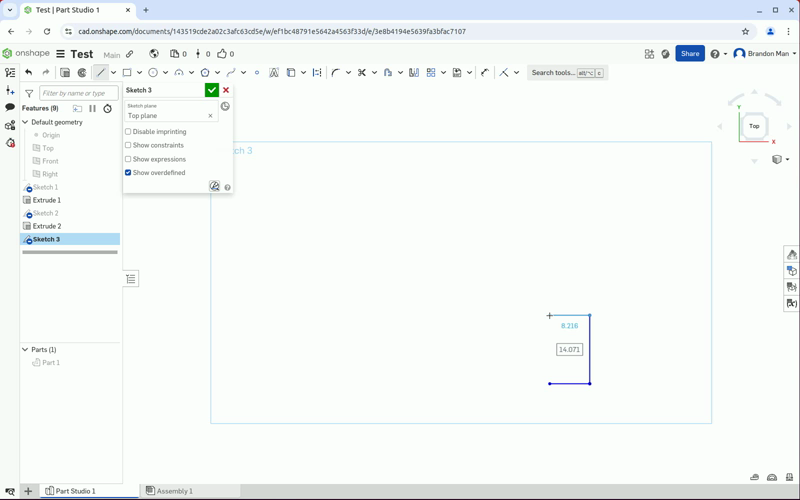
key_down(shift)
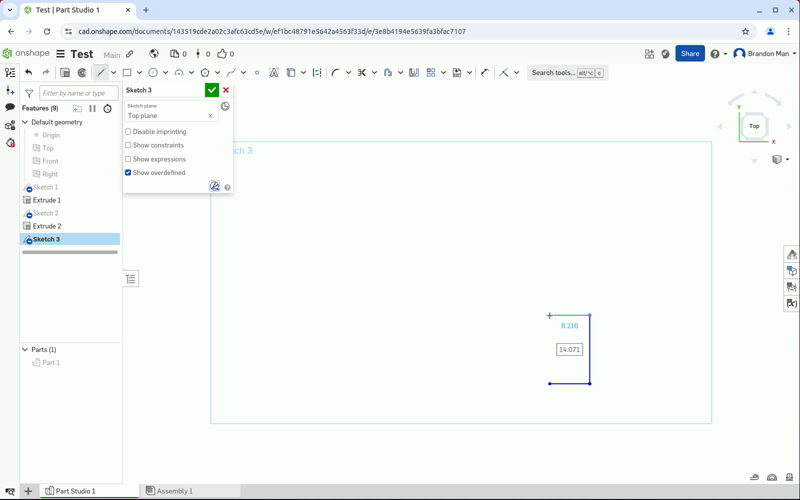
mouse_move(549, 383)
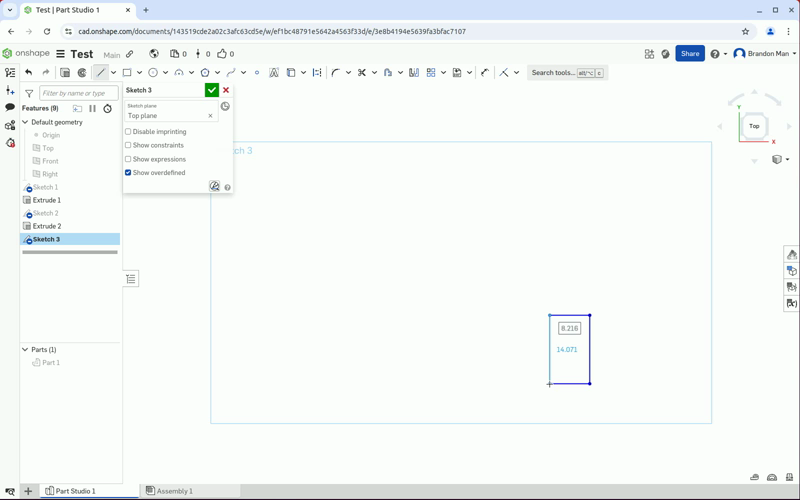
key_up(shift)
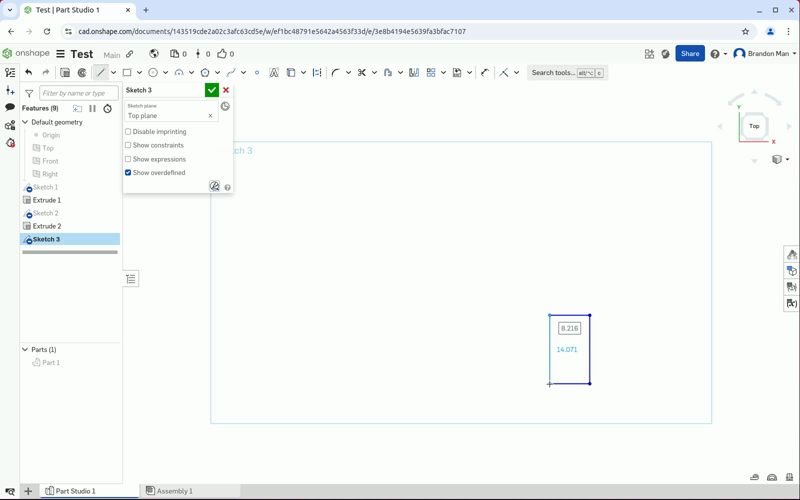
click(549, 383)
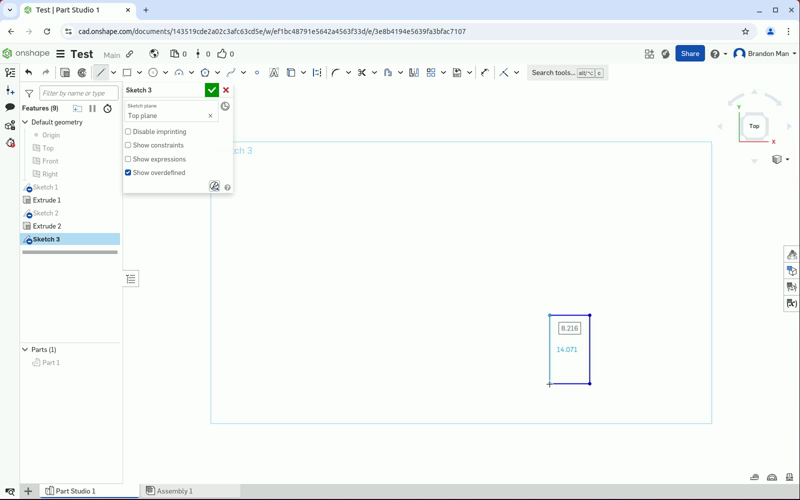
key(esc)
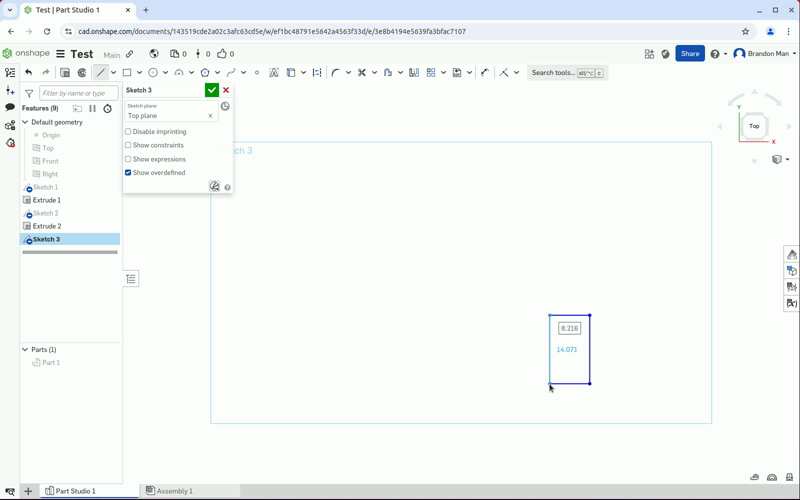
mouse_move(589, 340)
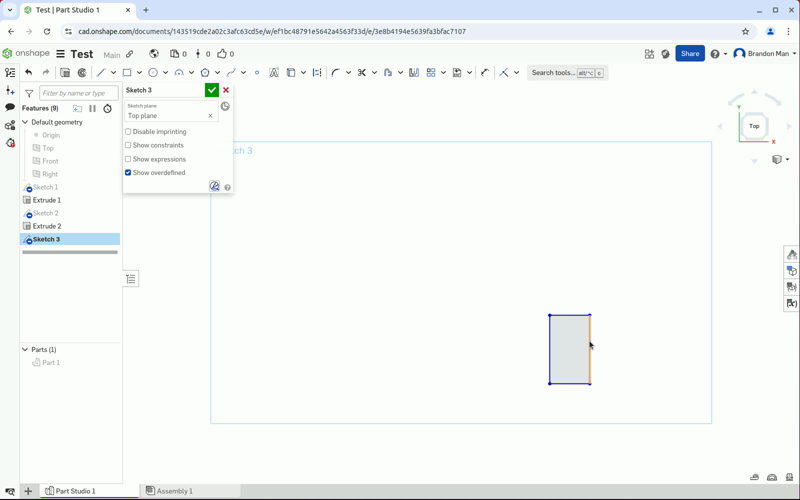
click(589, 340)
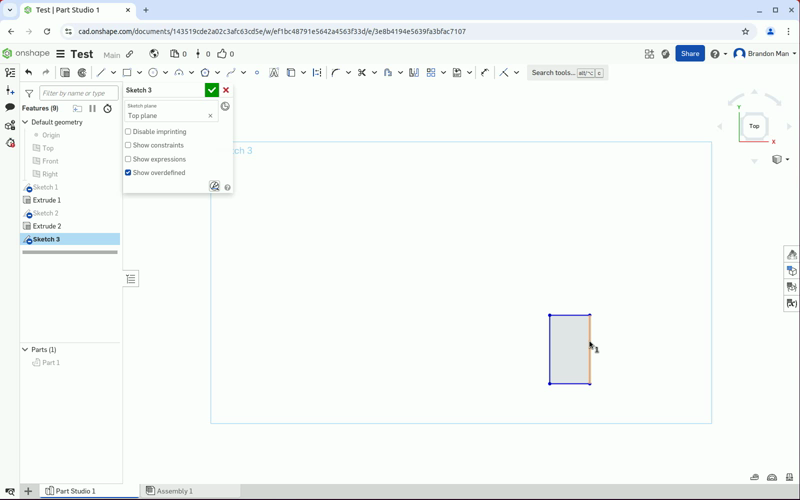
mouse_move(73, 352)
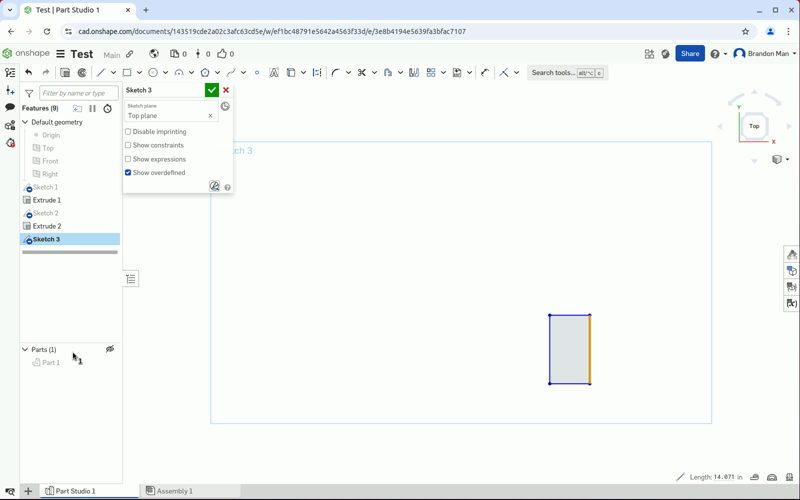
key(shift+y)
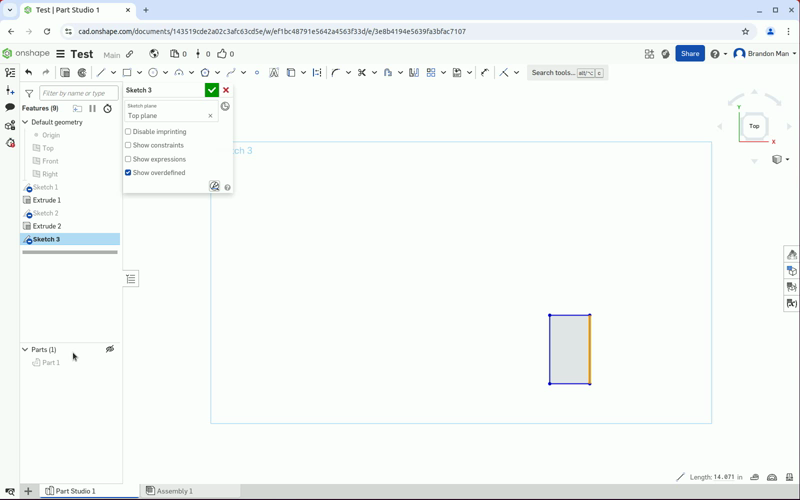
key(shift+e)
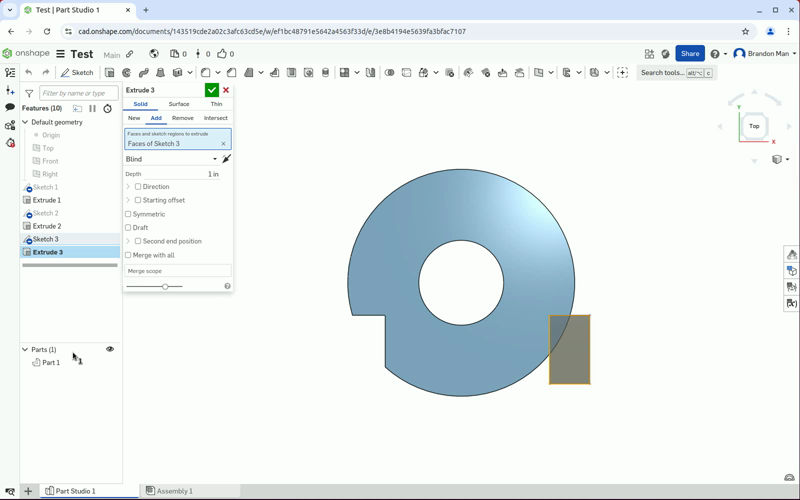
mouse_move(143, 106)
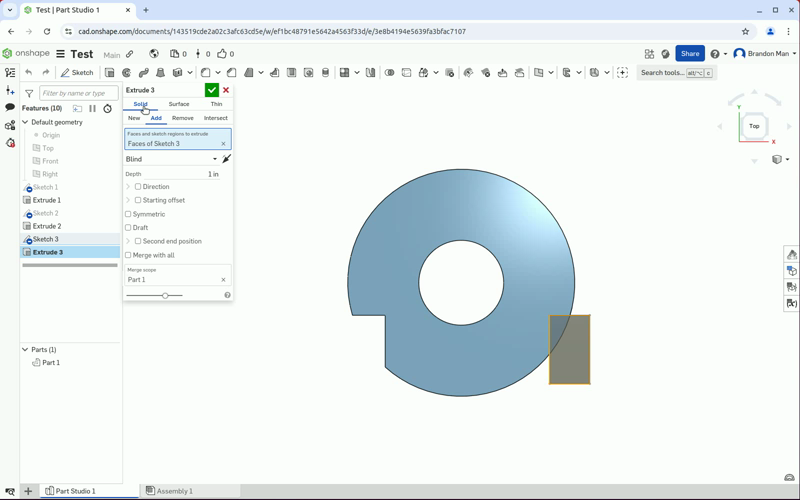
click(143, 106)
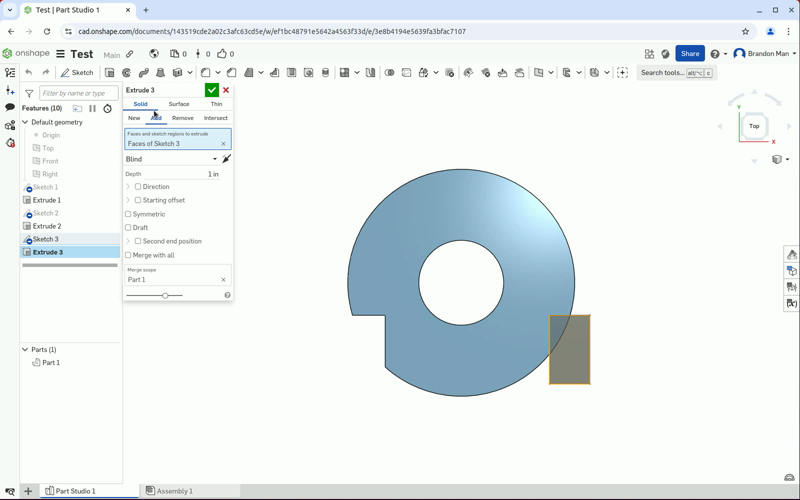
mouse_move(186, 120)
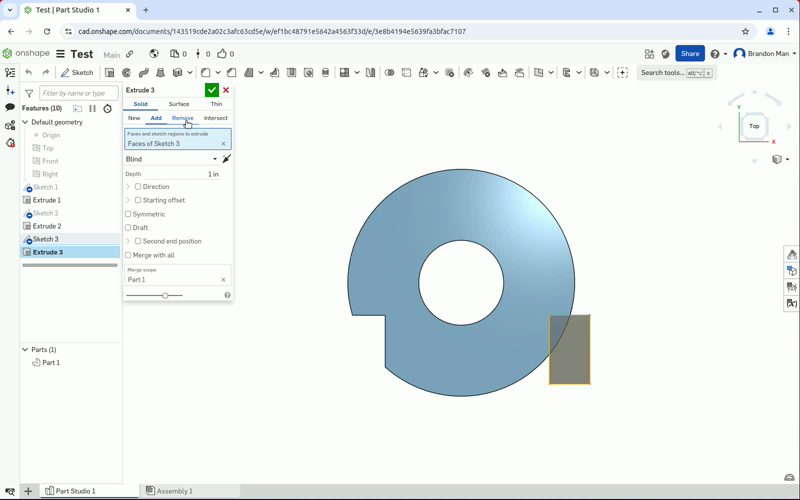
click(186, 120)
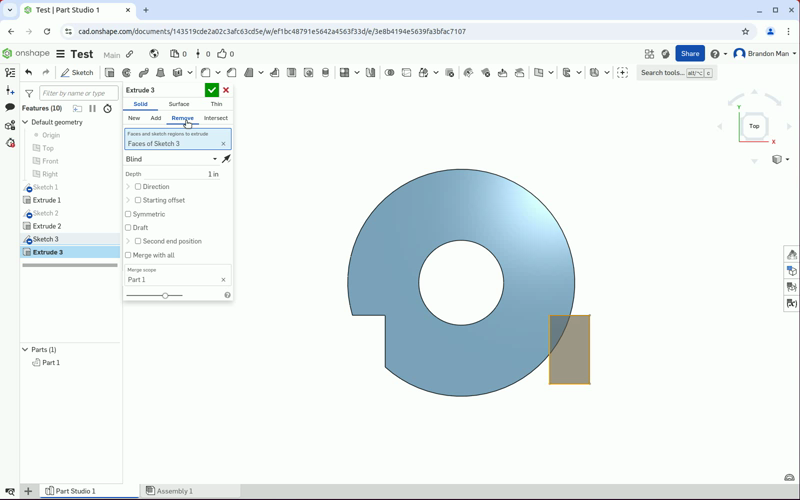
key(tab, 4)
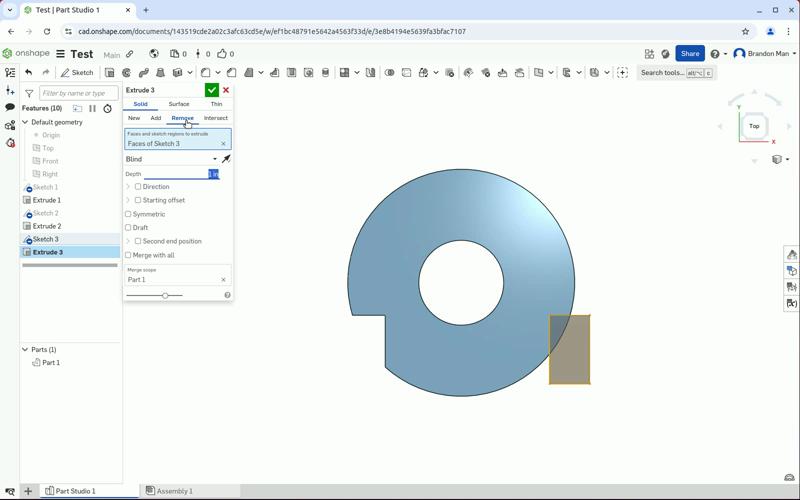
text(32.256)
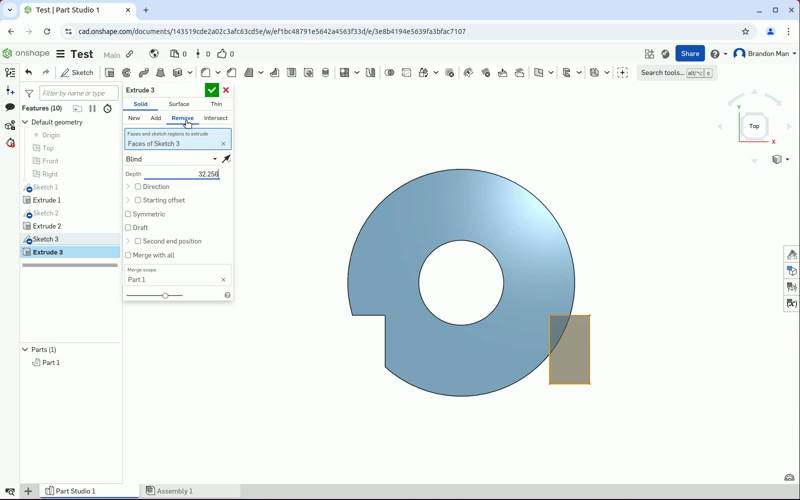
key(tab, 3)
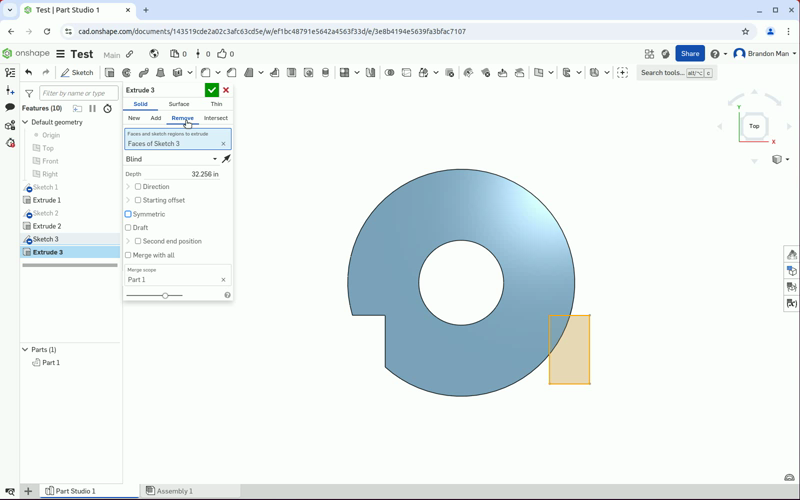
key(space)
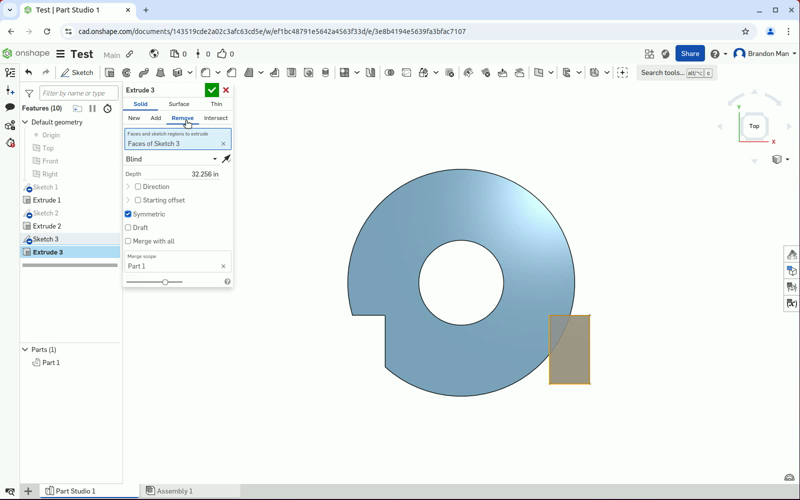
key(tab, 2)
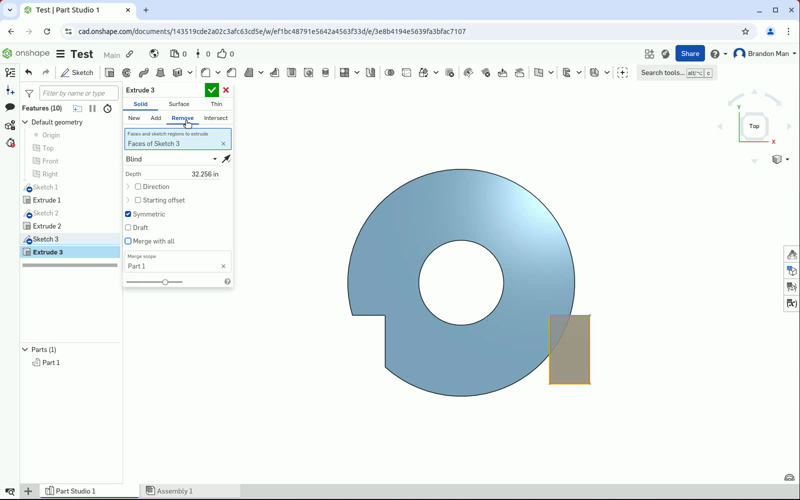
key(space)
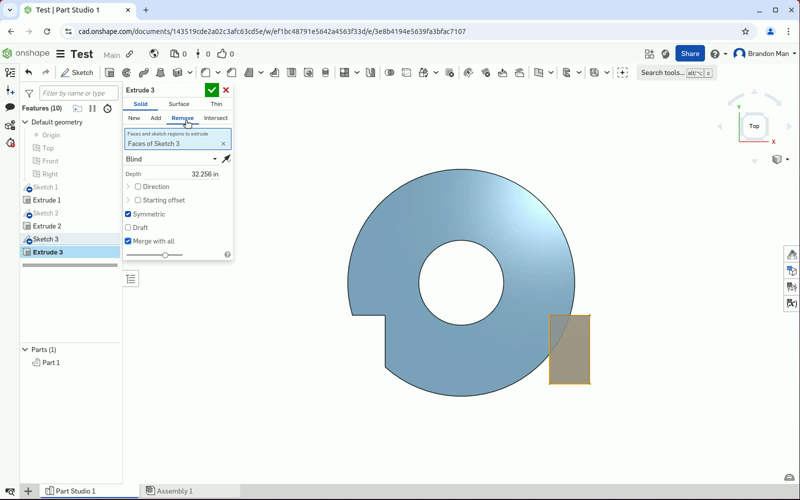
key(enter)
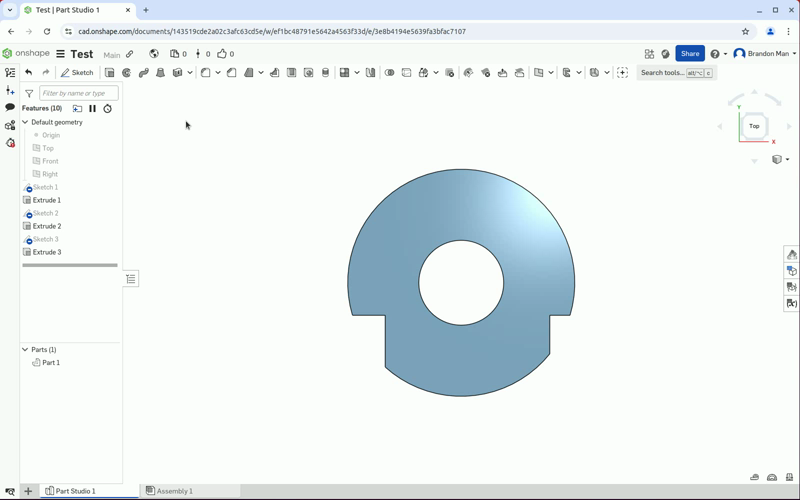
key(shift+h)
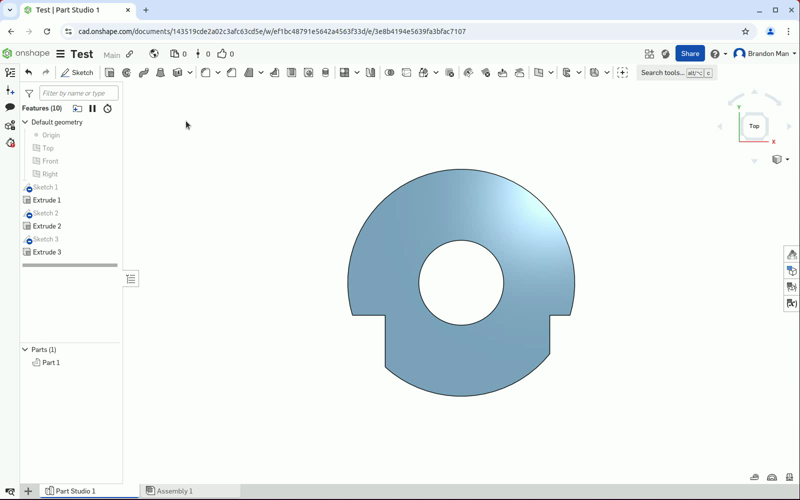
key(shift+h)
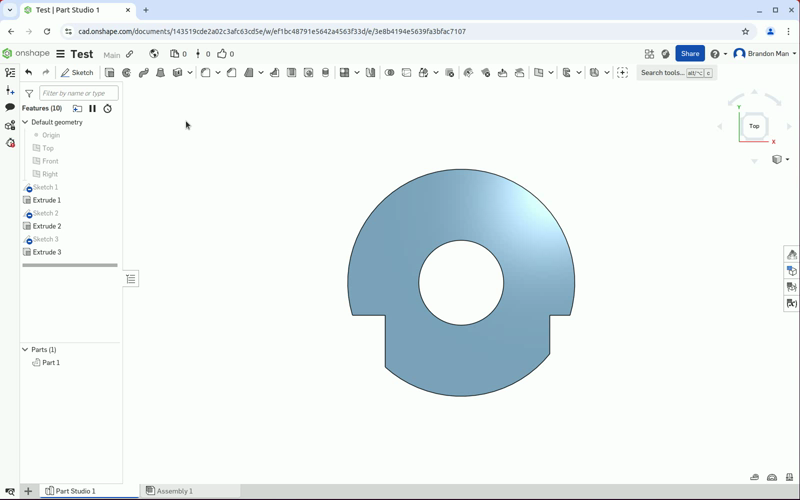
mouse_move(73, 189)
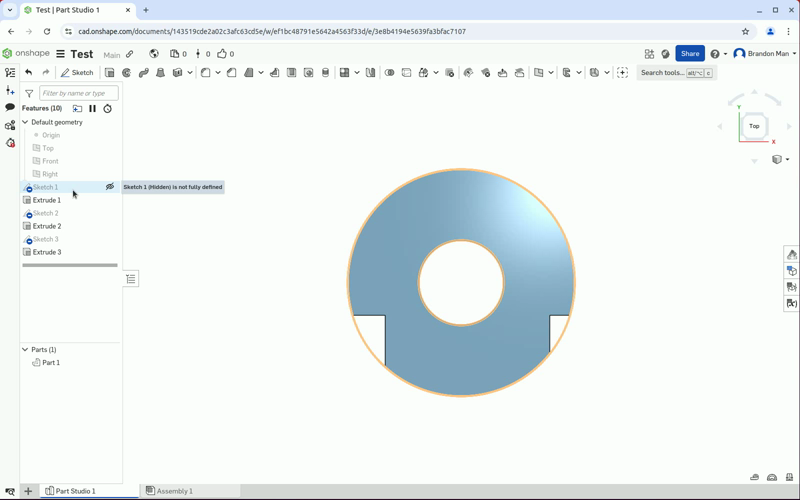
click(73, 189)
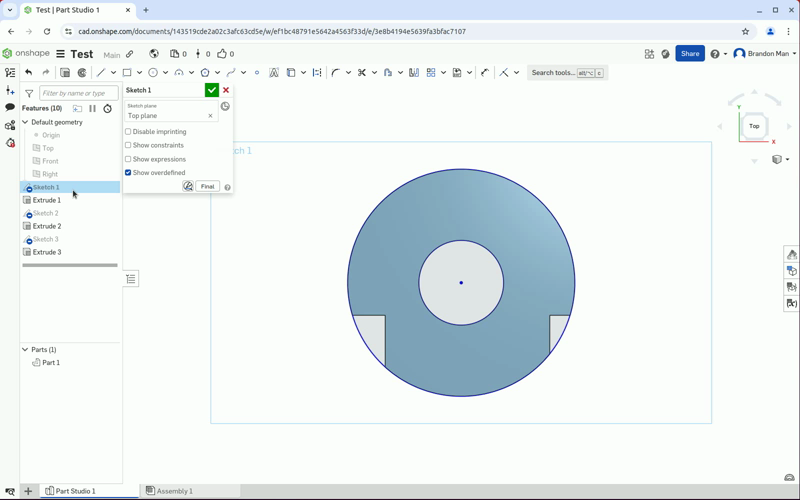
mouse_move(229, 92)
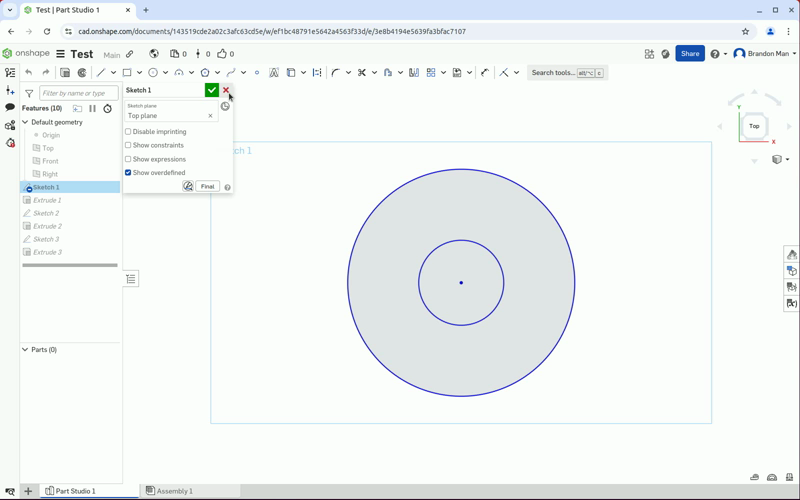
click(229, 92)
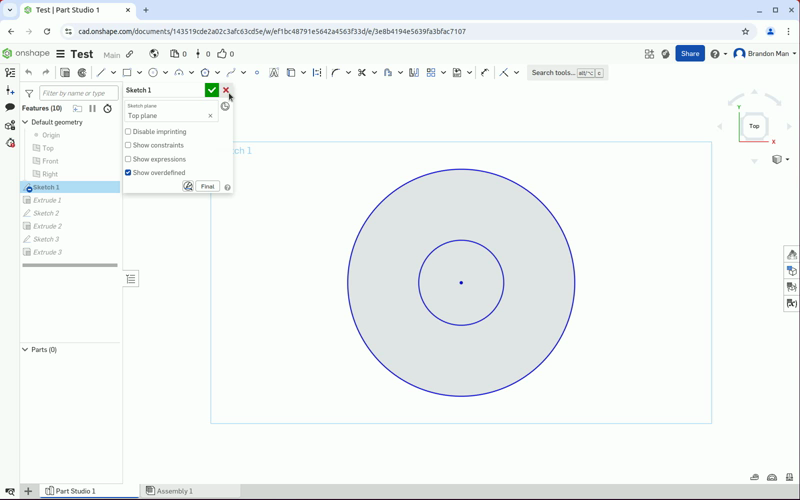
key(shift+s)
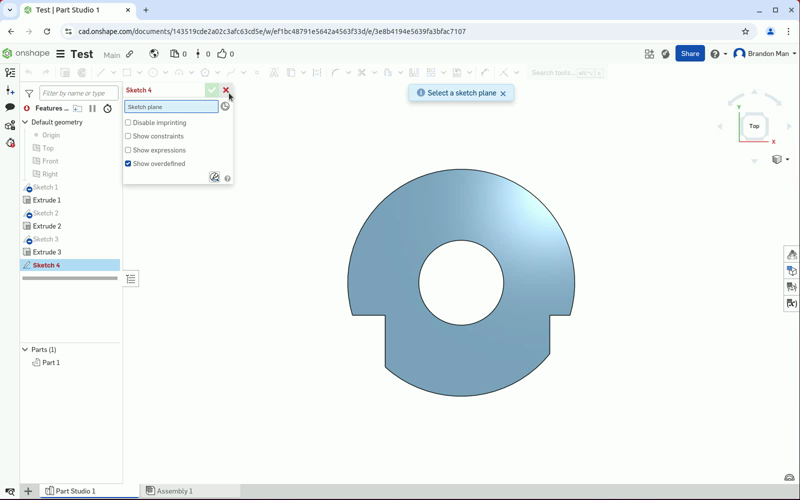
mouse_move(73, 150)
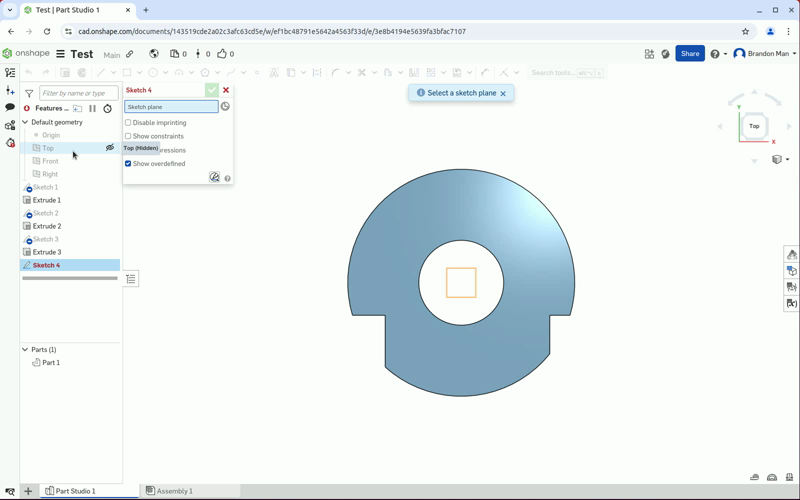
click(73, 150)
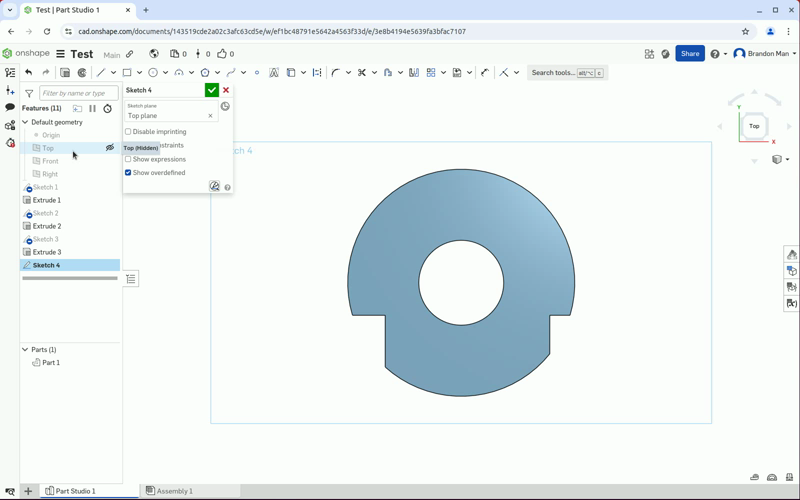
mouse_move(73, 352)
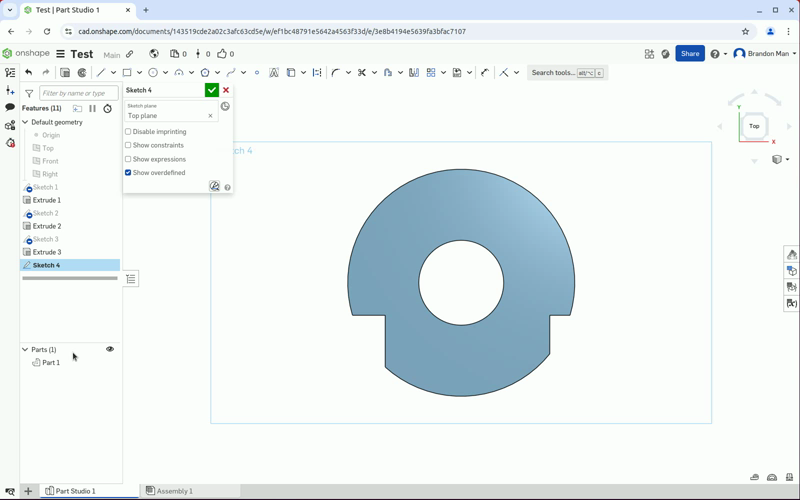
key(y)
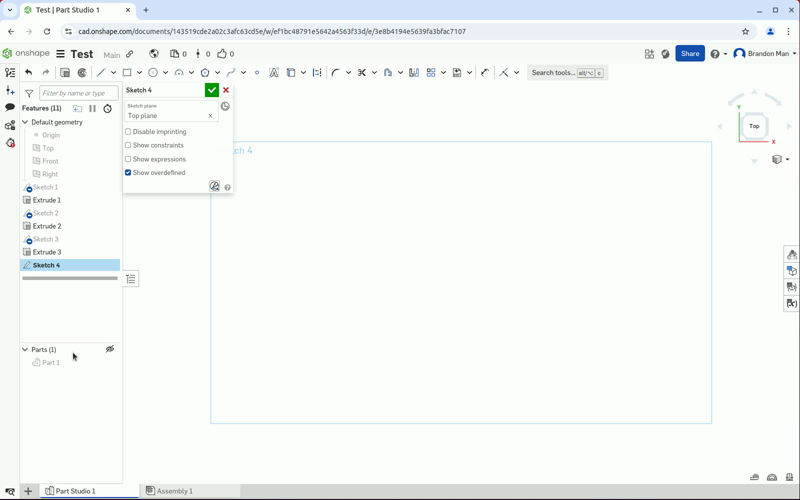
key(l)
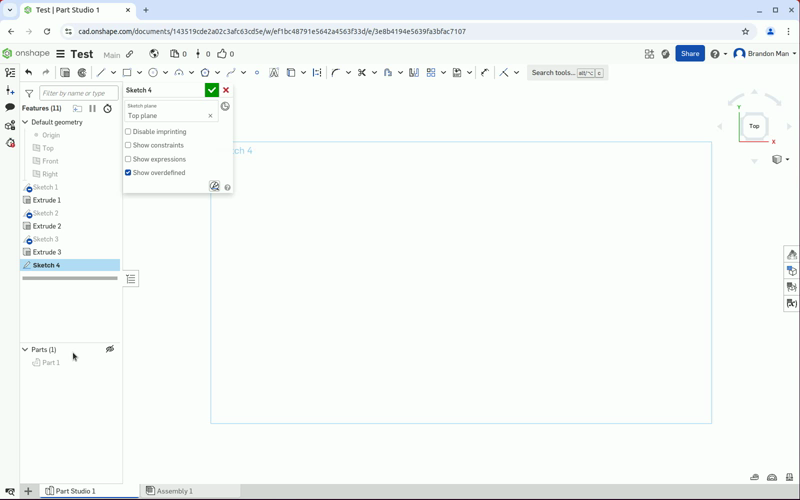
key_down(shift)
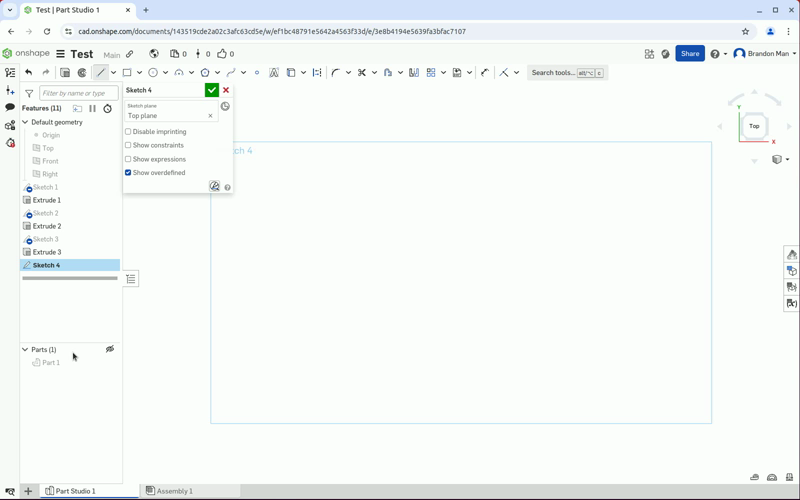
mouse_move(458, 410)
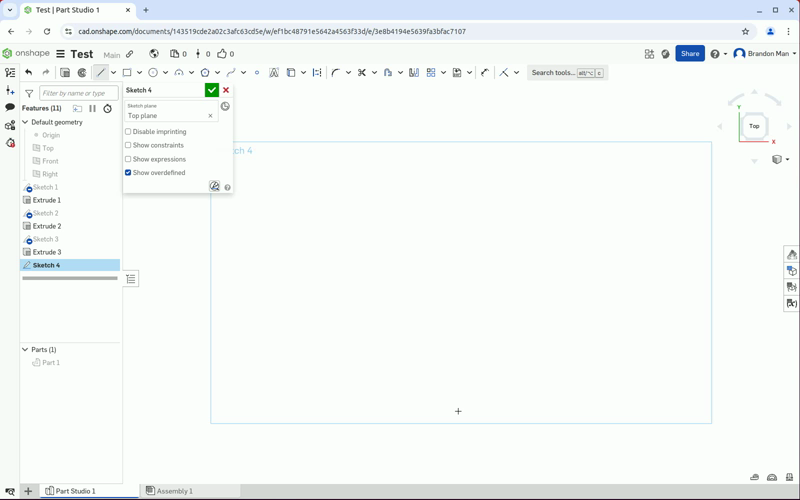
click(458, 410)
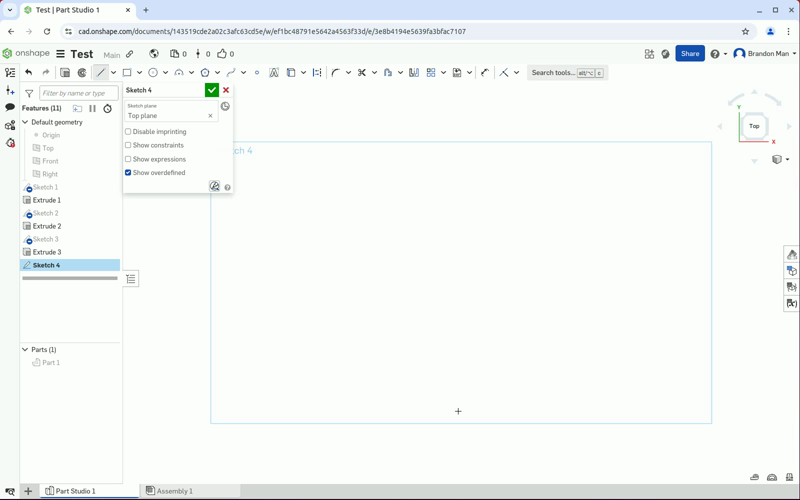
key_up(shift)
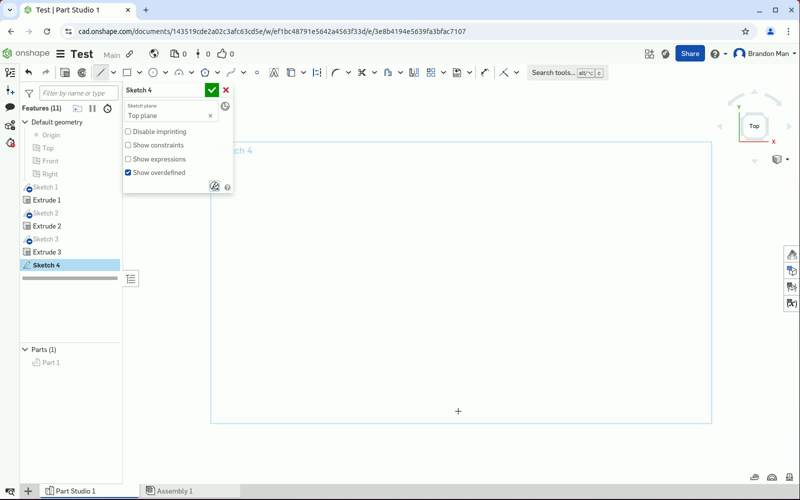
key_down(shift)
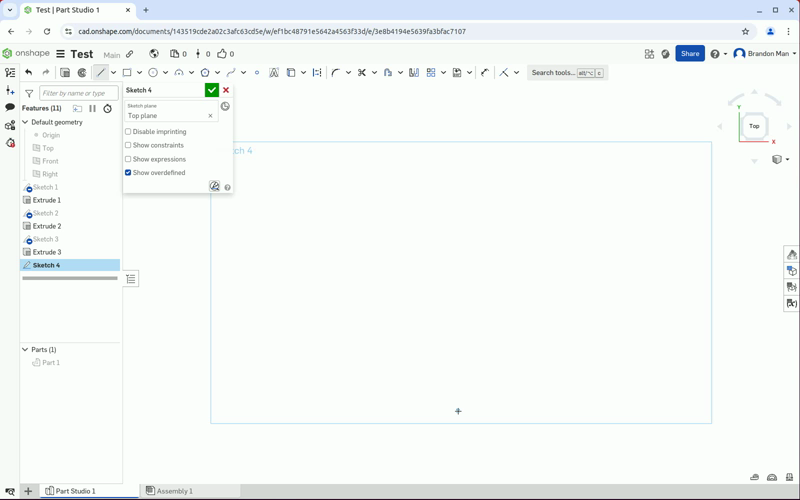
mouse_move(488, 410)
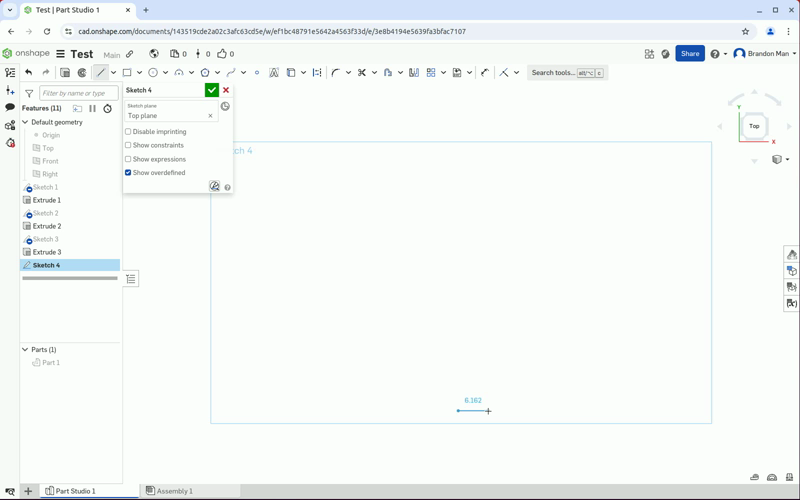
mouse_move(462, 410)
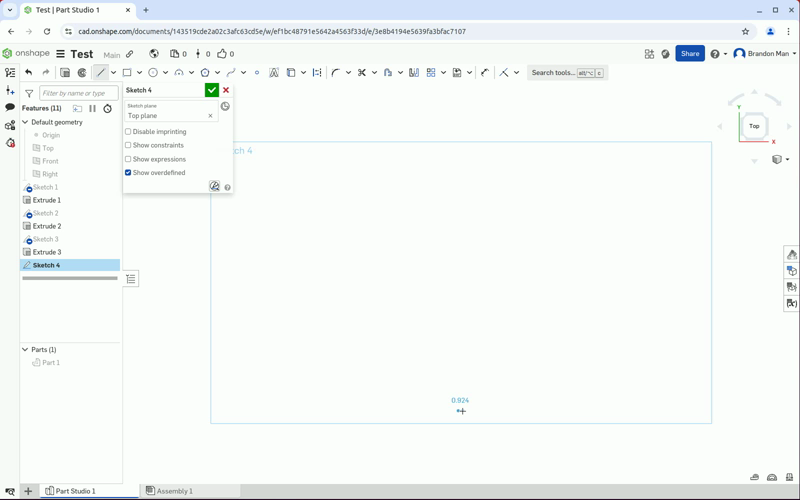
scroll(6)
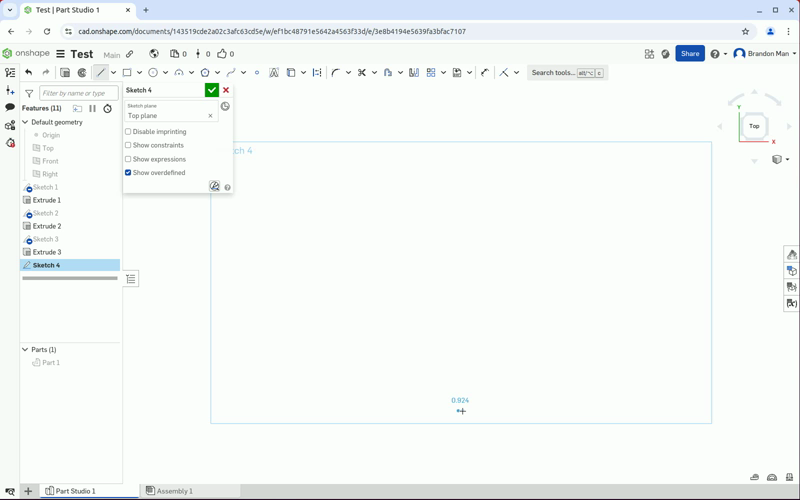
scroll(6)
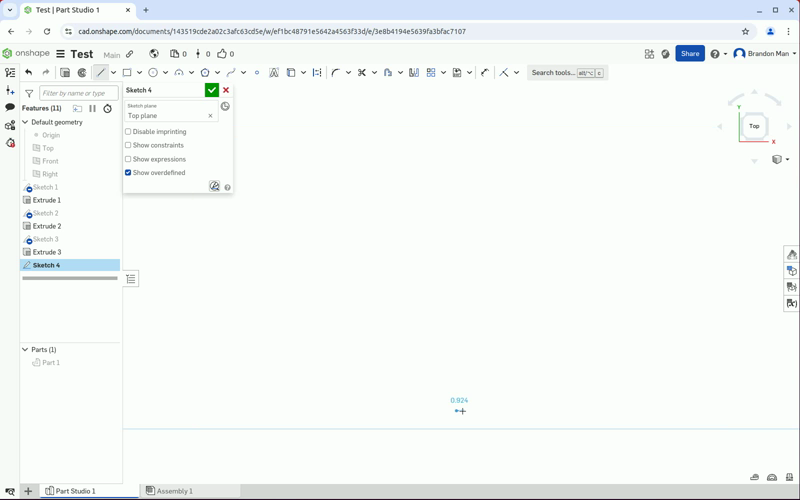
scroll(6)
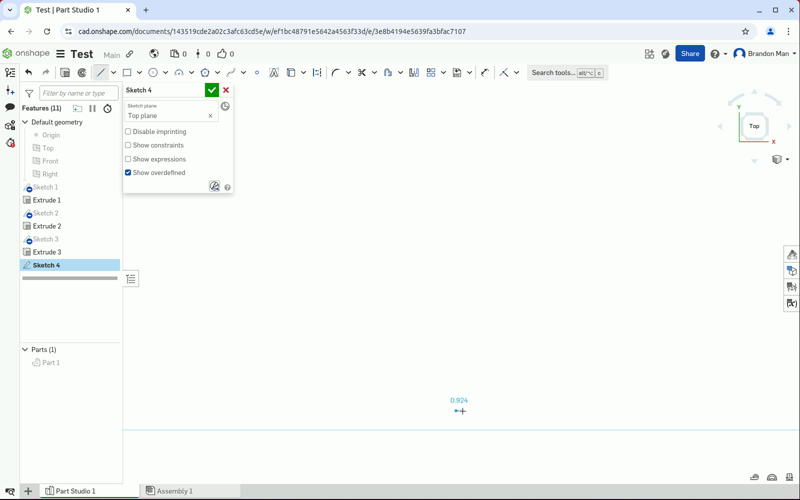
scroll(6)
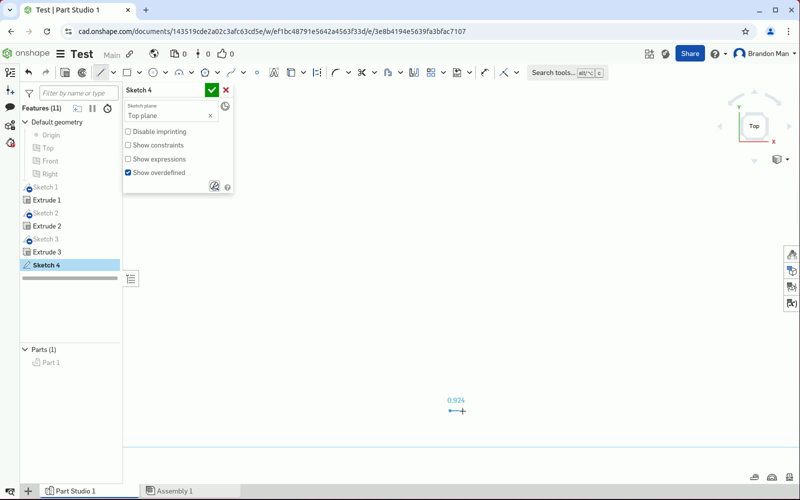
scroll(6)
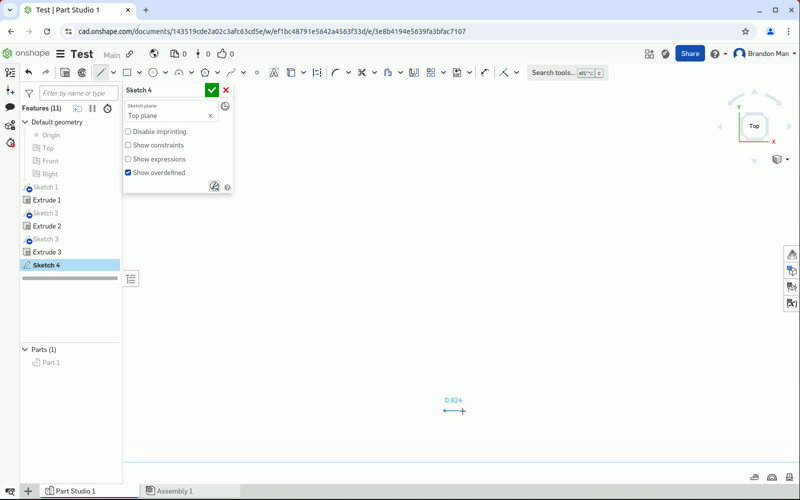
scroll(6)
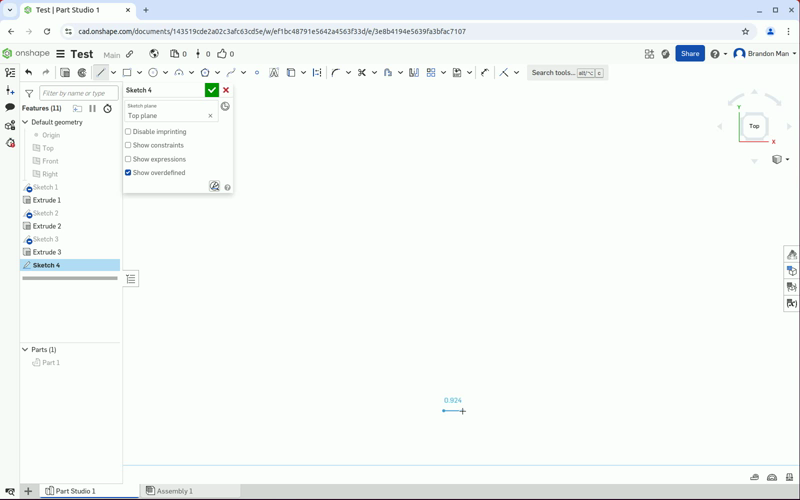
scroll(6)
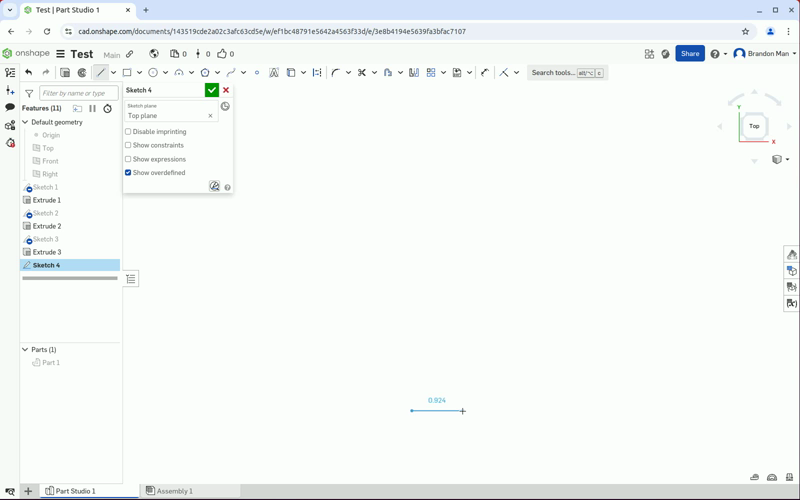
click(462, 410)
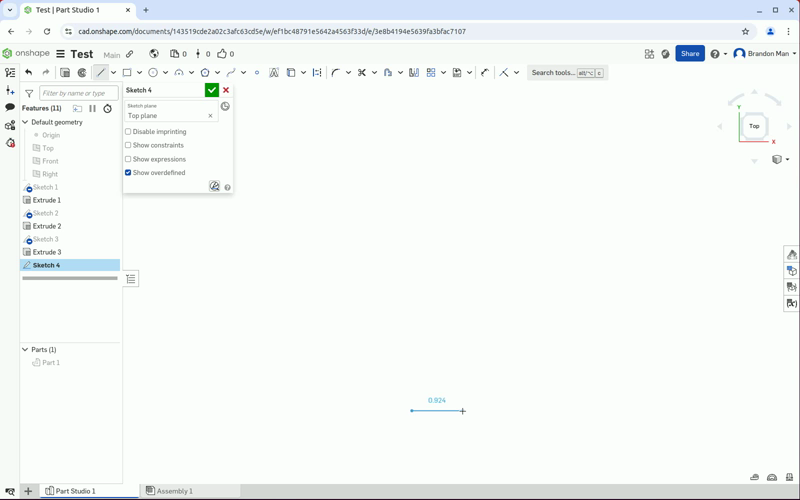
scroll(-6)
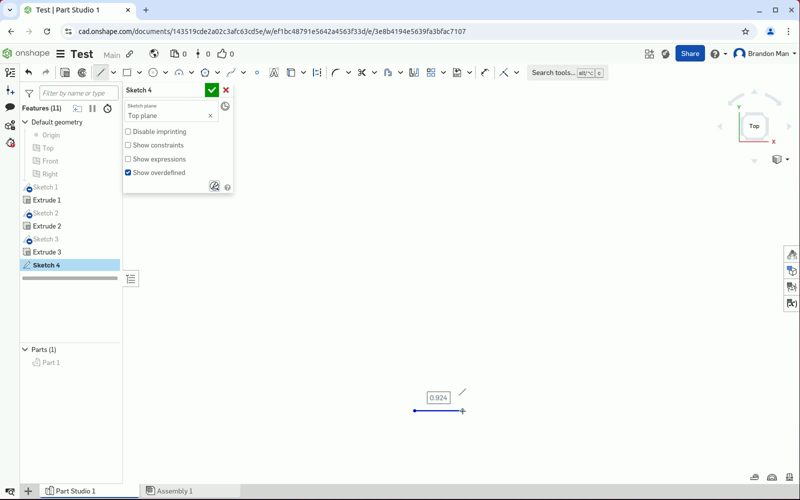
scroll(-6)
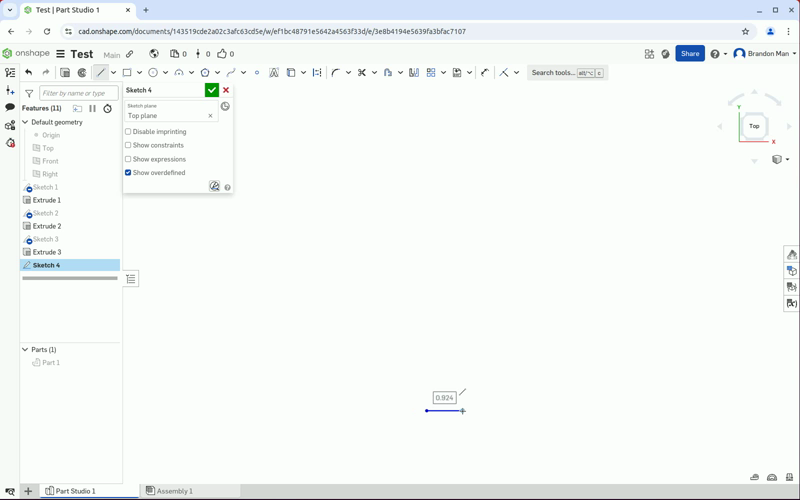
scroll(-6)
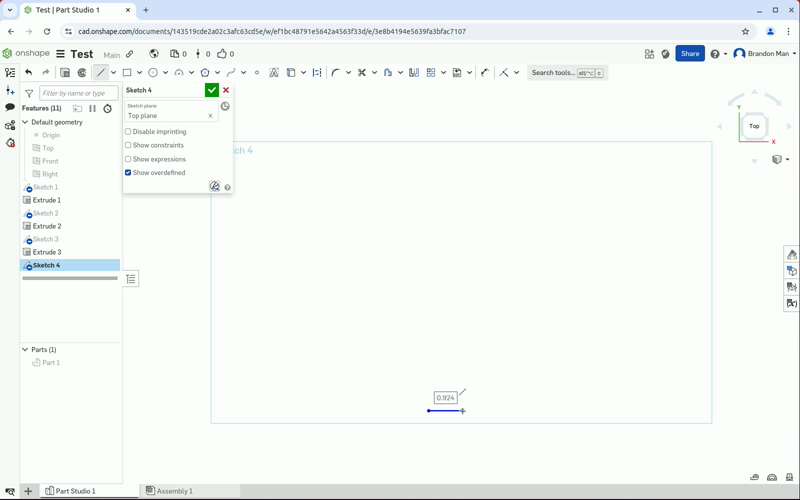
scroll(-6)
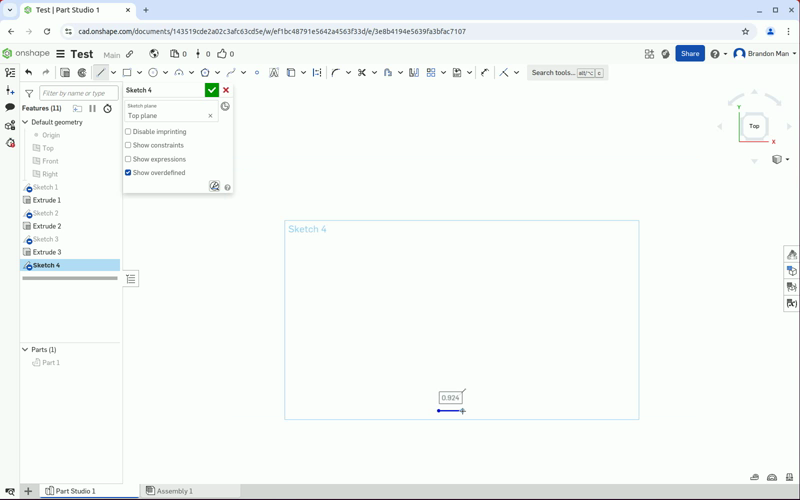
scroll(-6)
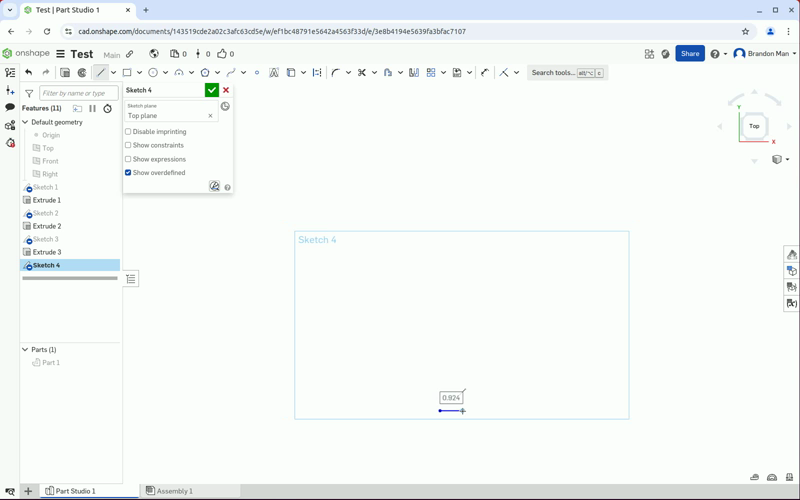
scroll(-6)
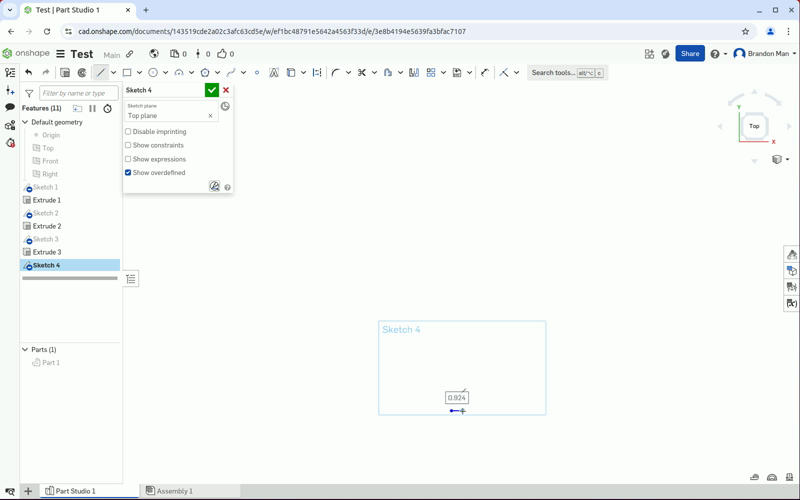
scroll(-6)
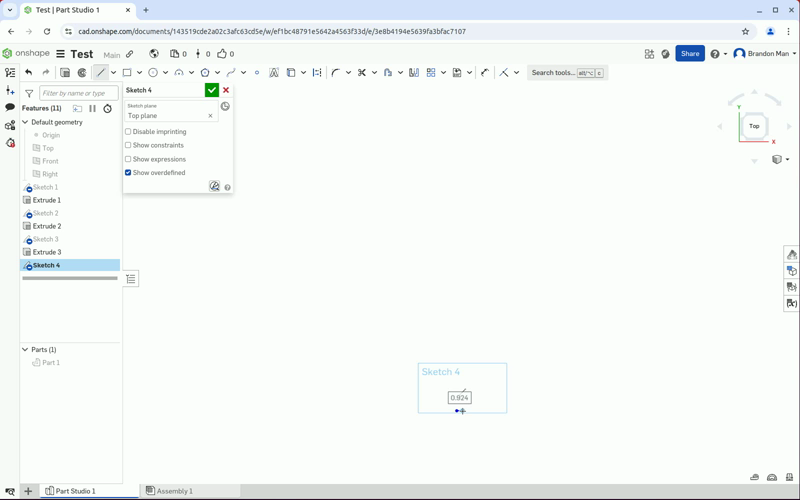
key_up(shift)
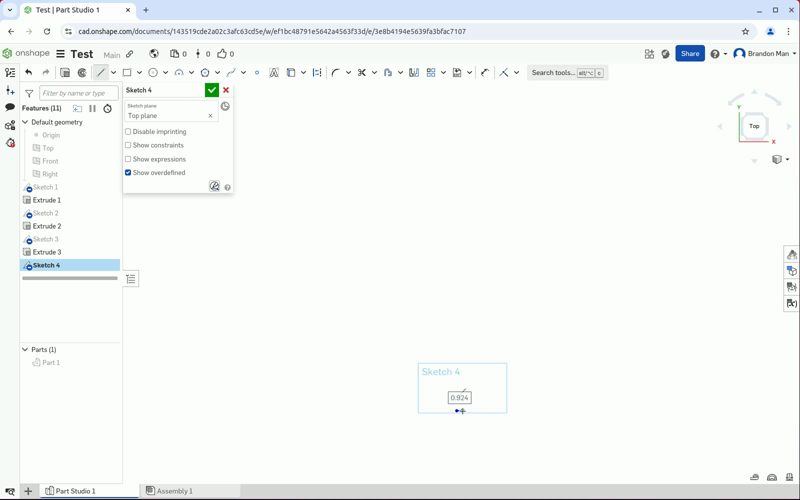
key_down(shift)
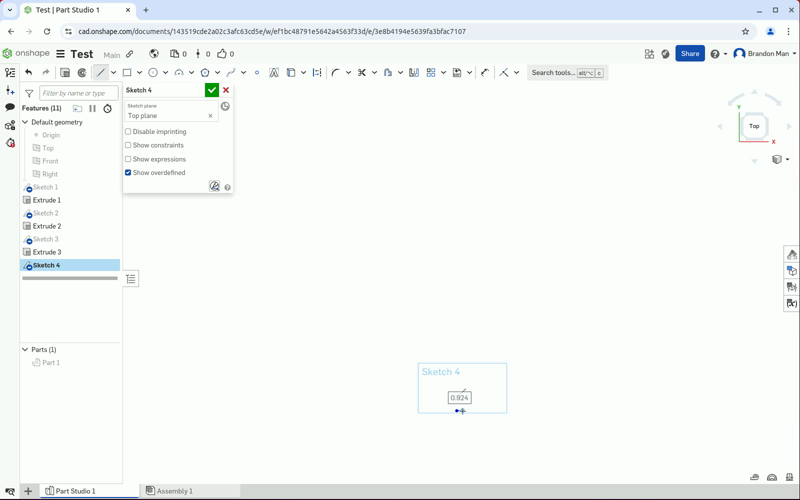
mouse_move(462, 309)
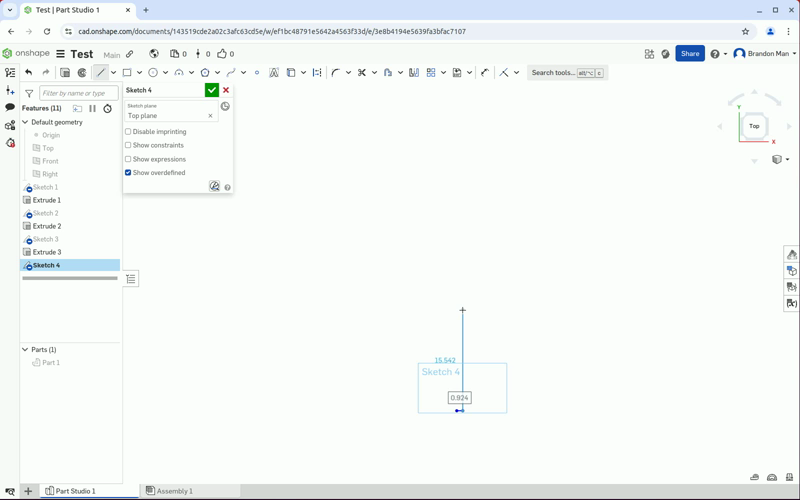
click(462, 309)
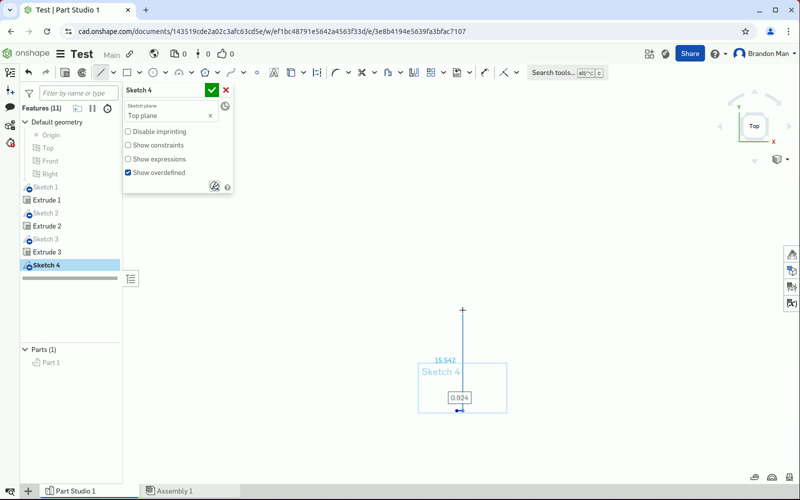
key_up(shift)
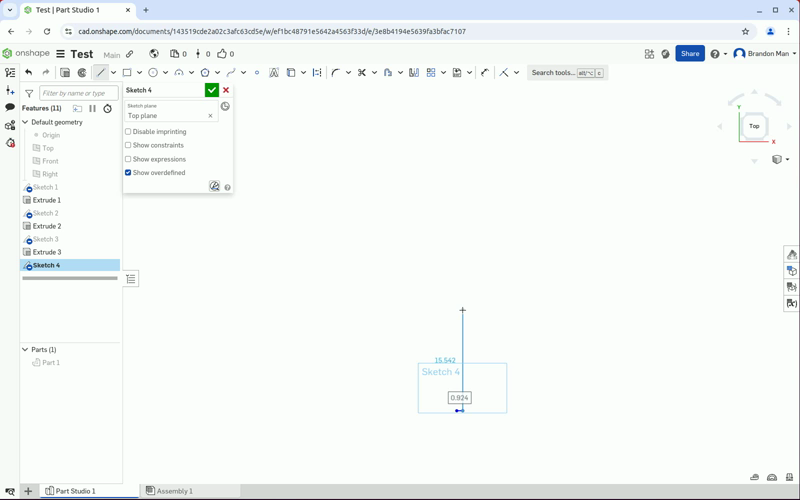
key_down(shift)
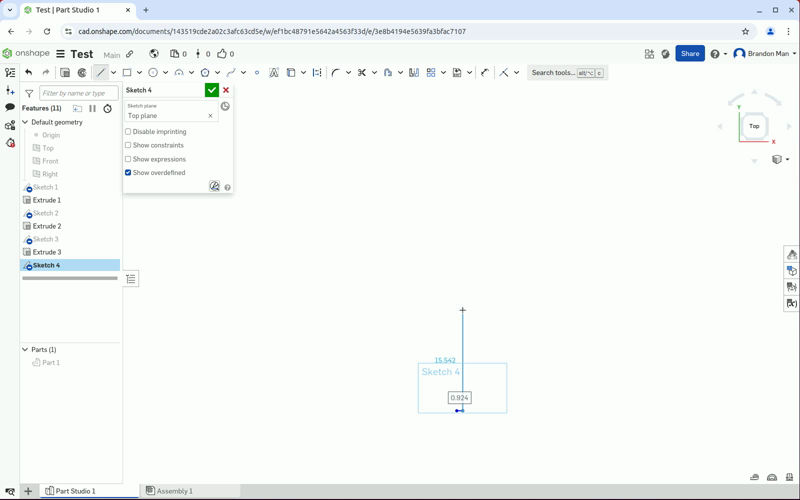
mouse_move(492, 309)
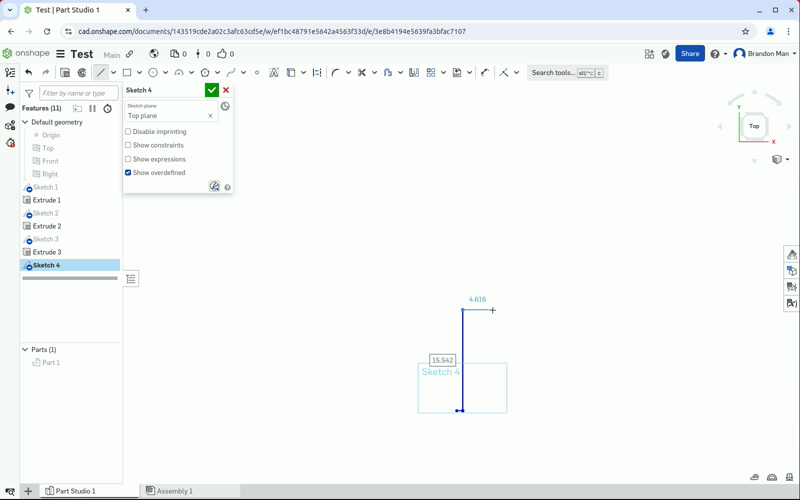
mouse_move(458, 309)
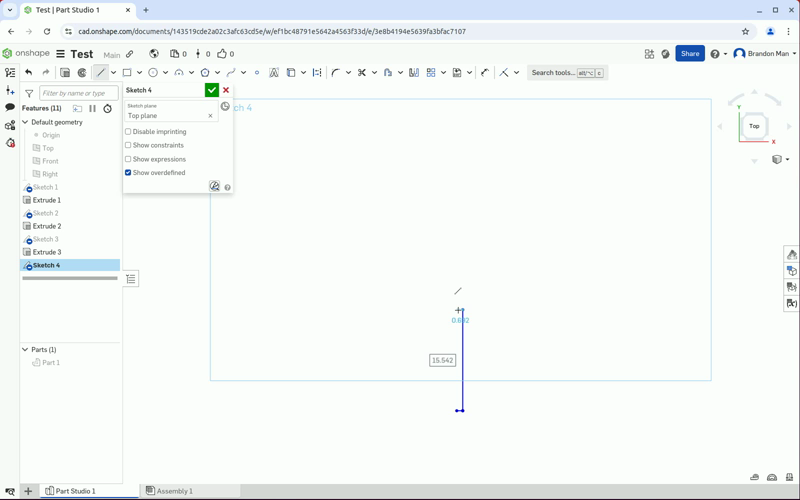
scroll(6)
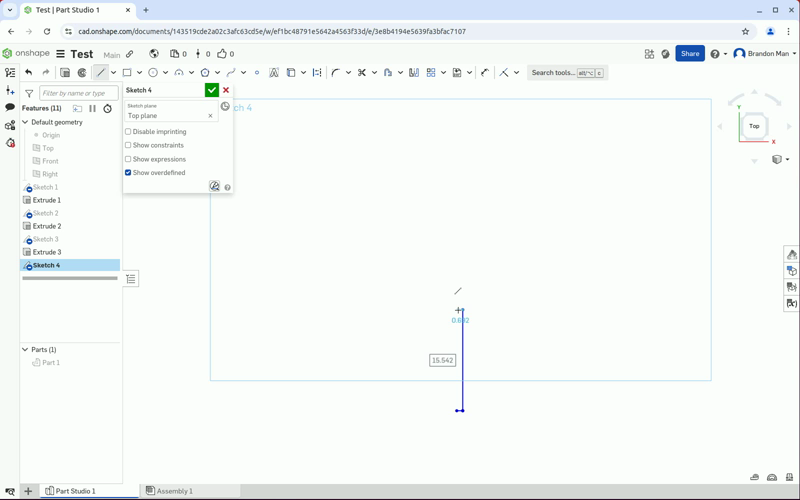
scroll(6)
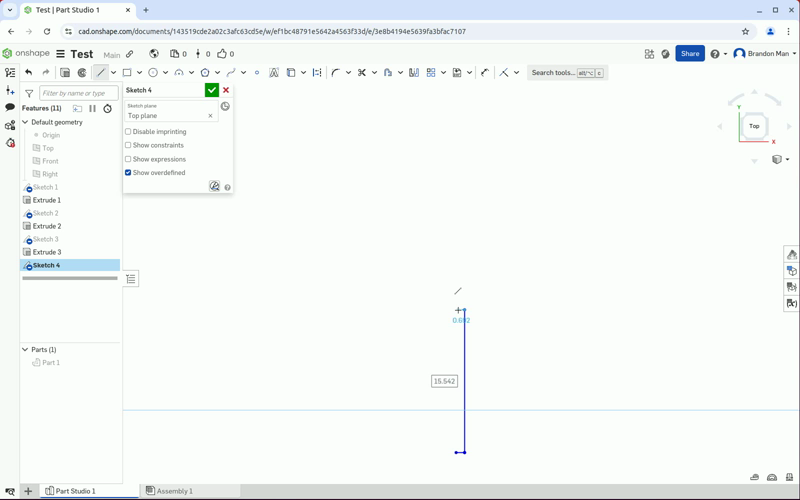
scroll(6)
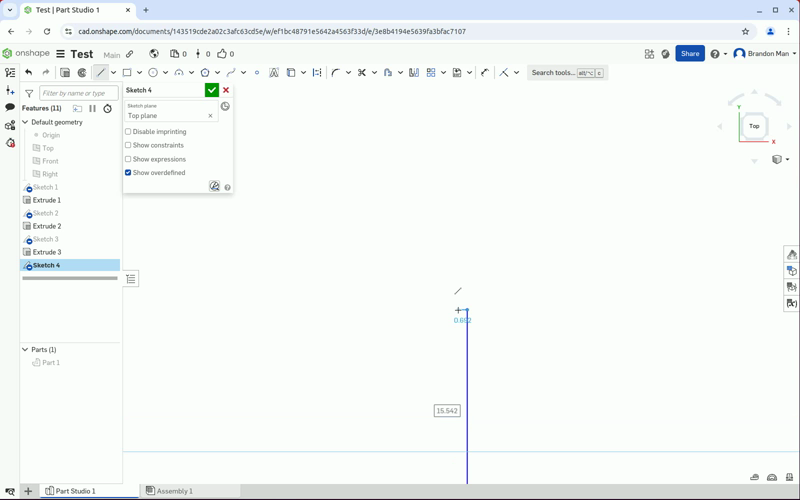
scroll(6)
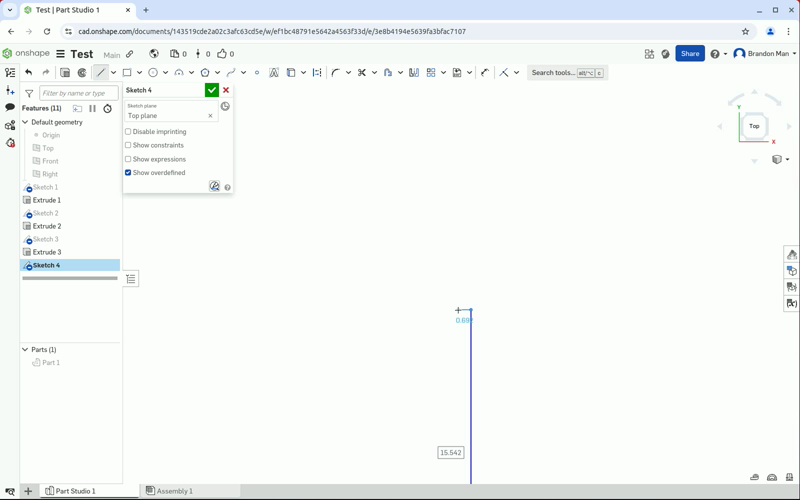
scroll(6)
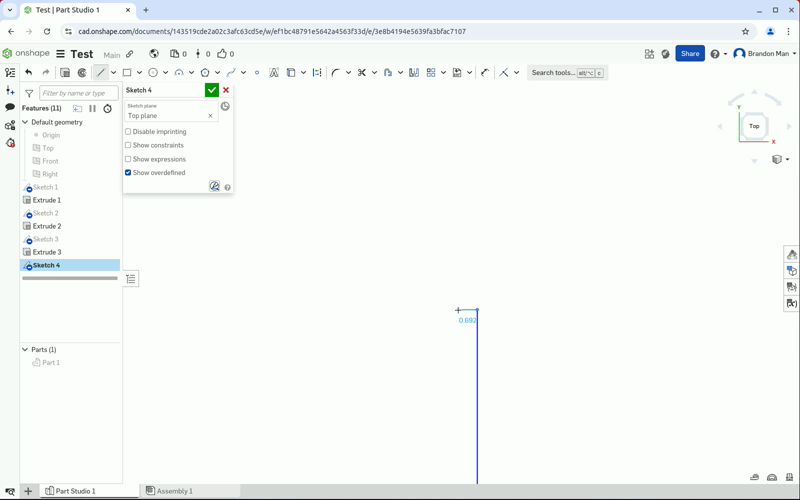
scroll(6)
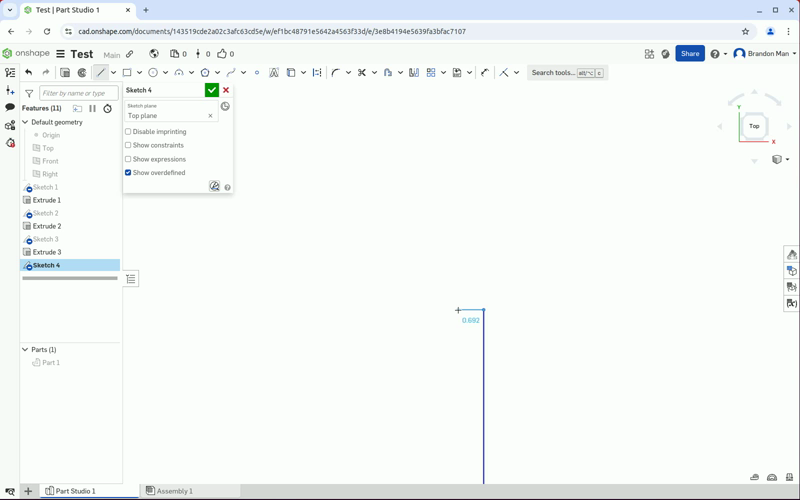
scroll(6)
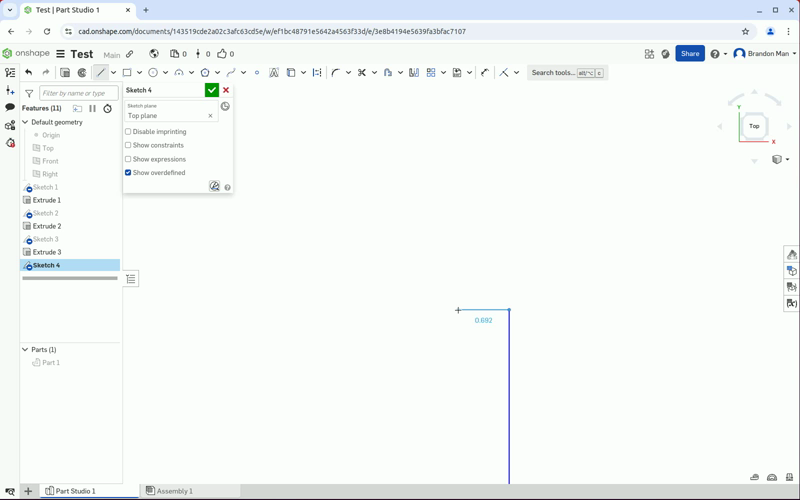
click(458, 309)
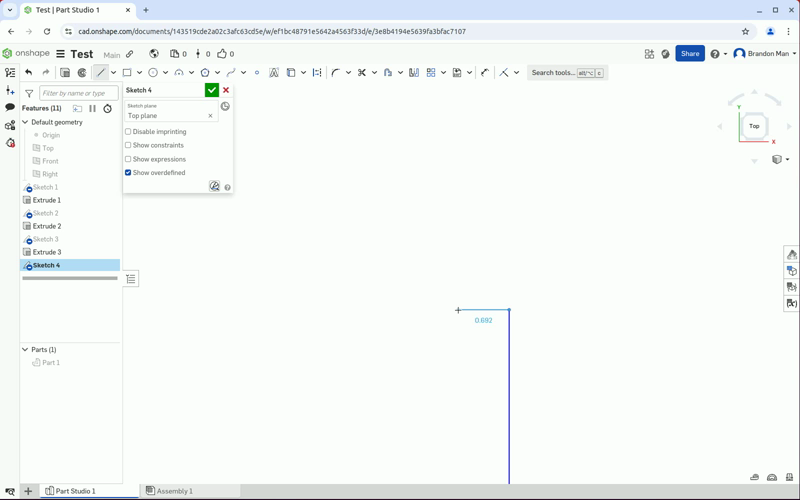
scroll(-6)
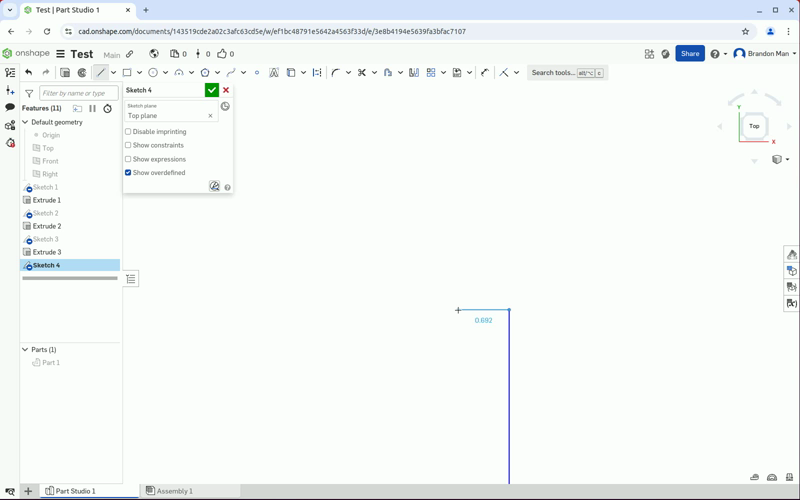
scroll(-6)
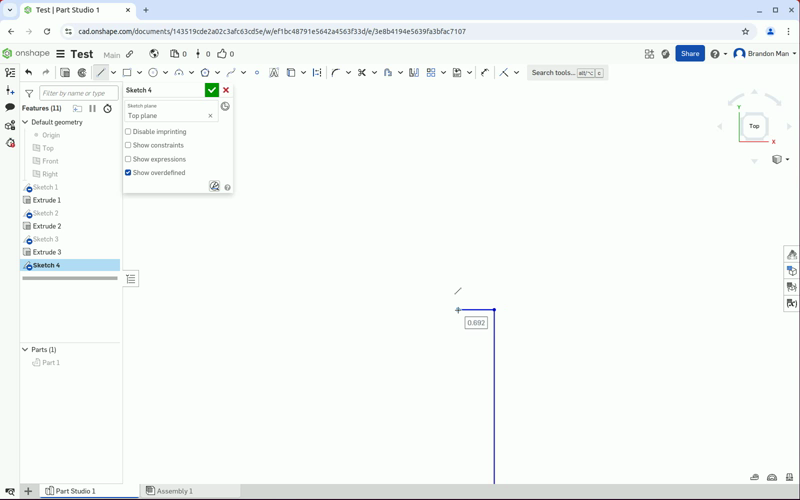
scroll(-6)
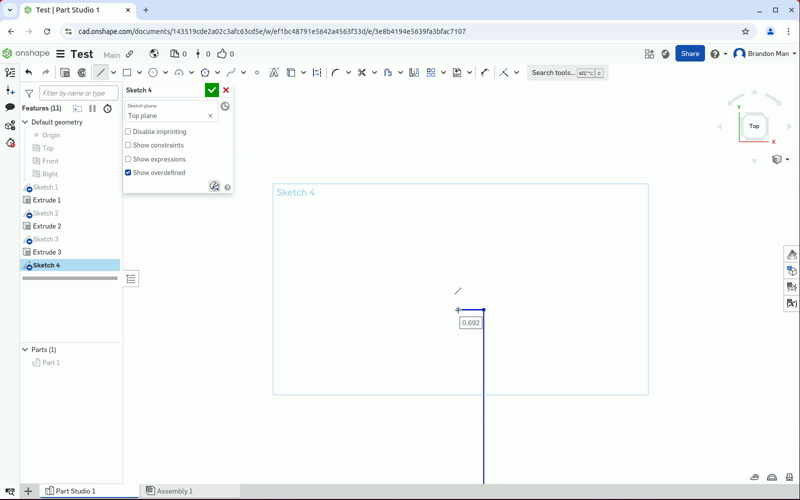
scroll(-6)
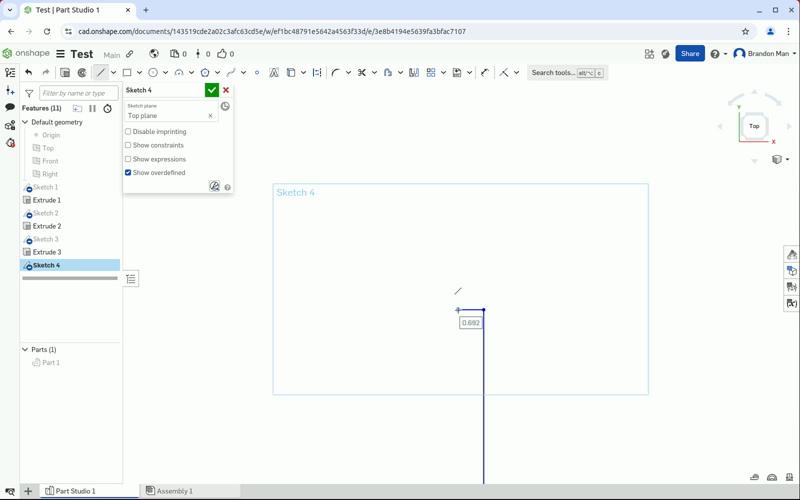
scroll(-6)
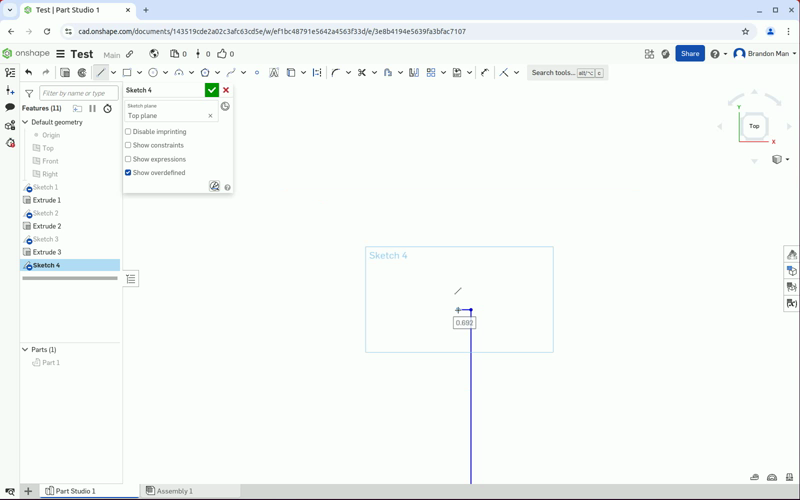
scroll(-6)
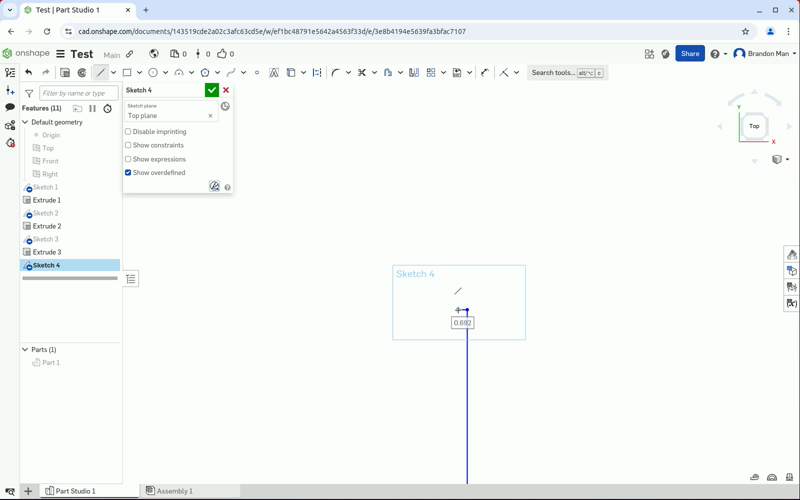
scroll(-6)
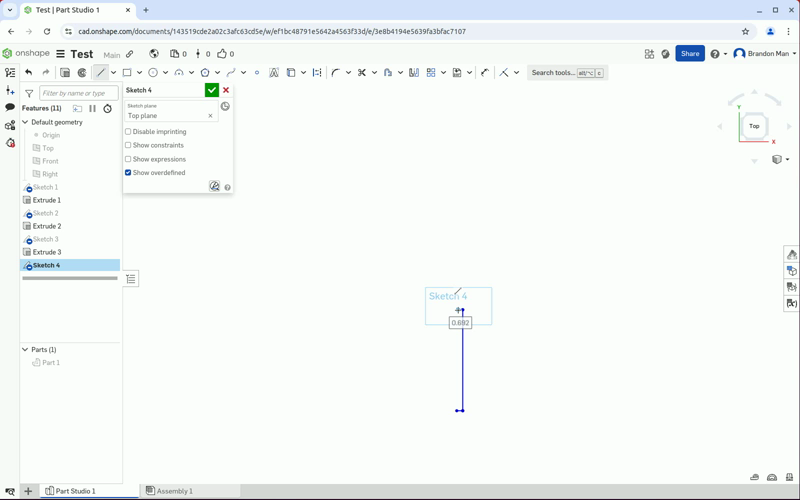
key_up(shift)
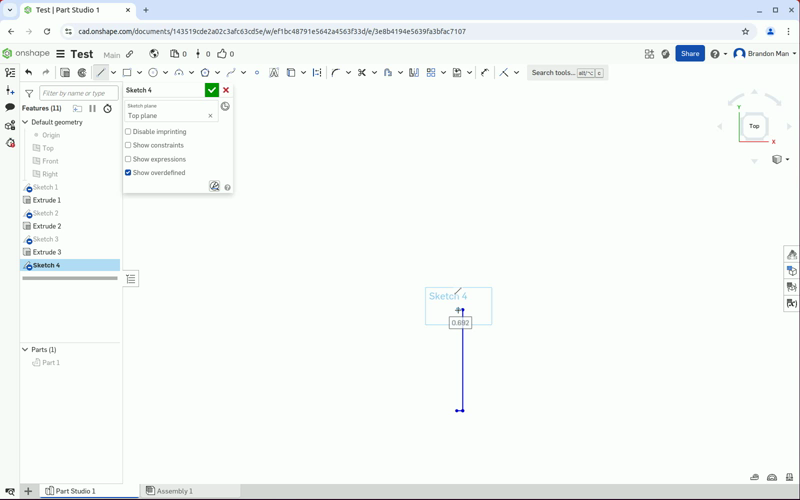
key_down(shift)
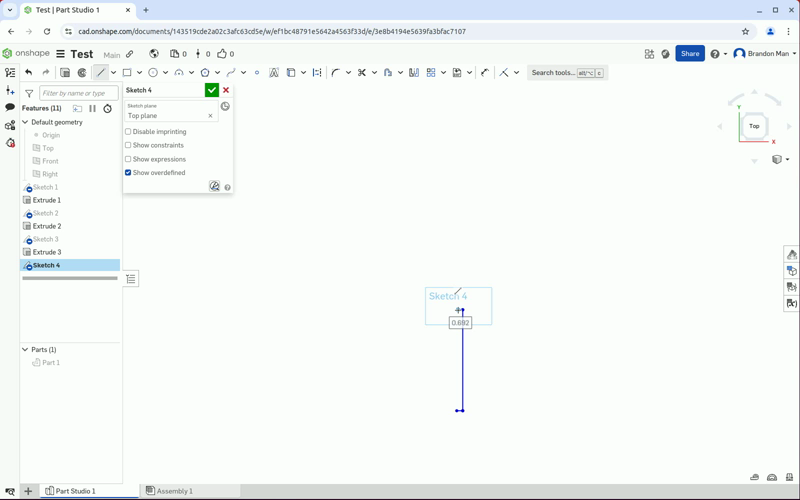
mouse_move(458, 410)
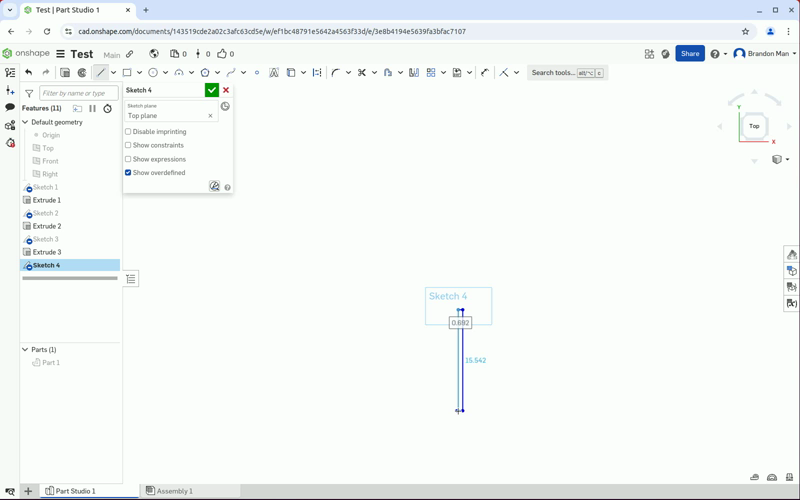
scroll(6)
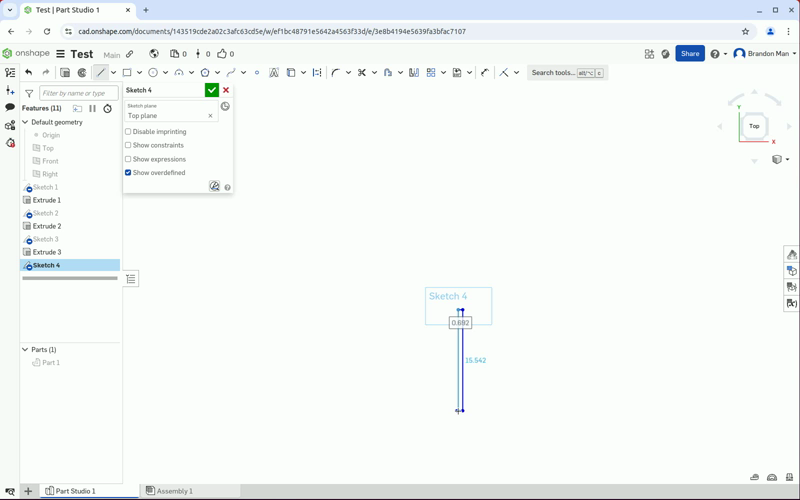
scroll(6)
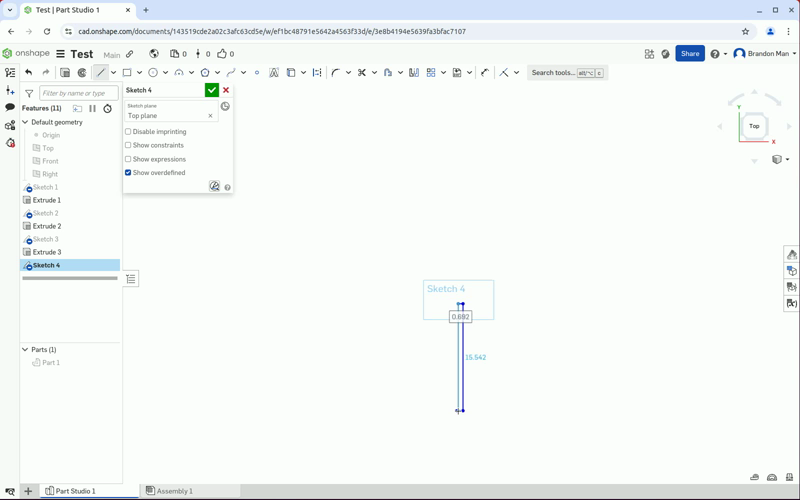
scroll(6)
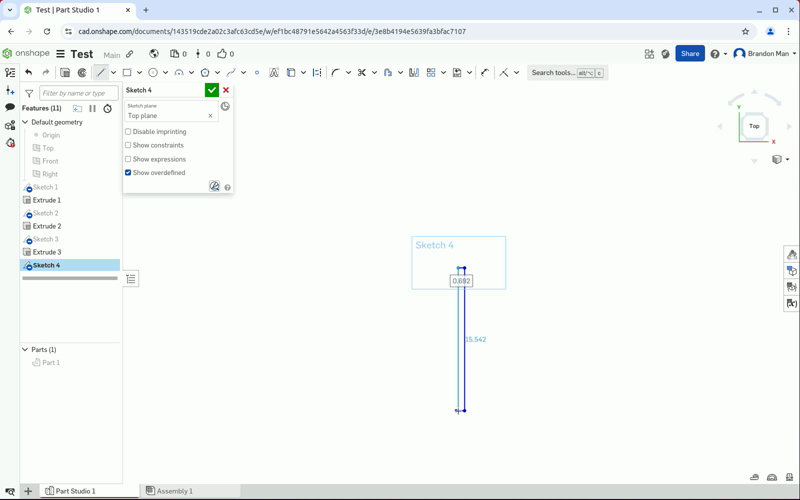
scroll(6)
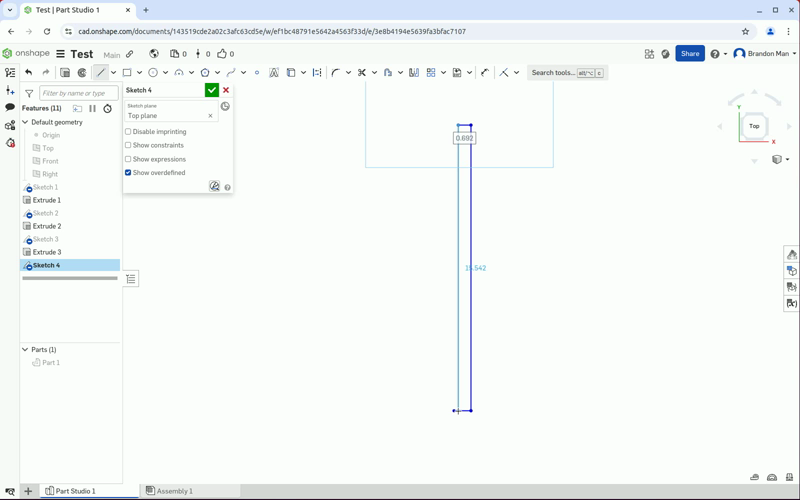
scroll(6)
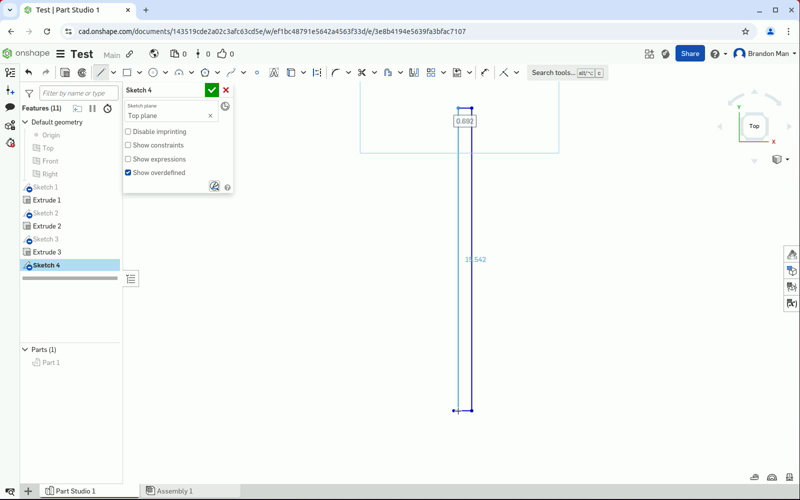
scroll(6)
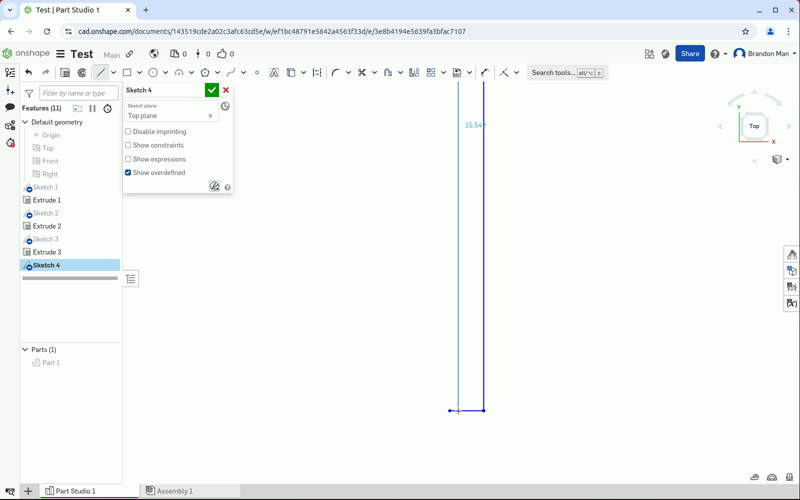
scroll(6)
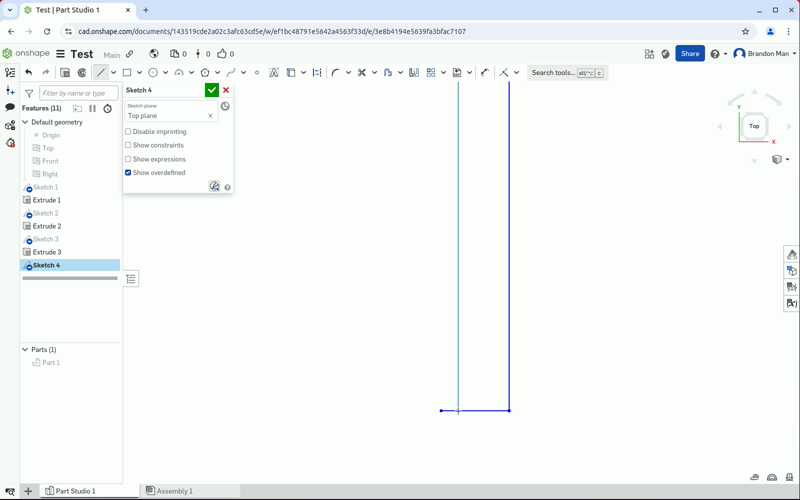
key_up(shift)
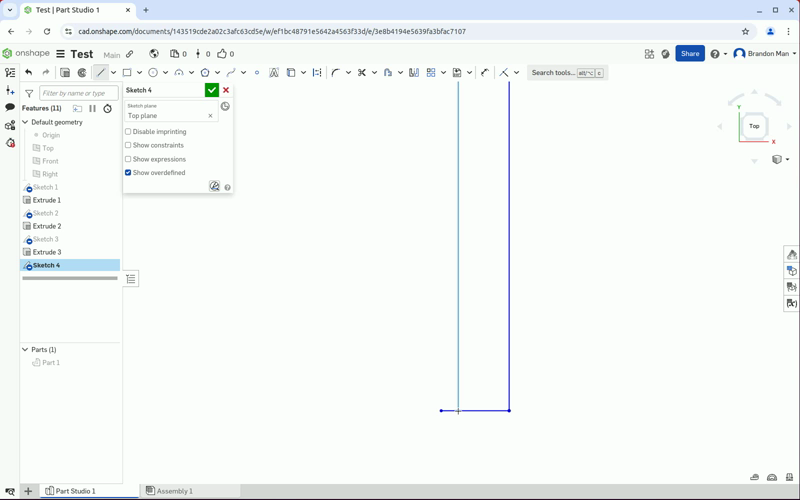
click(458, 410)
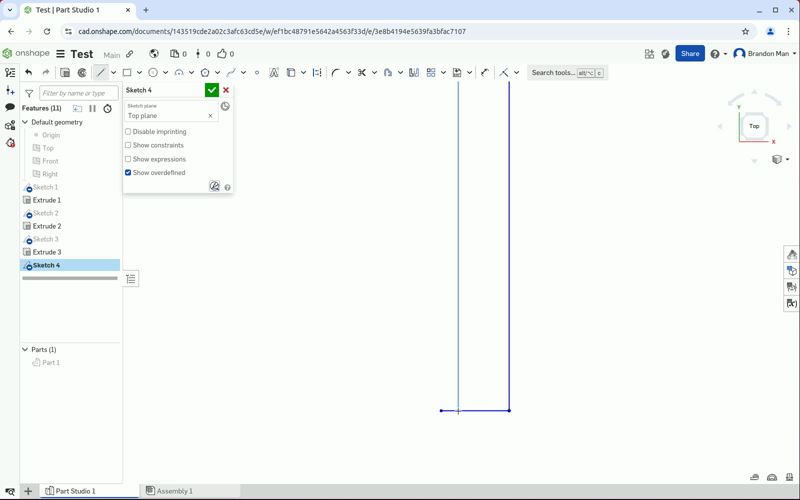
scroll(-6)
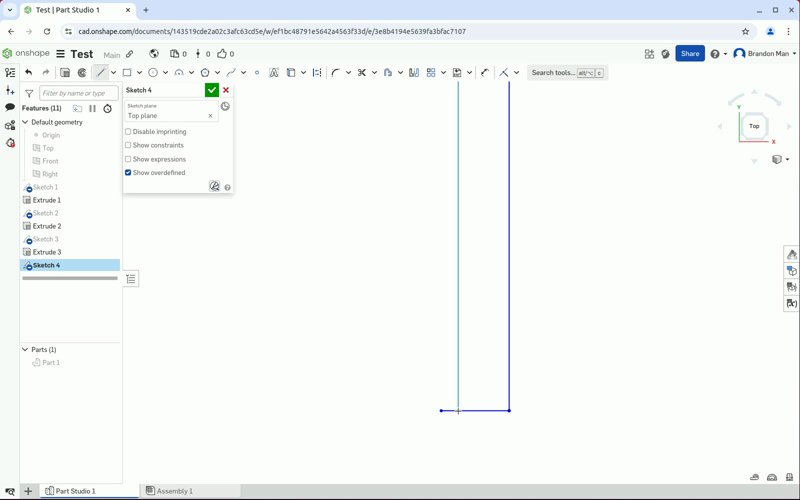
scroll(-6)
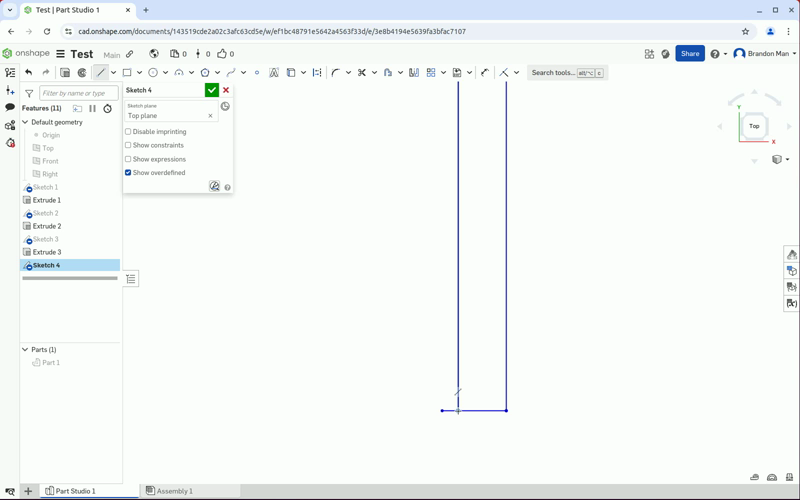
scroll(-6)
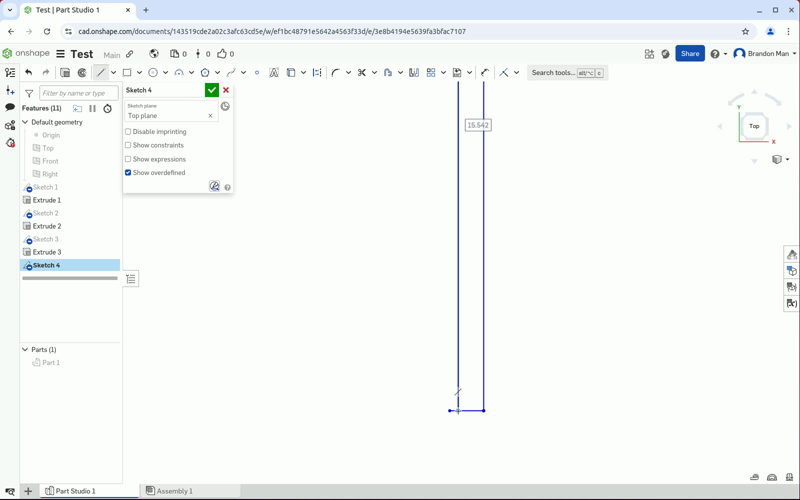
scroll(-6)
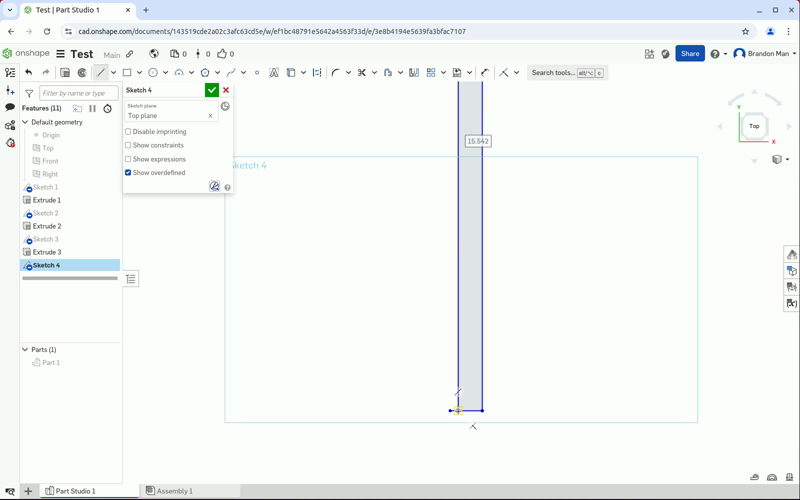
scroll(-6)
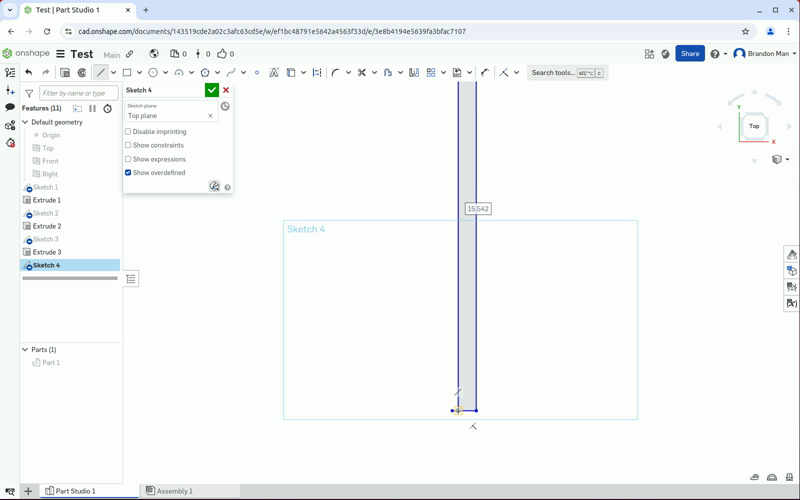
scroll(-6)
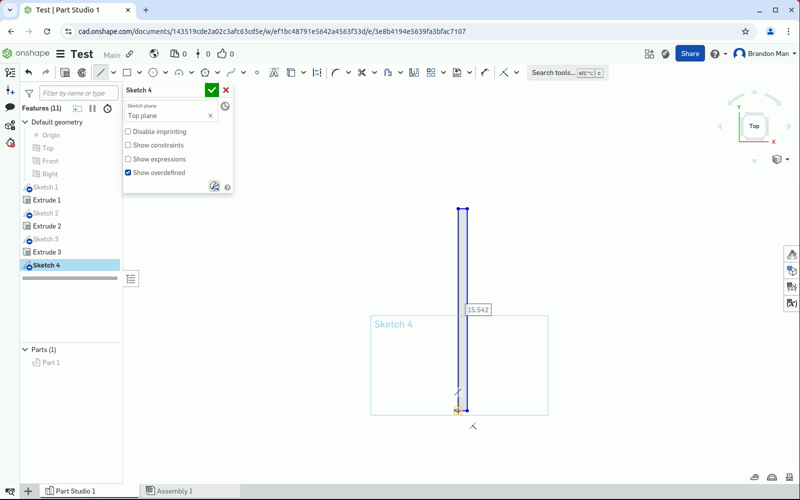
scroll(-6)
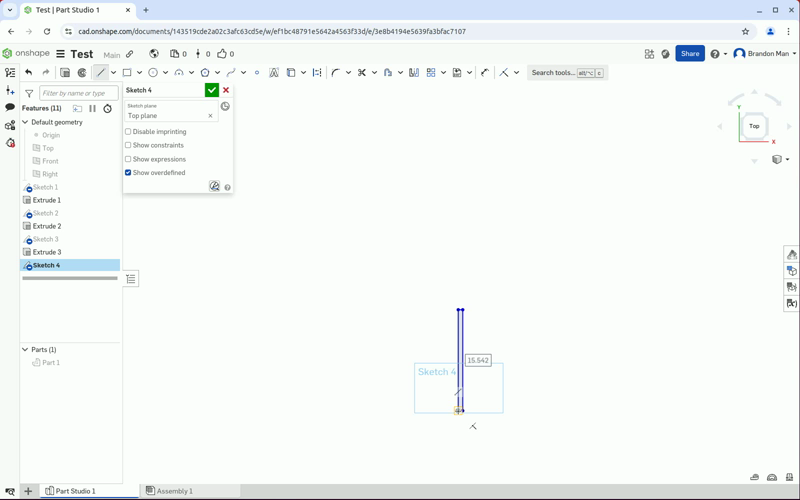
key(esc)
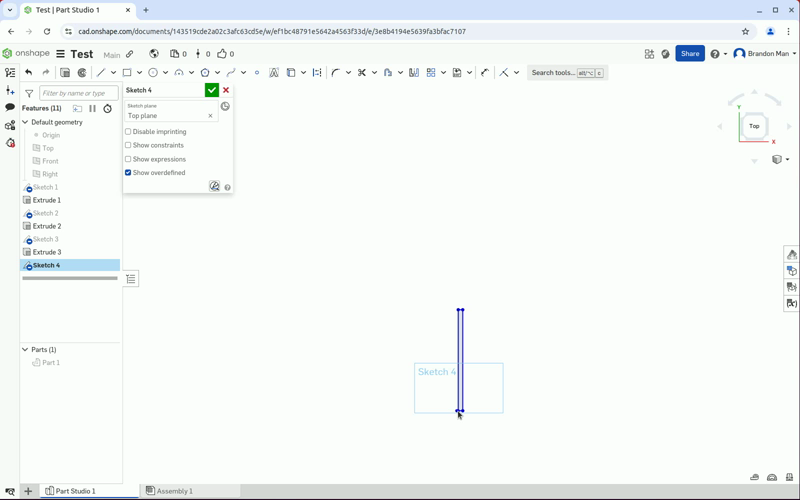
mouse_move(461, 371)
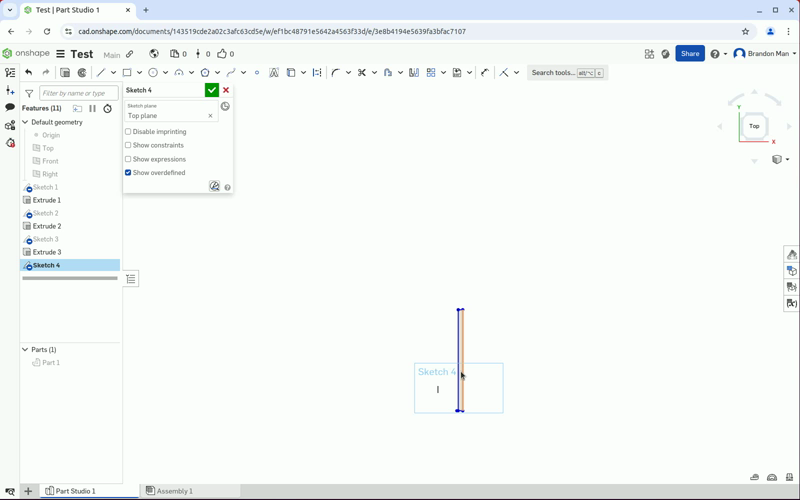
scroll(6)
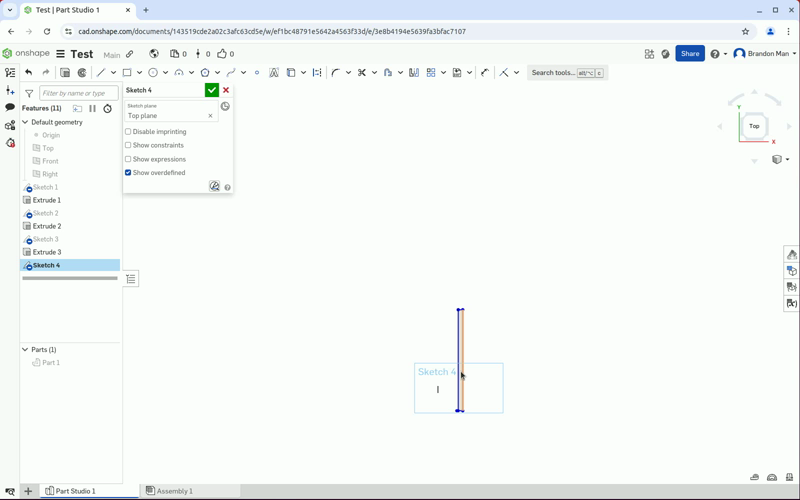
scroll(6)
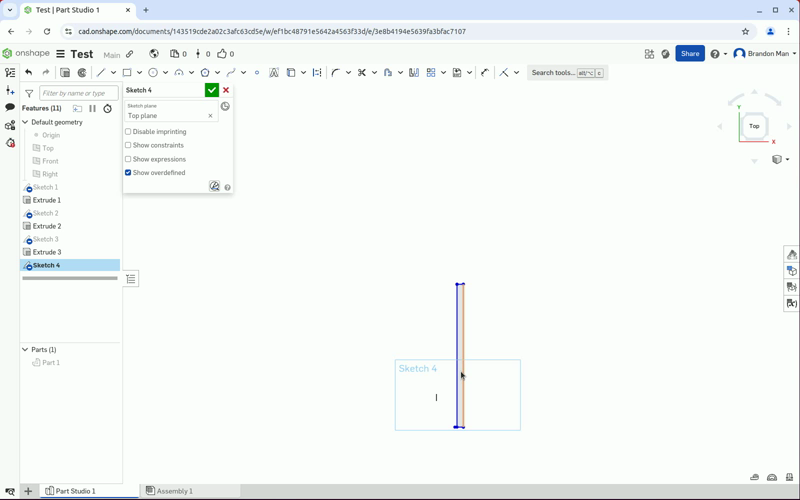
scroll(6)
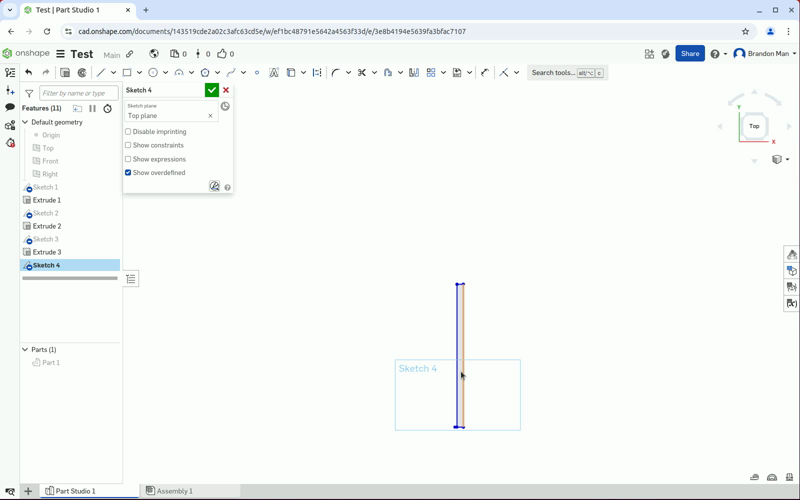
scroll(6)
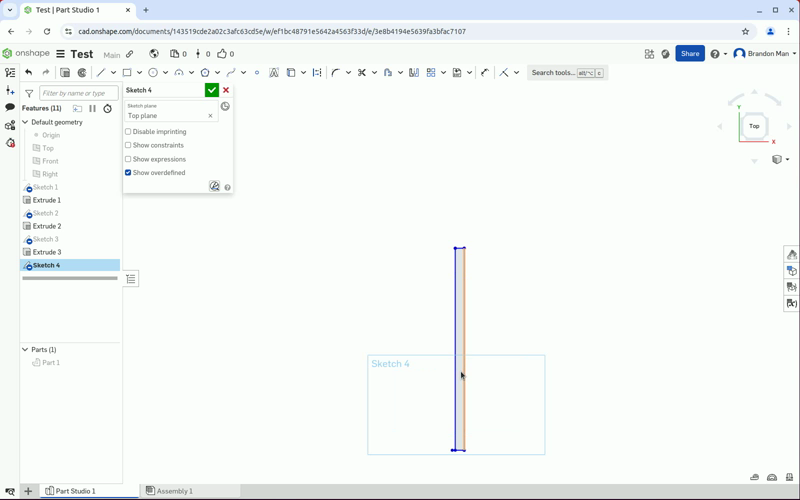
scroll(6)
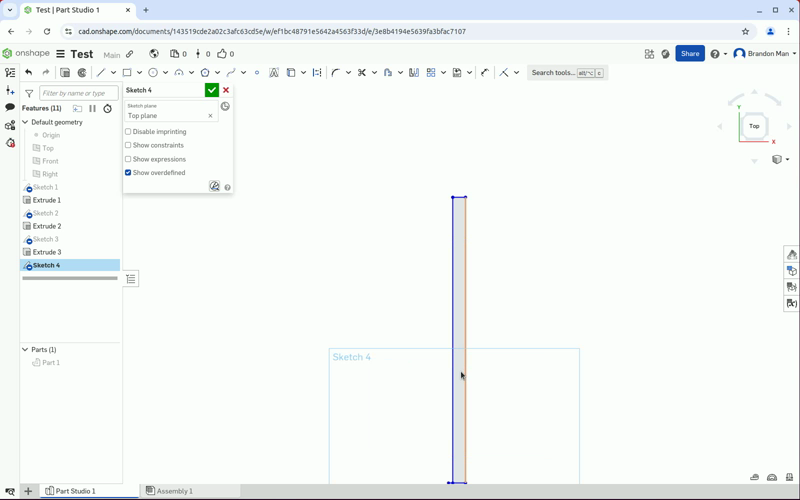
scroll(6)
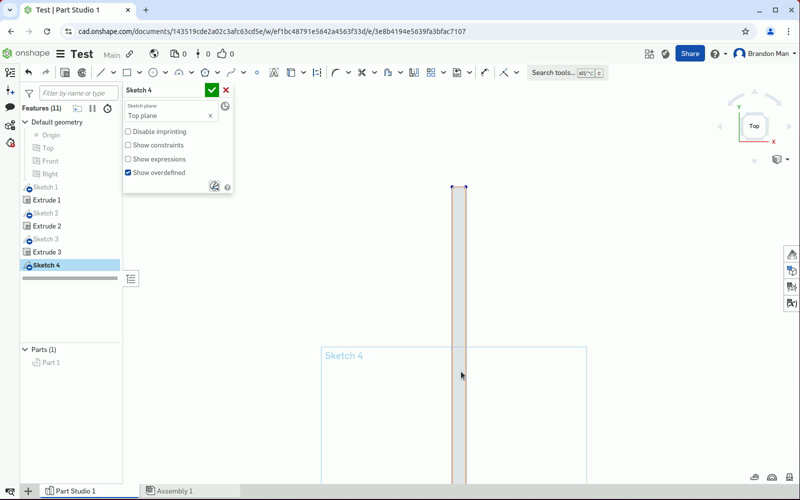
scroll(6)
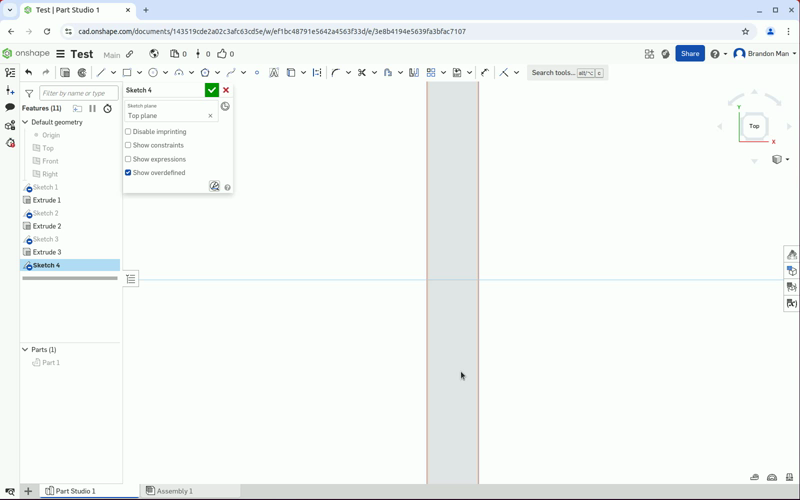
click(461, 371)
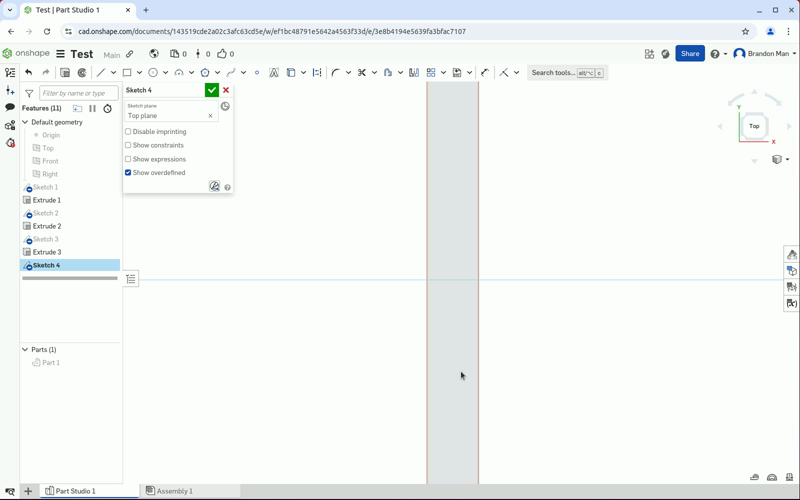
scroll(-6)
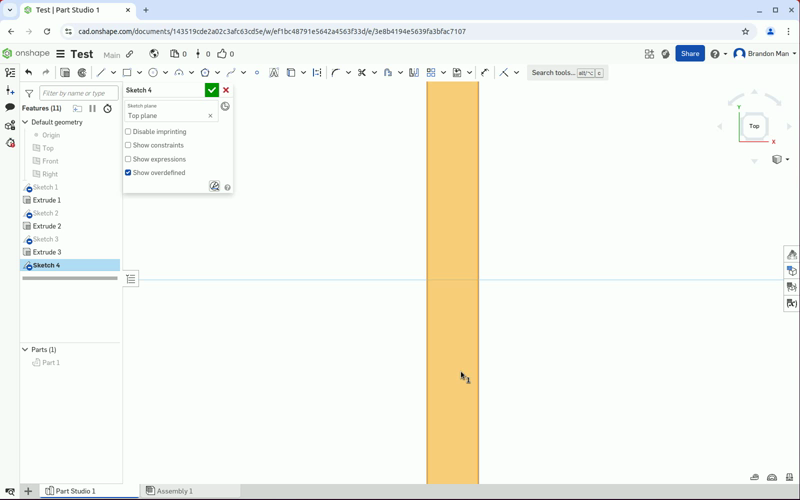
scroll(-6)
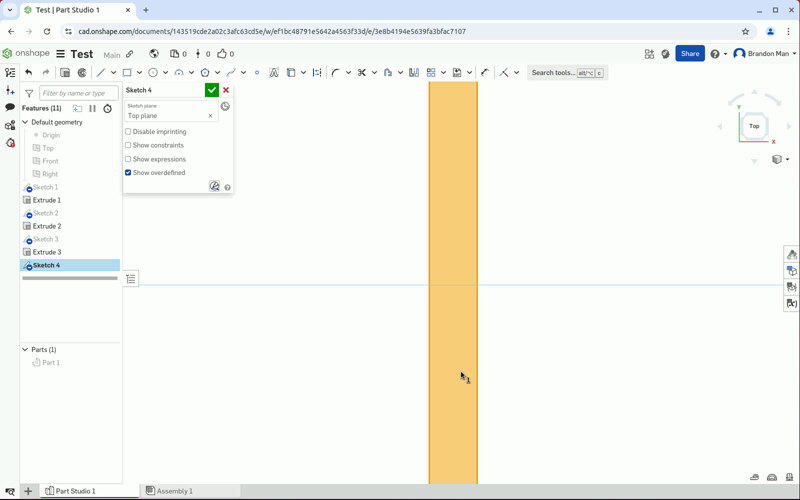
scroll(-6)
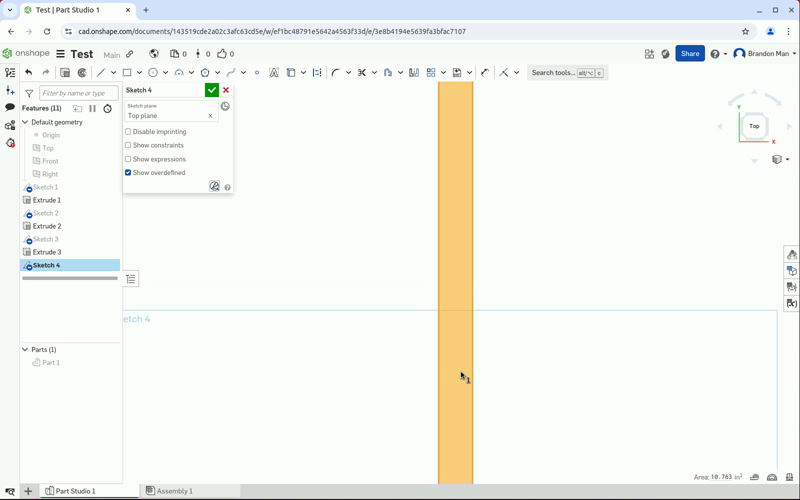
scroll(-6)
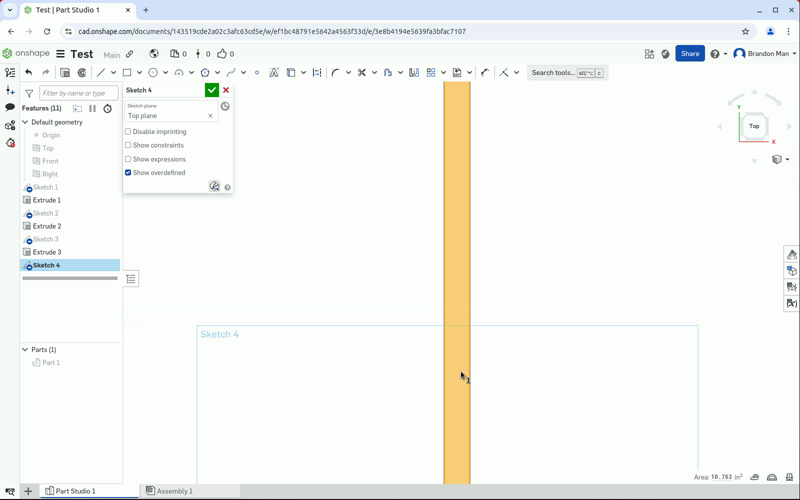
scroll(-6)
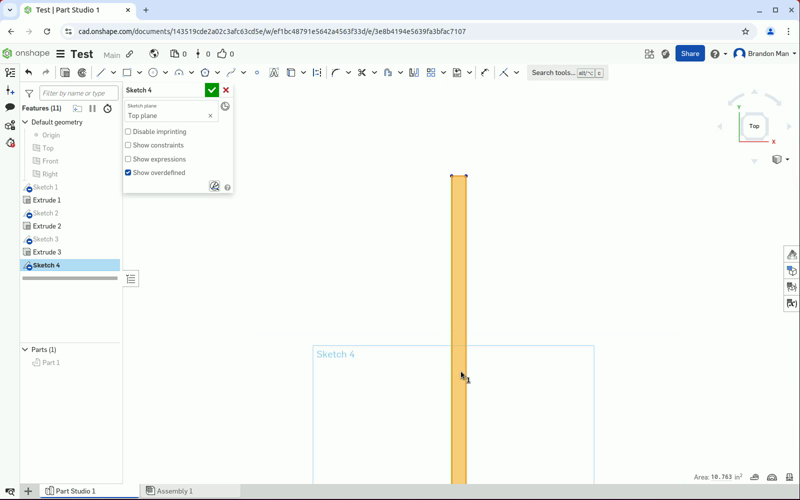
scroll(-6)
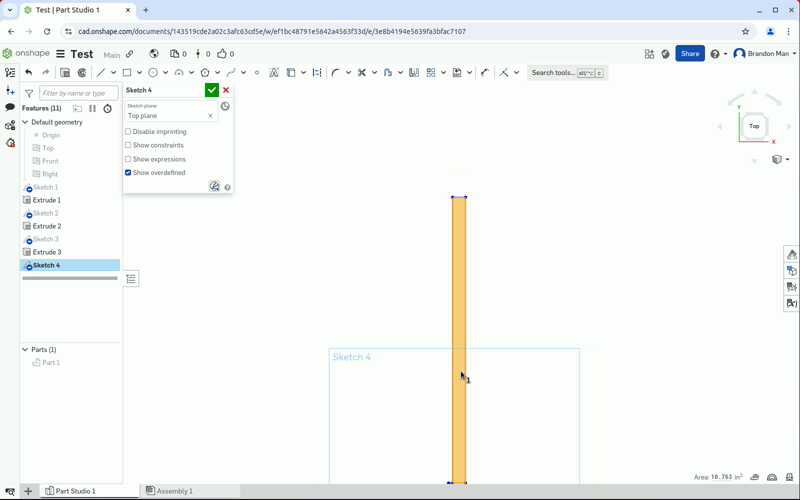
scroll(-6)
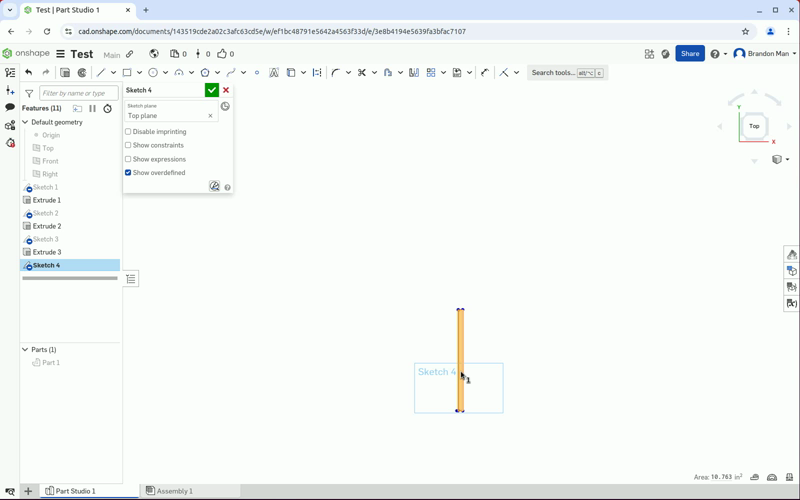
mouse_move(73, 352)
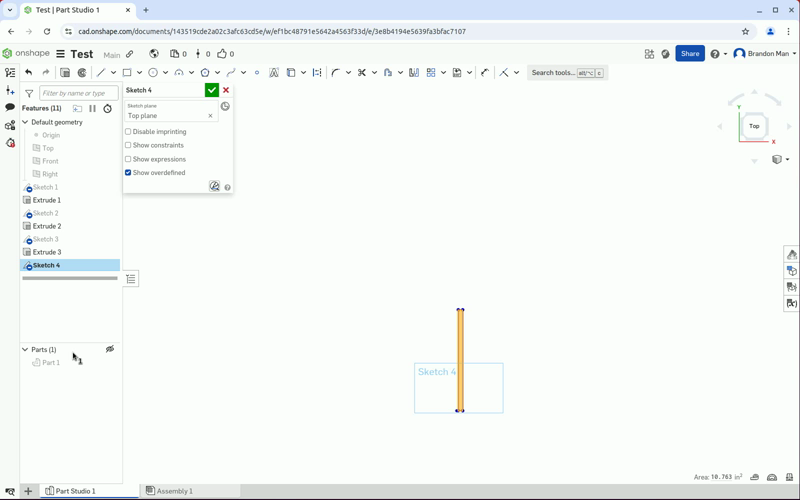
key(shift+y)
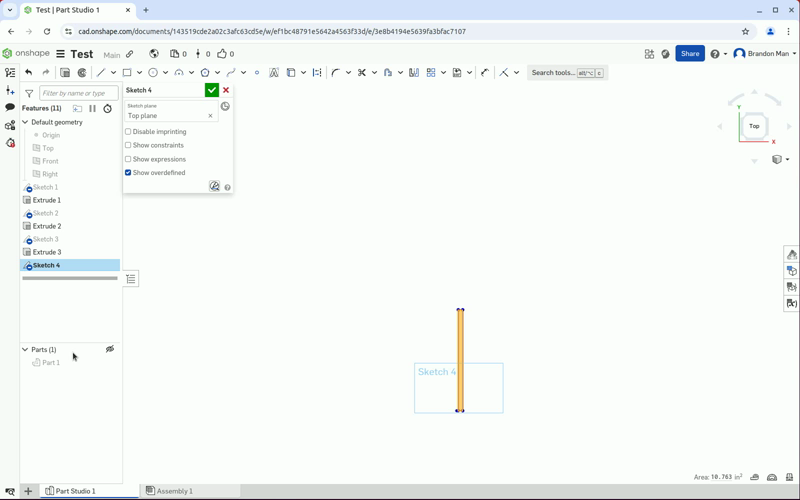
key(shift+e)
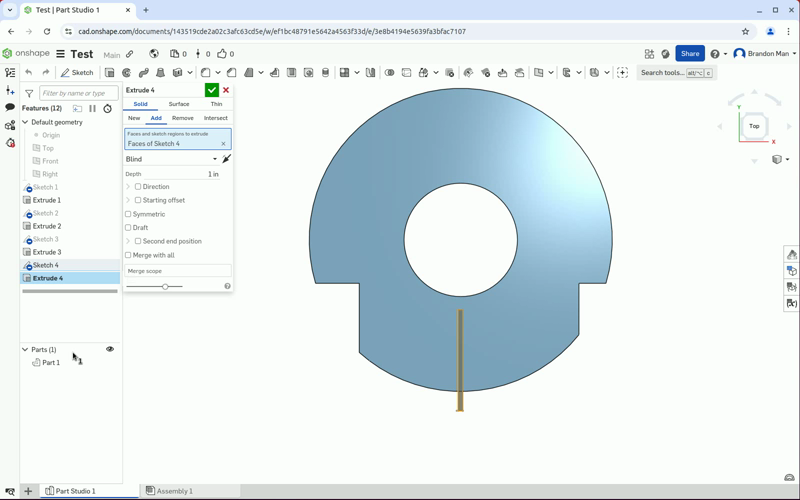
mouse_move(143, 106)
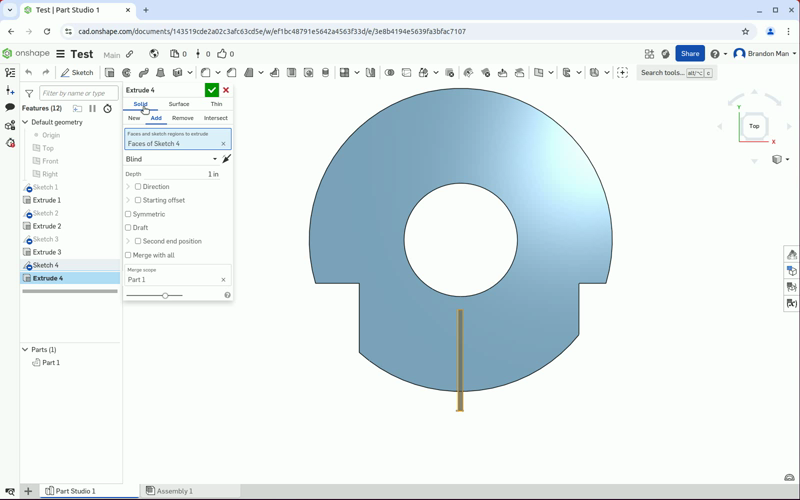
click(143, 106)
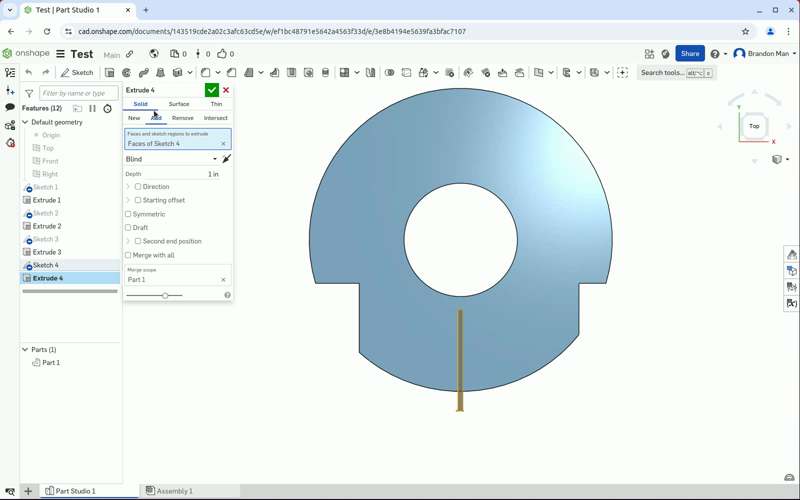
mouse_move(186, 120)
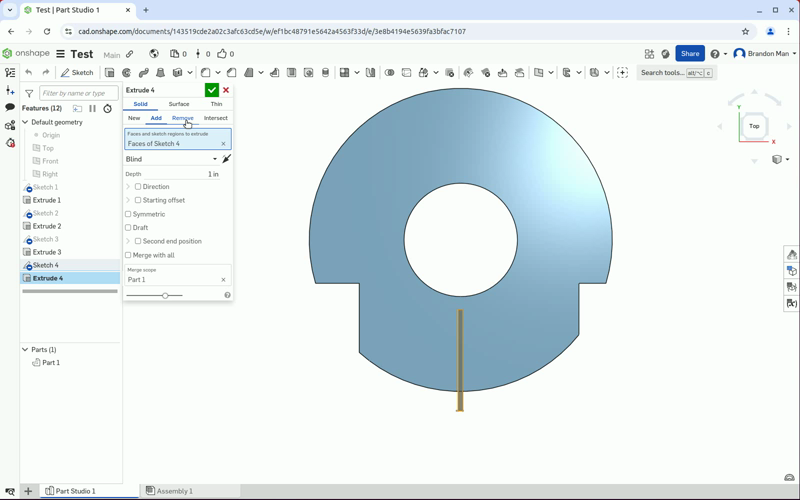
click(186, 120)
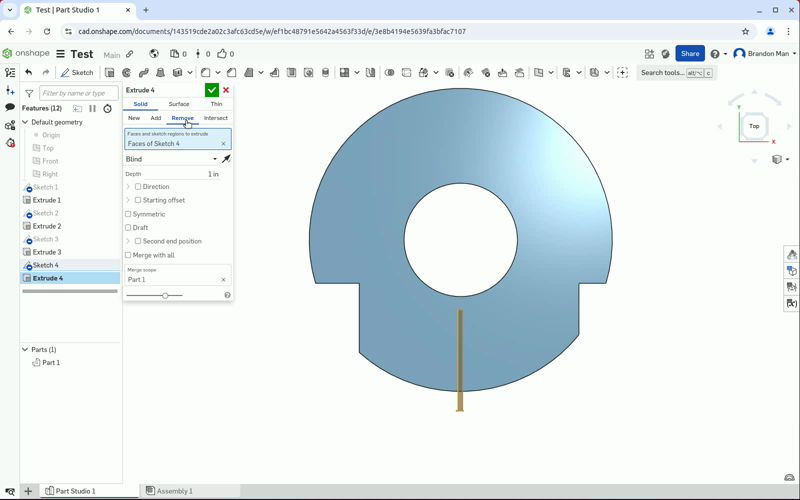
key(tab, 4)
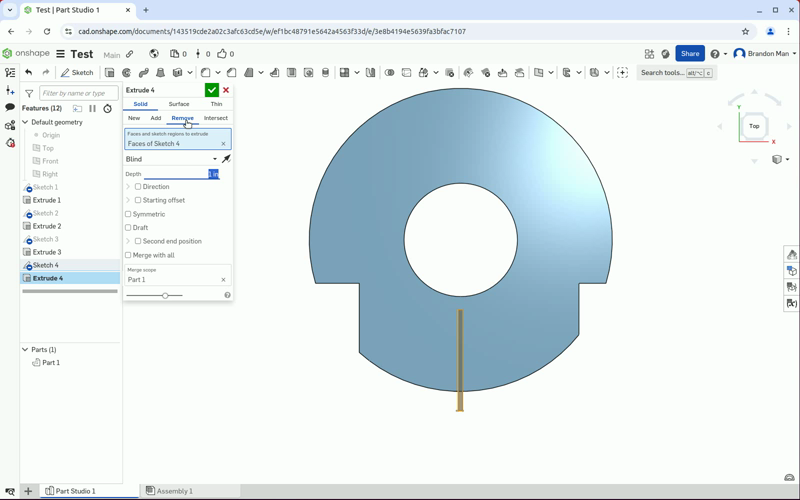
text(-28.404)
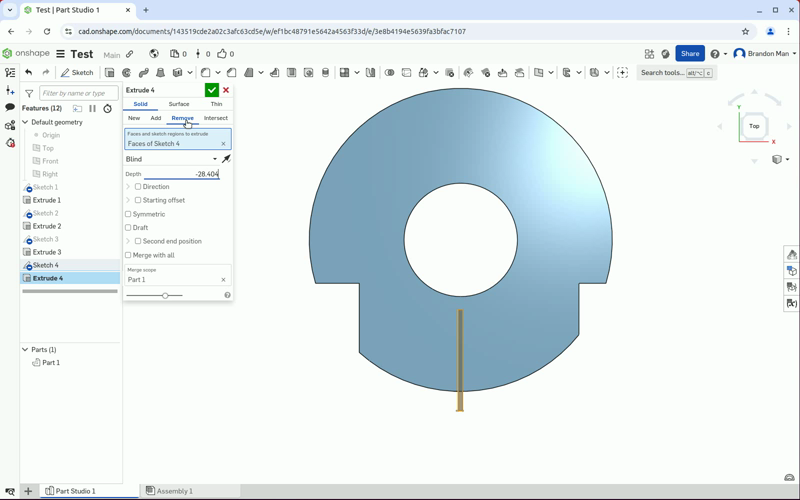
key(tab, 3)
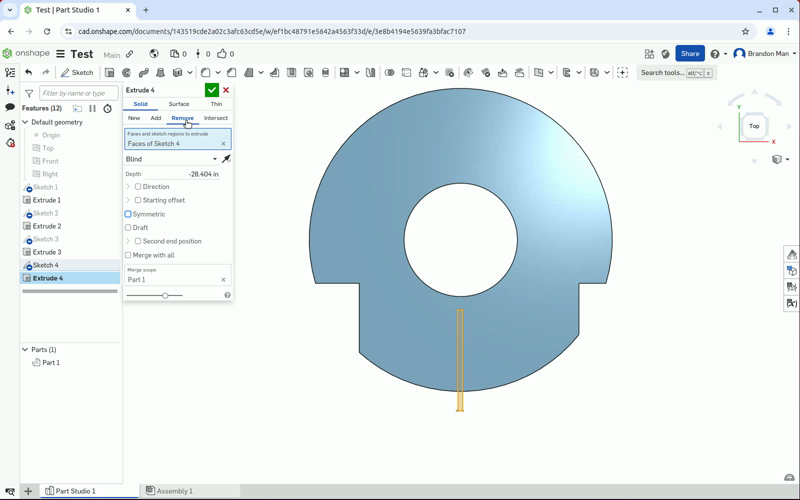
key(space)
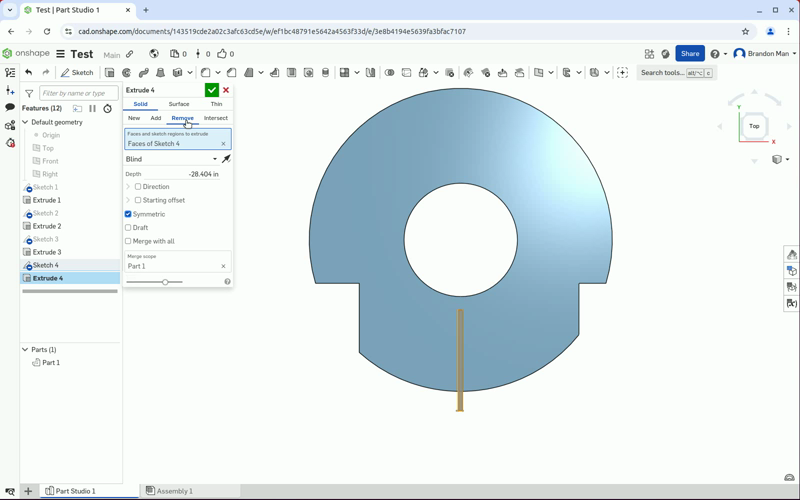
key(tab, 2)
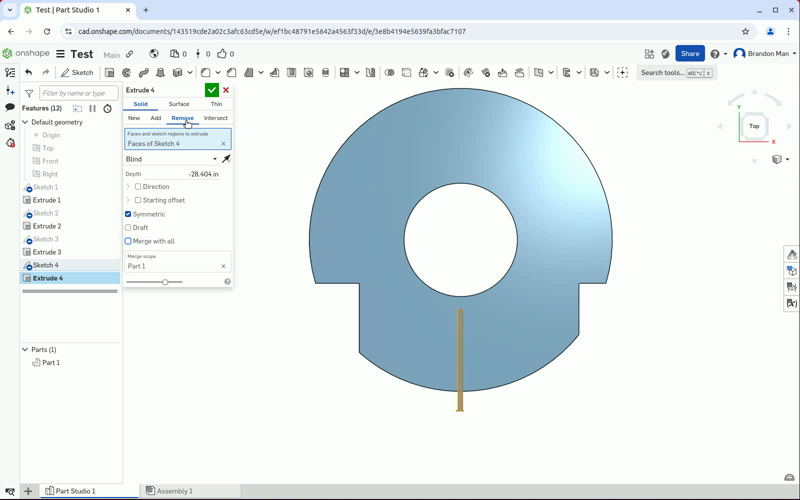
key(space)
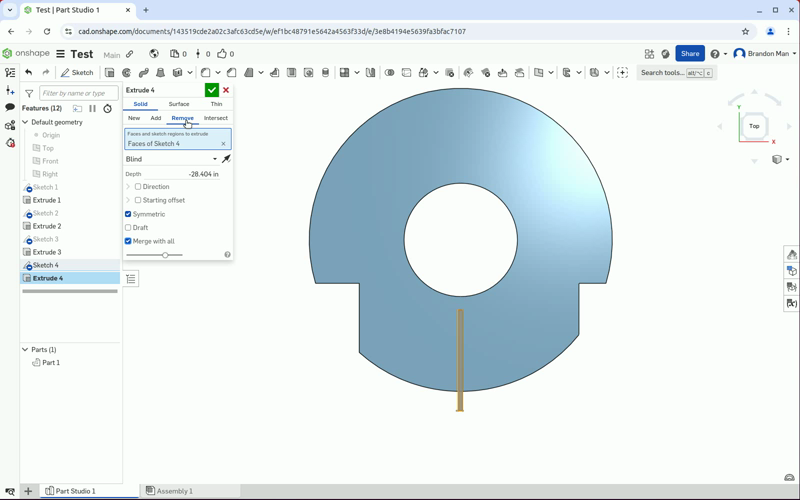
key(enter)
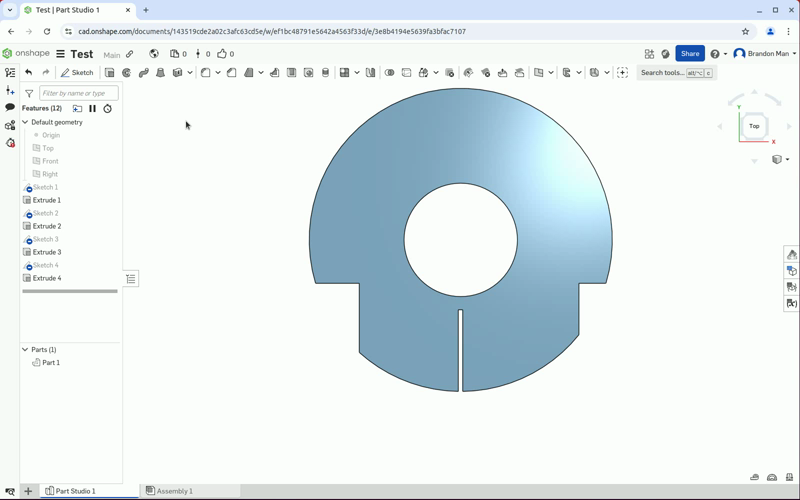
key(shift+h)
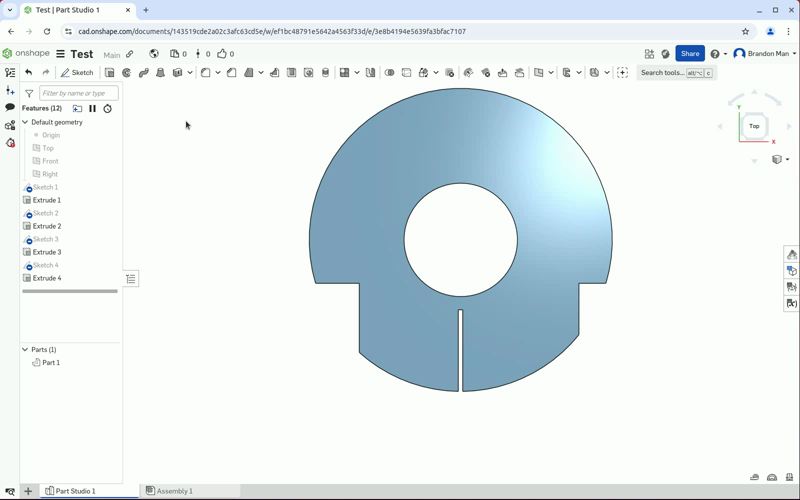
key(shift+h)
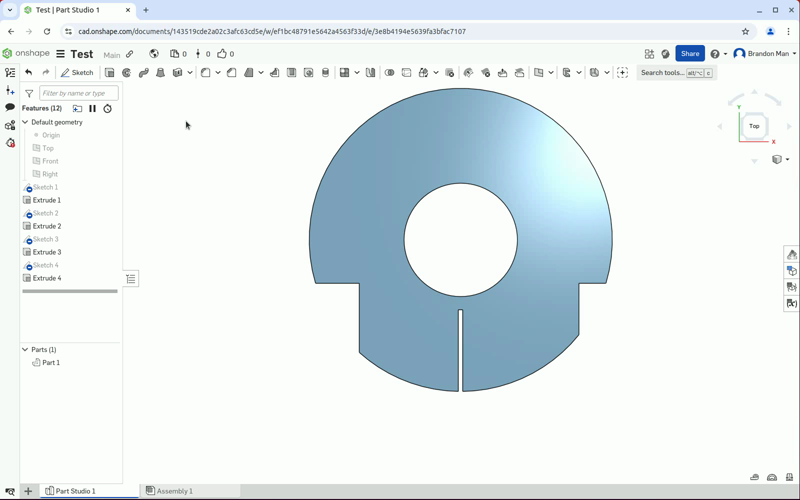
mouse_move(73, 189)
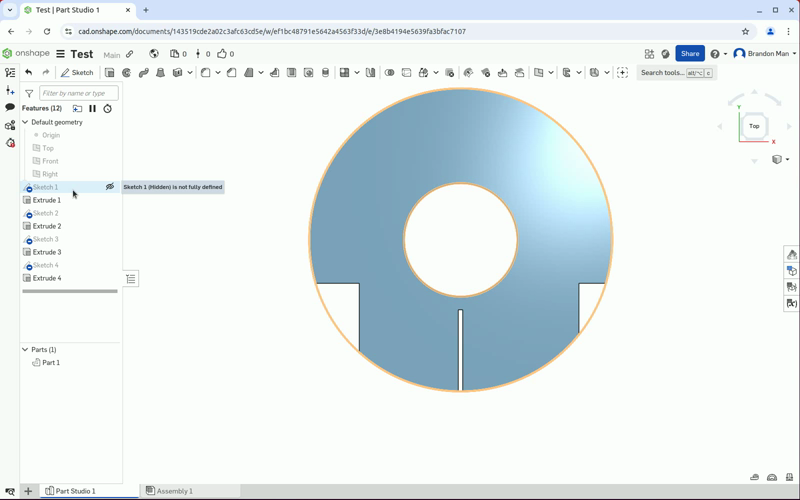
click(73, 189)
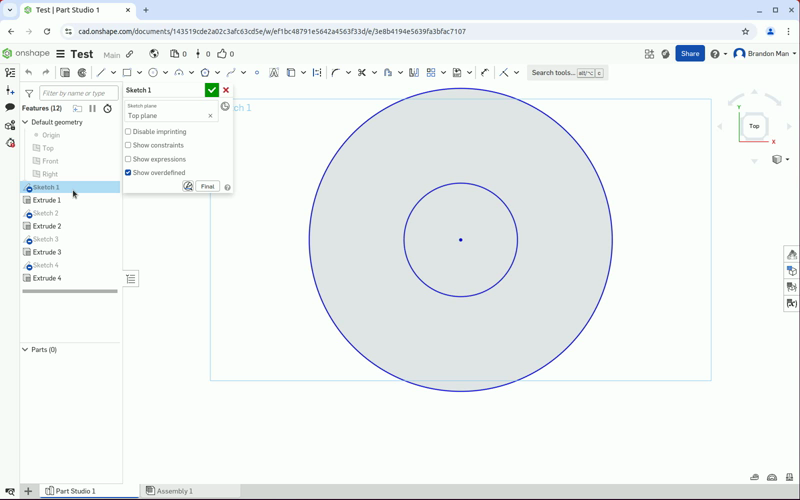
mouse_move(229, 92)
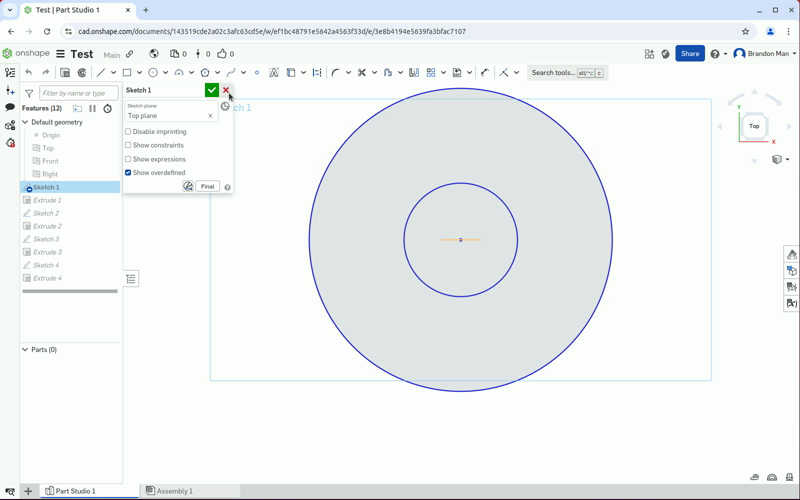
click(229, 92)
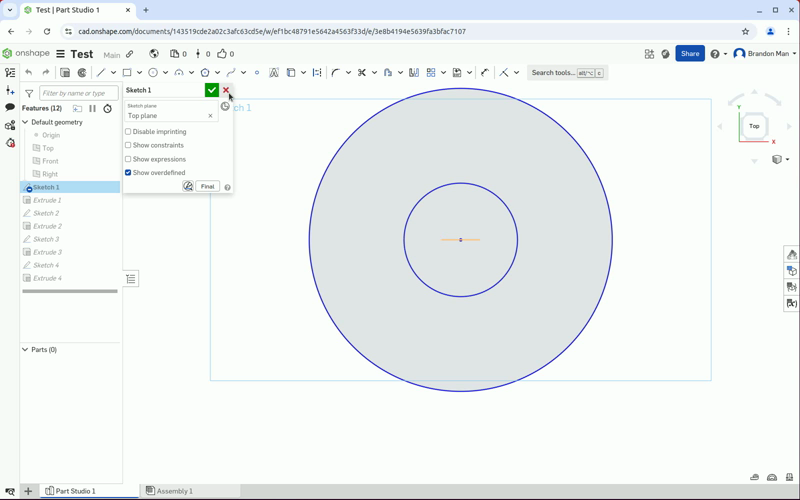
key(shift+s)
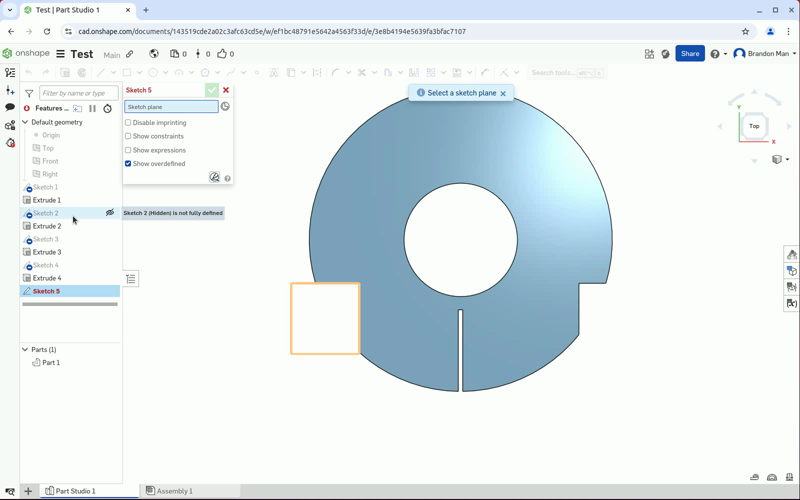
scroll(3)
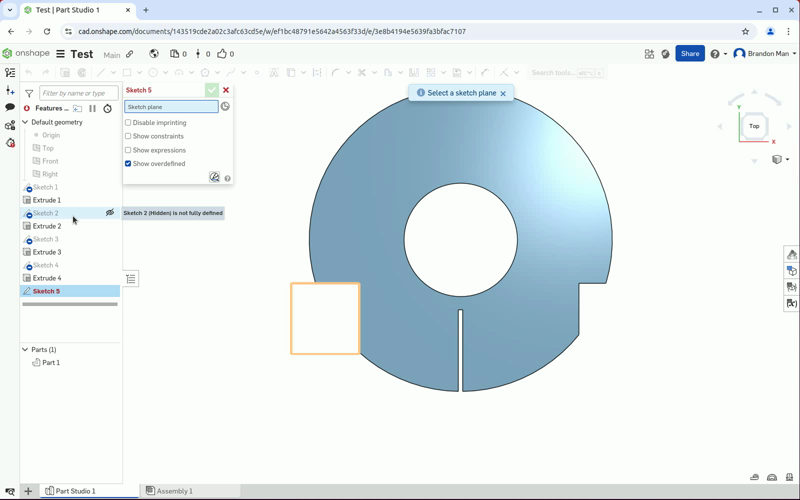
mouse_move(73, 150)
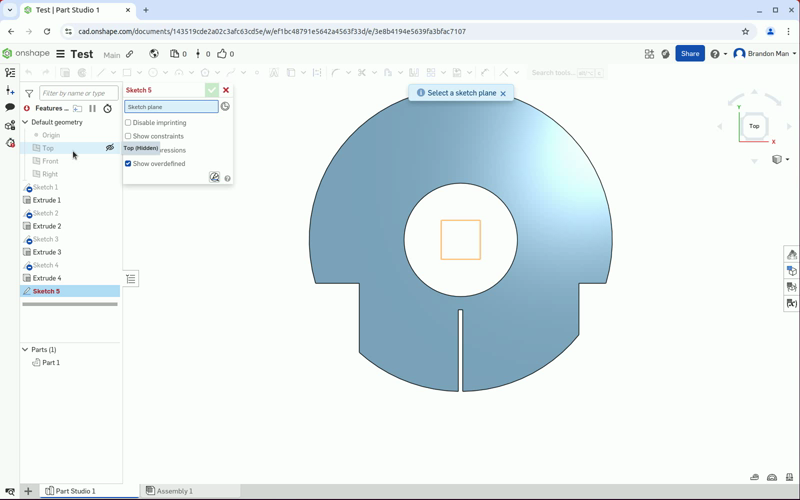
click(73, 150)
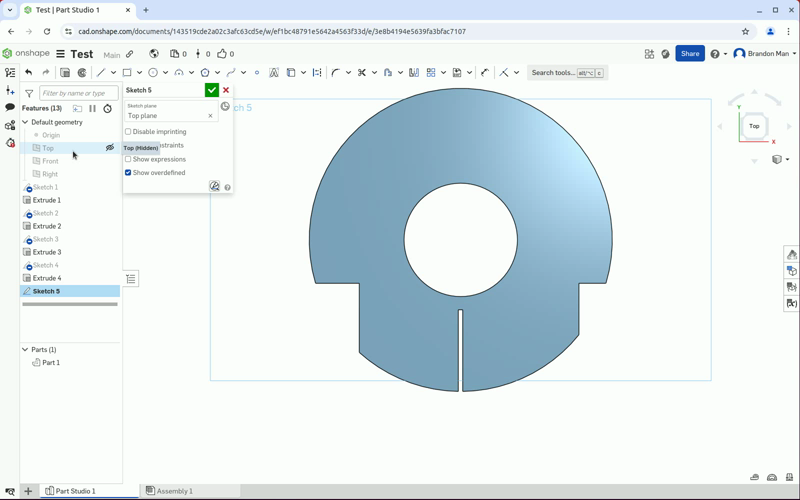
mouse_move(73, 352)
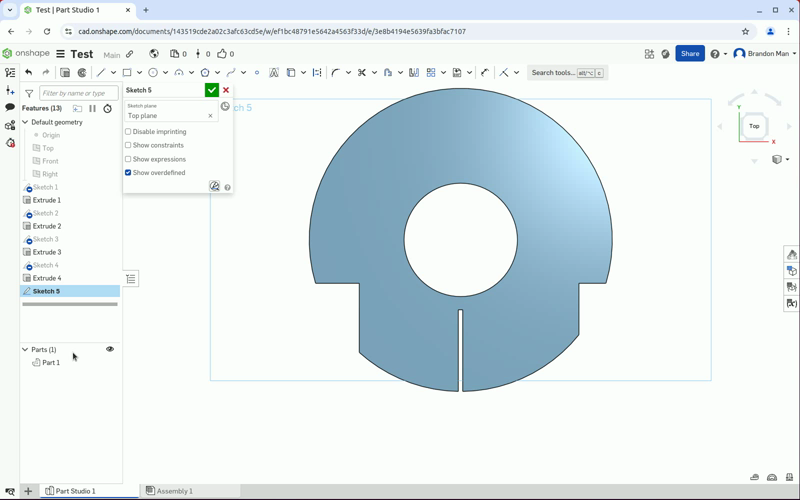
key(y)
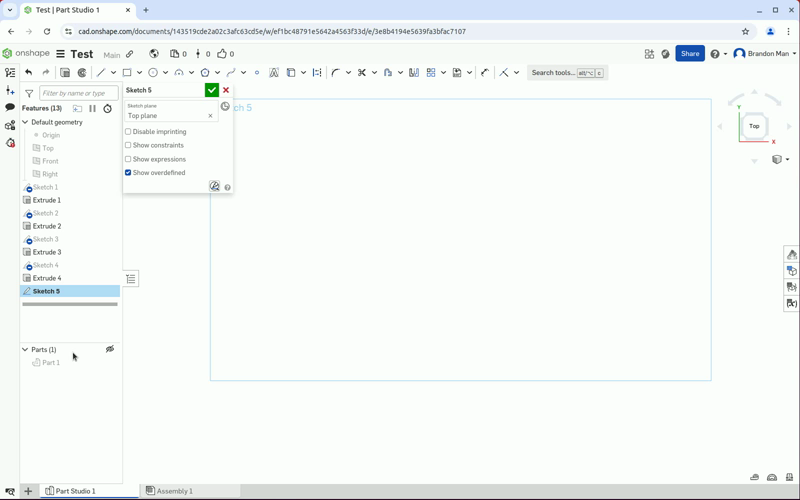
key(c)
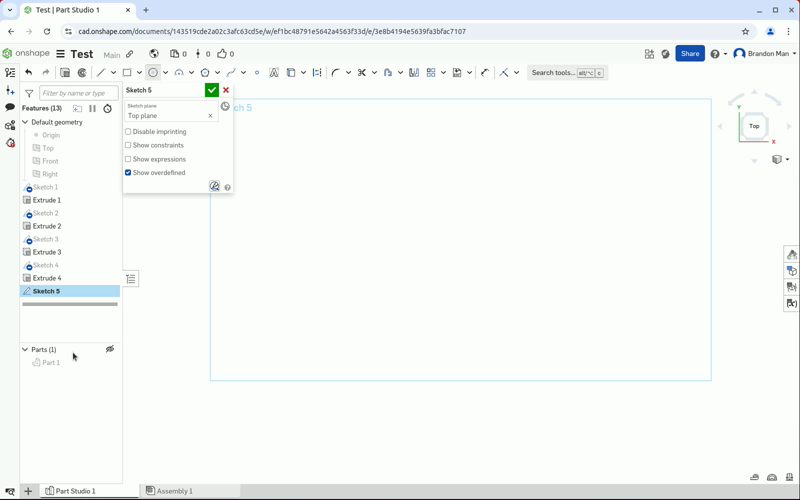
key_down(shift)
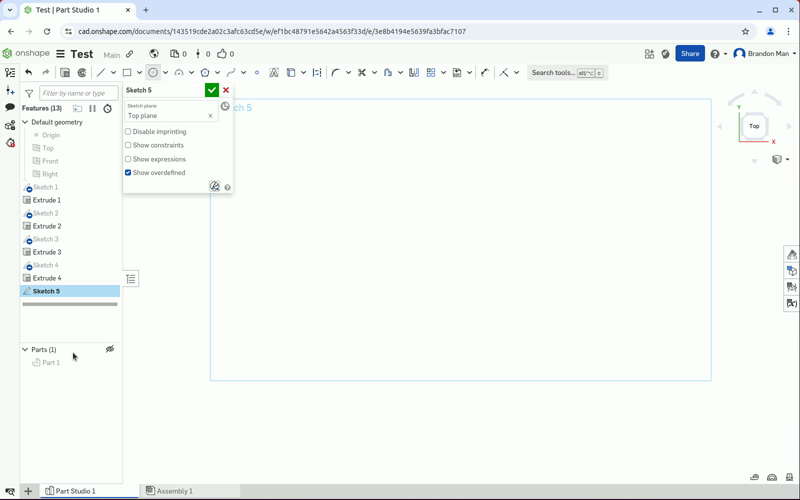
mouse_move(460, 282)
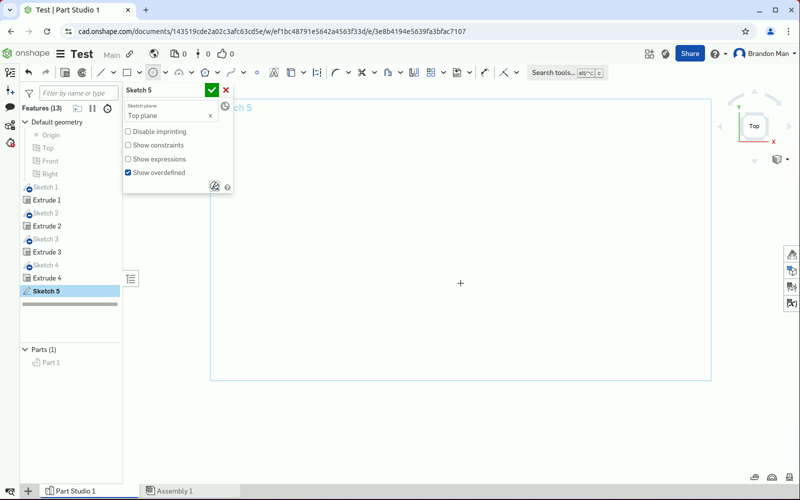
click(460, 282)
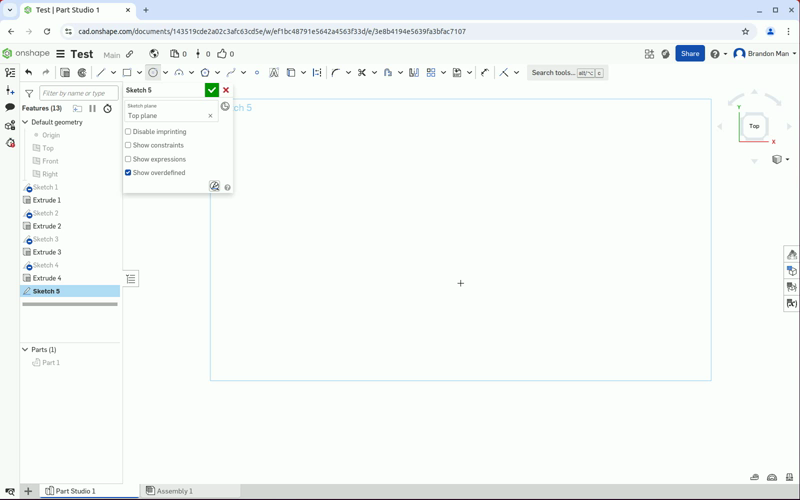
key_up(shift)
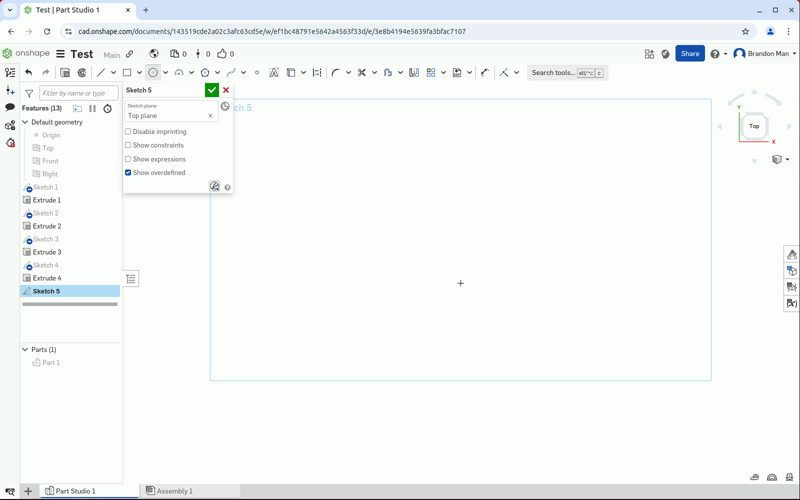
mouse_move(504, 282)
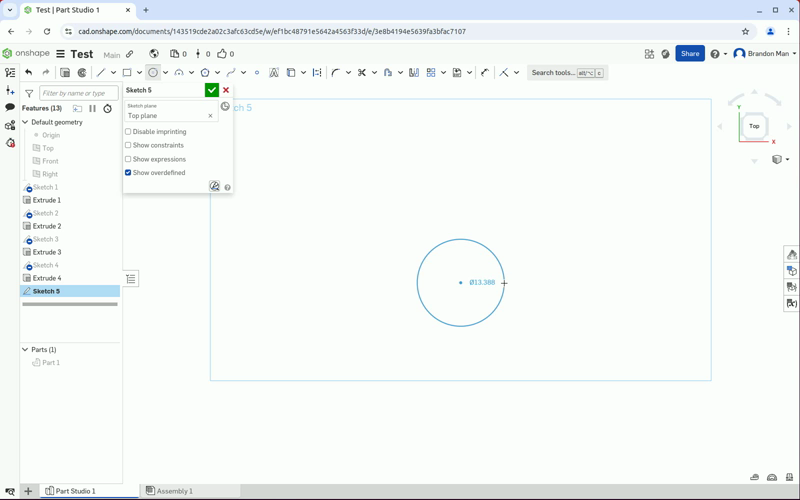
click(504, 282)
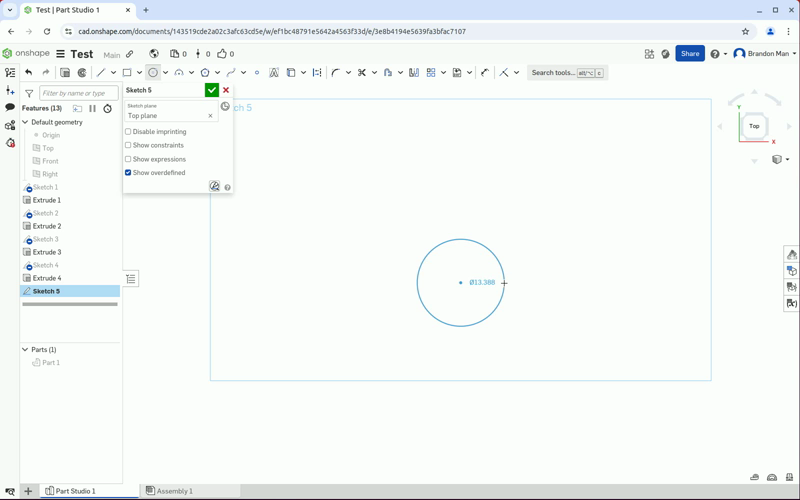
key(esc)
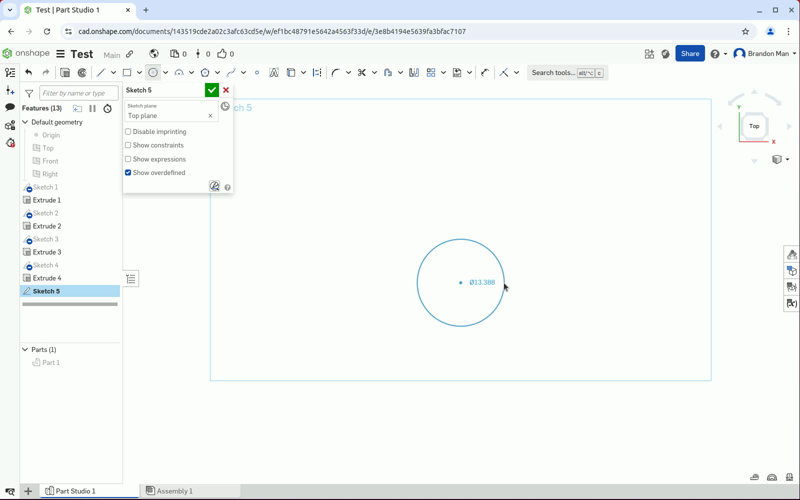
mouse_move(446, 286)
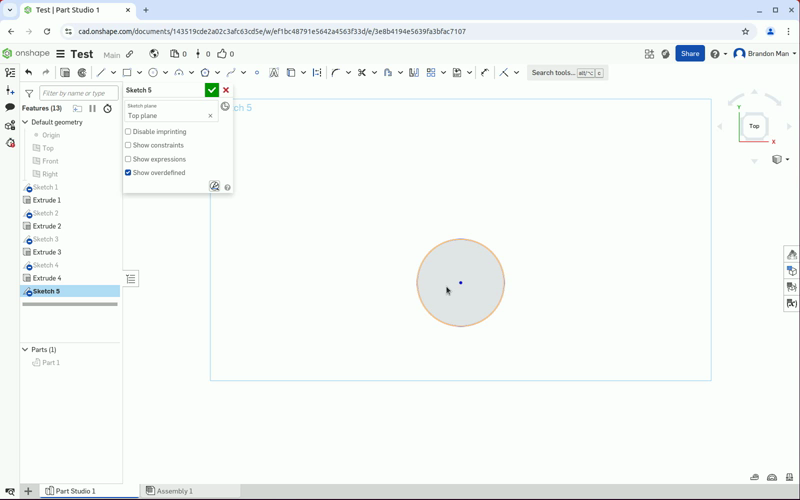
click(446, 286)
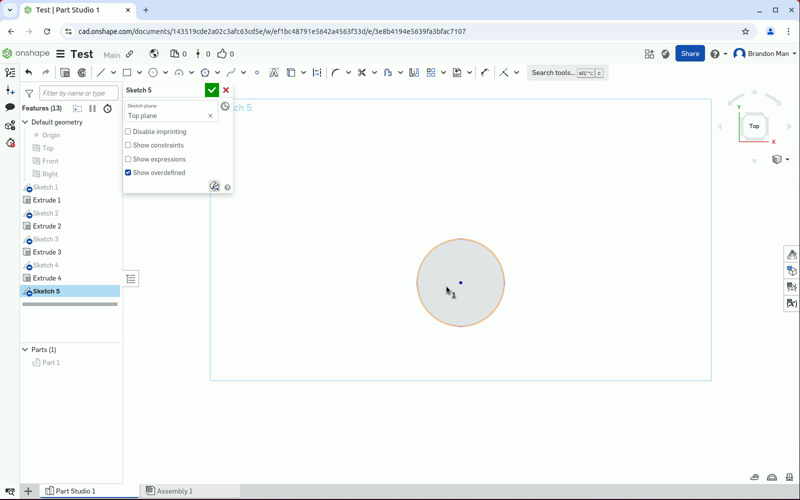
mouse_move(73, 352)
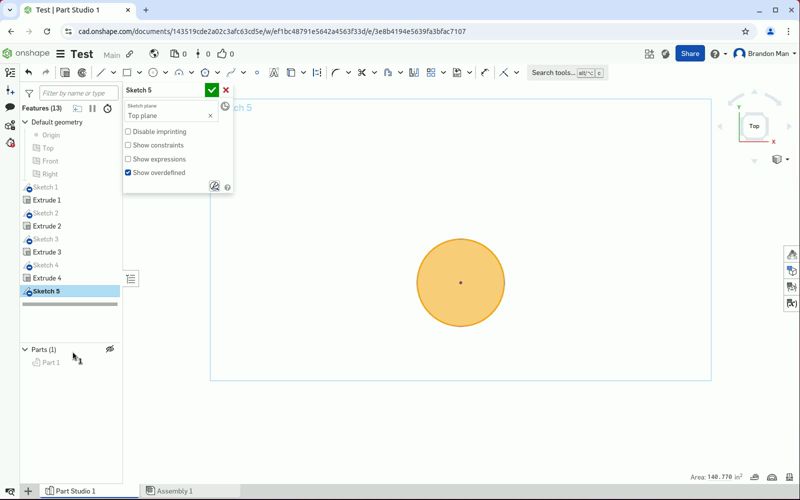
key(shift+y)
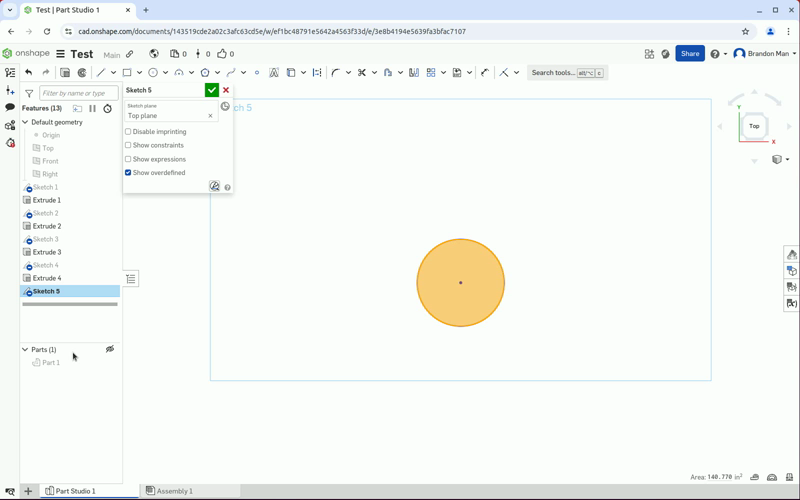
key(shift+e)
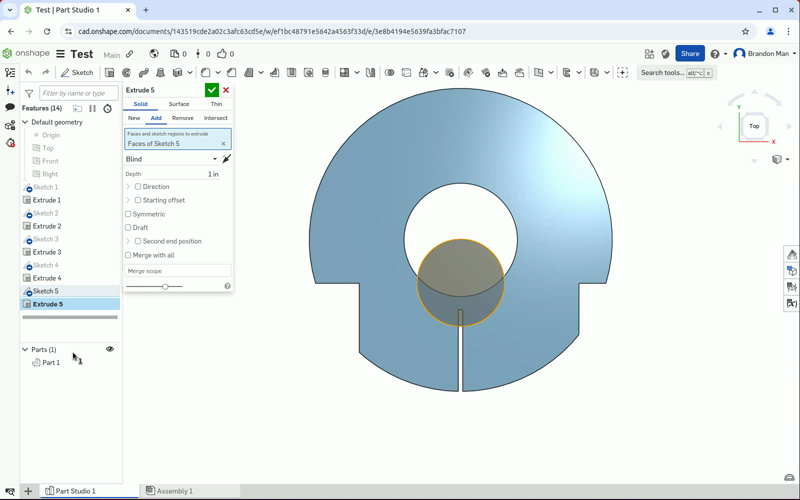
mouse_move(143, 106)
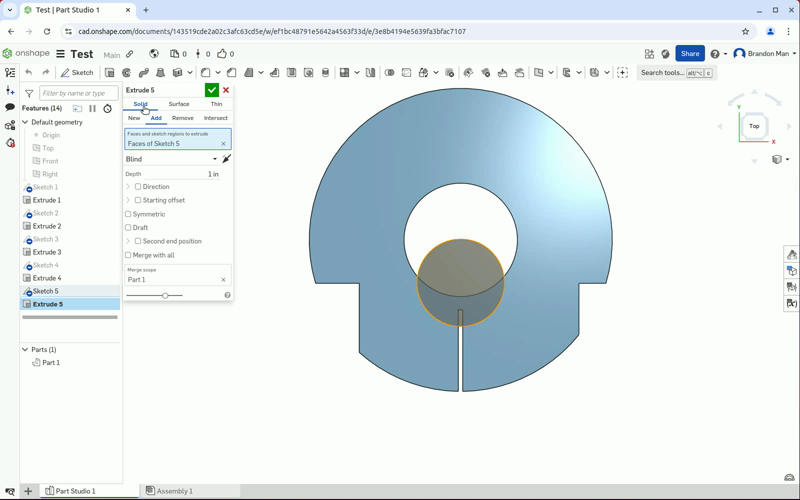
click(143, 106)
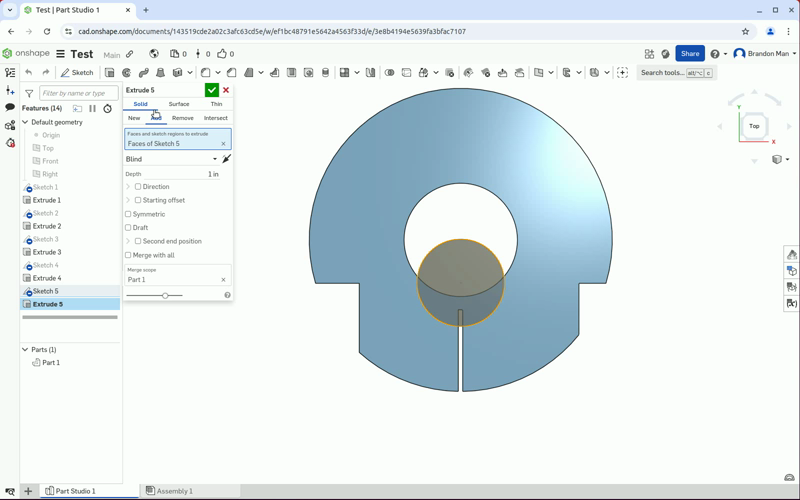
mouse_move(186, 120)
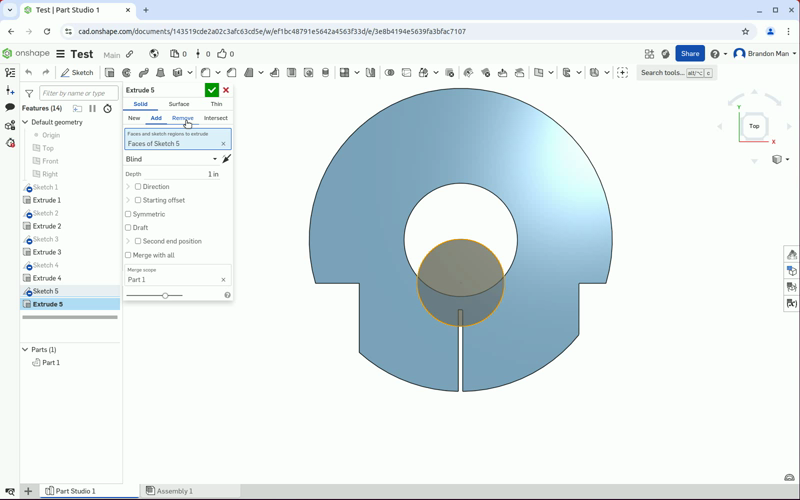
click(186, 120)
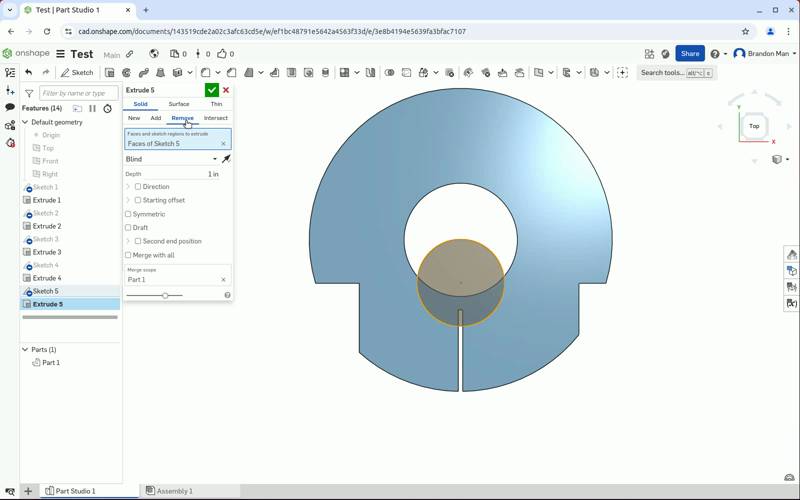
key(tab, 4)
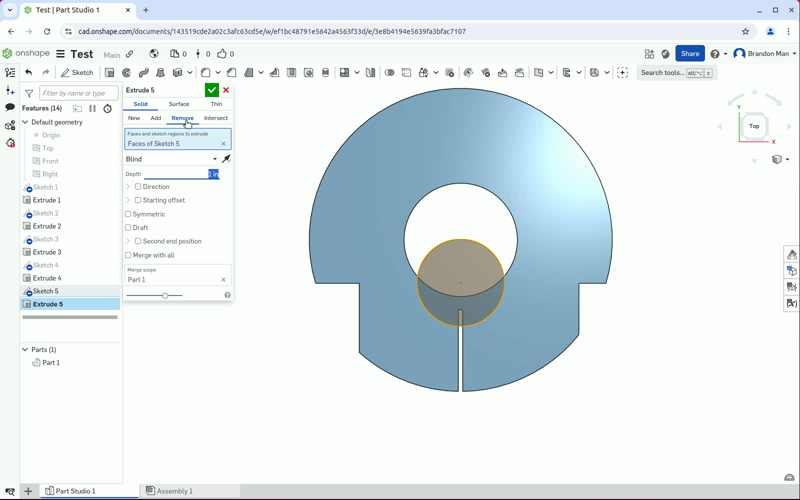
text(-61.14)
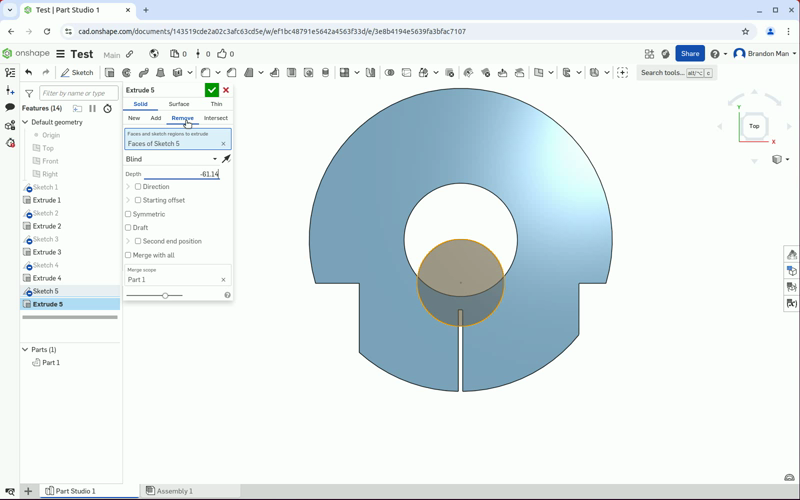
key(tab, 3)
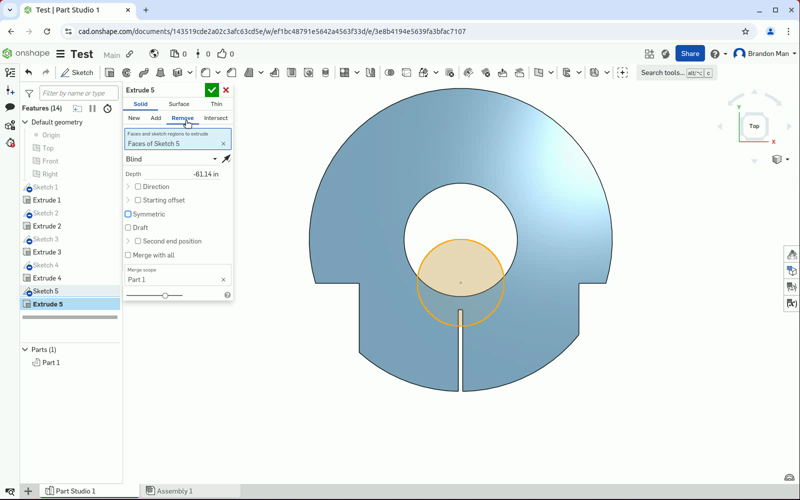
key(space)
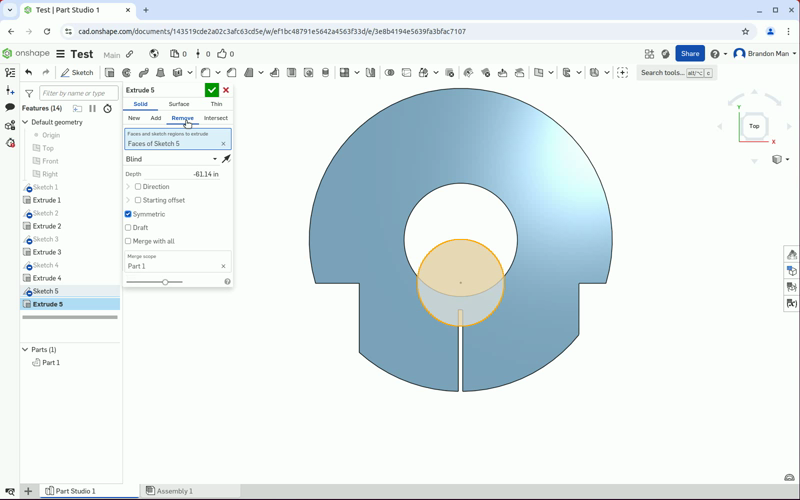
key(tab, 2)
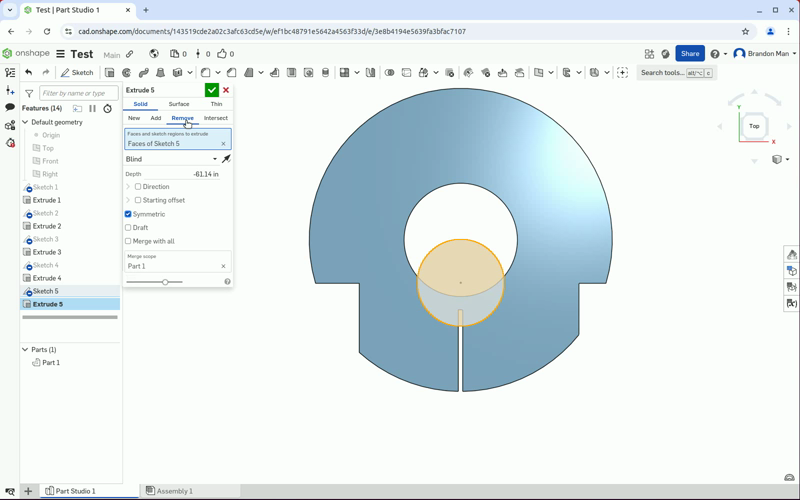
key(space)
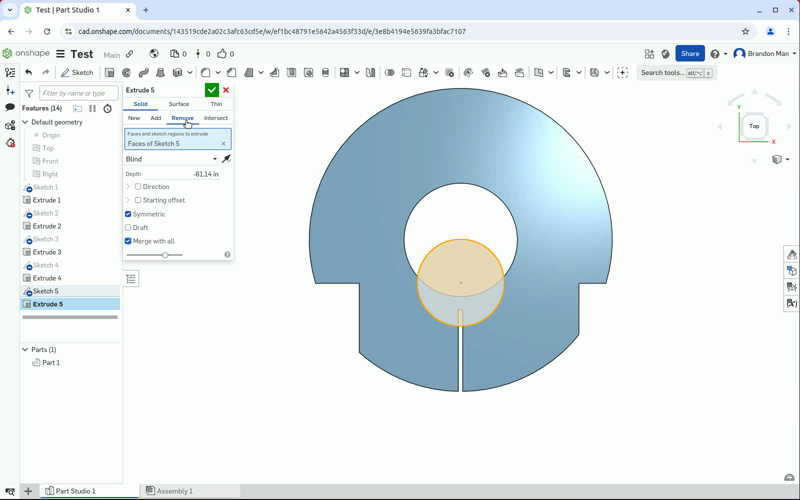
key(enter)
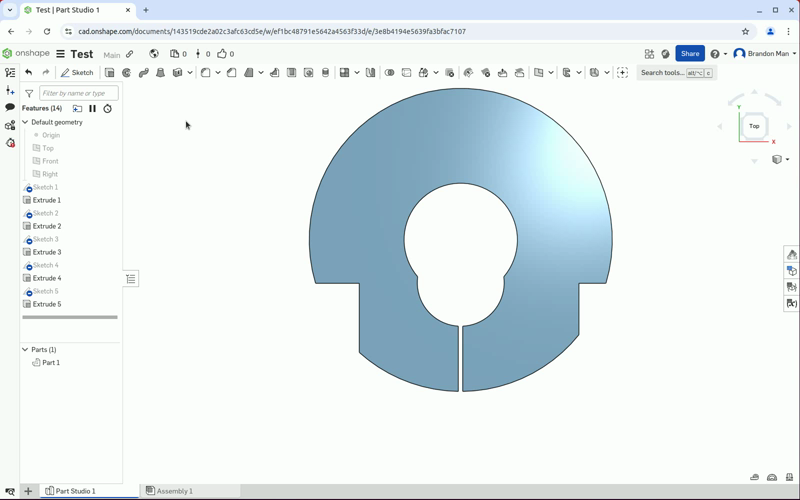
key(shift+h)
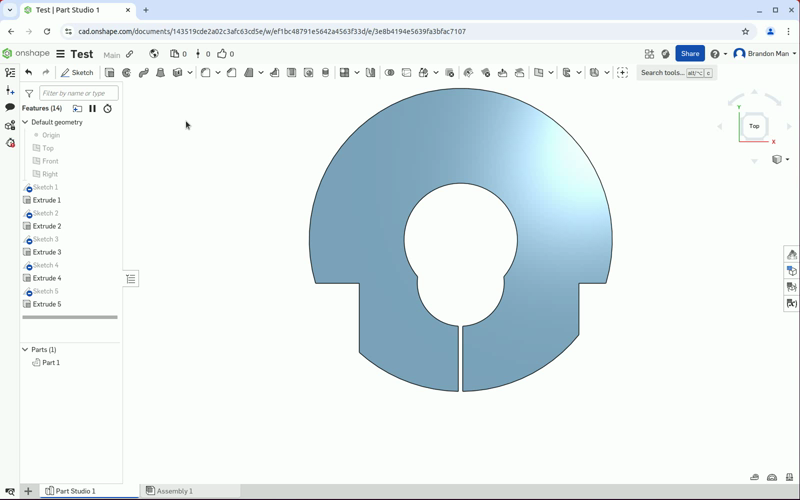
key(shift+h)
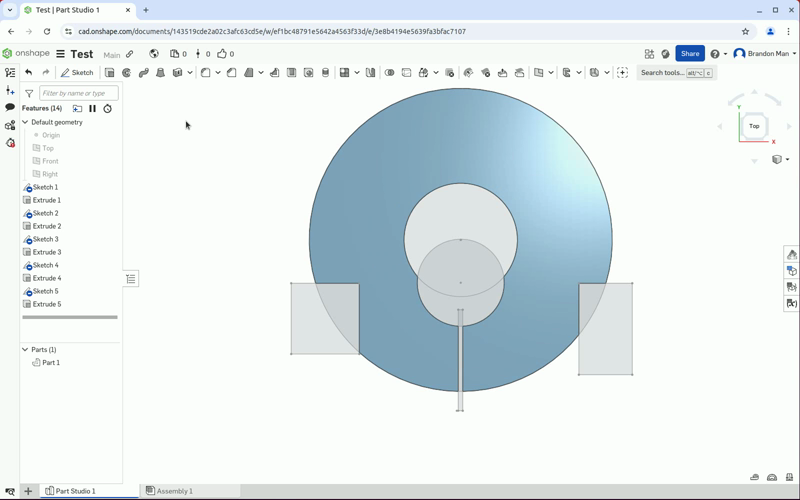
key(shift+7)
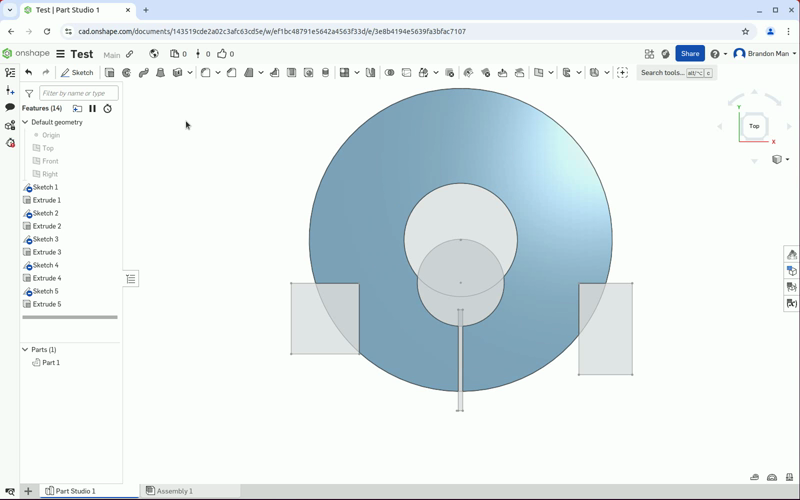
key(up, 3)
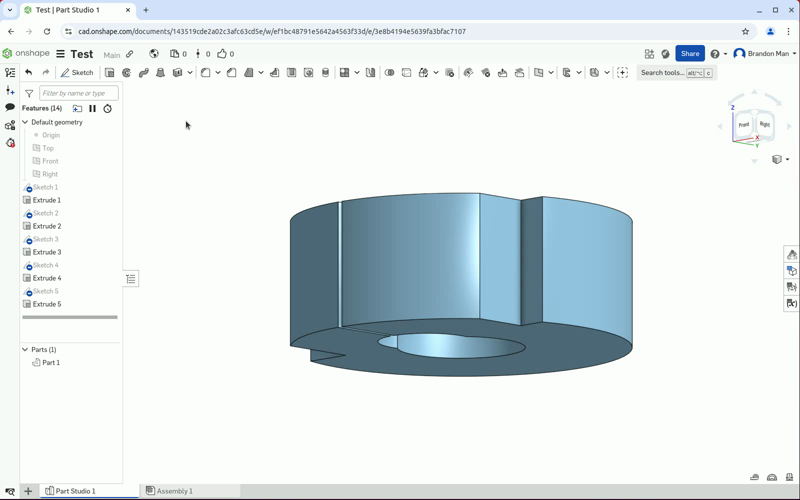
key(left, 3)
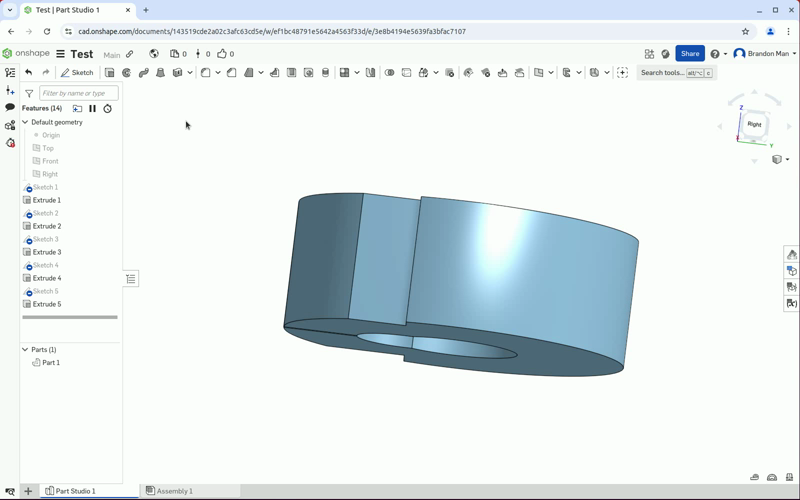
key(right, 3)
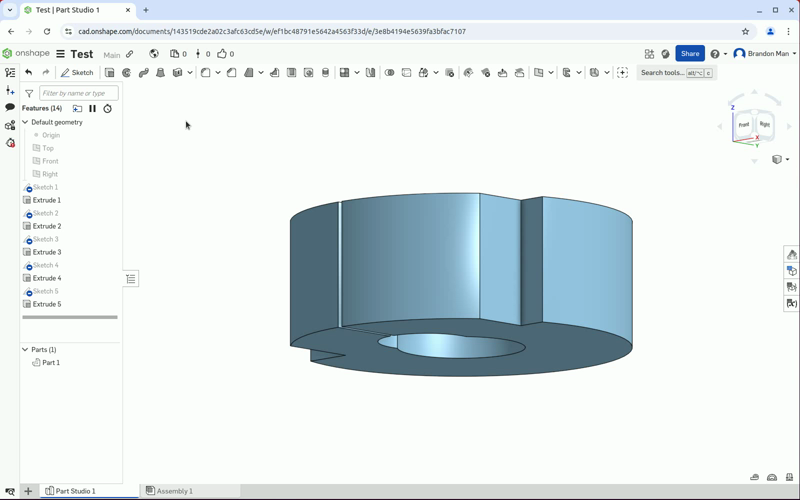
key(down, 3)
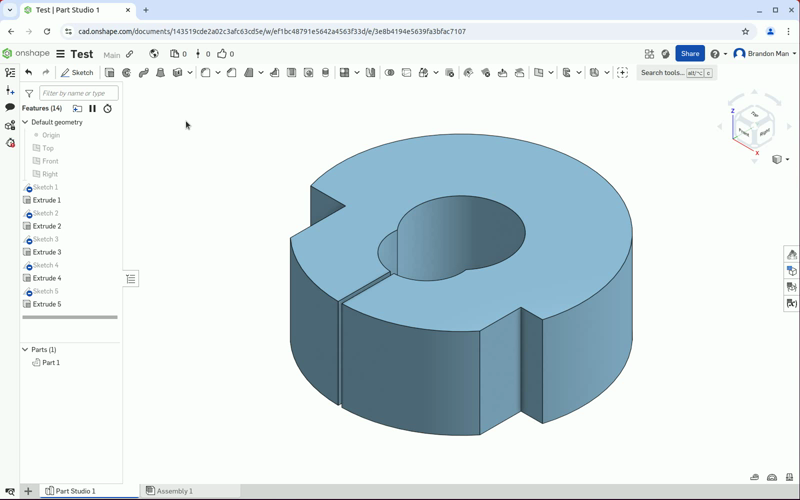
mouse_move(73, 189)
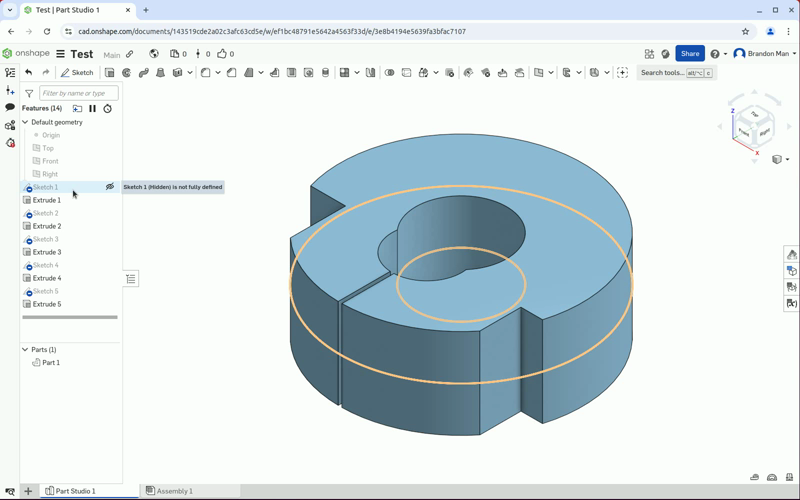
click(73, 189)